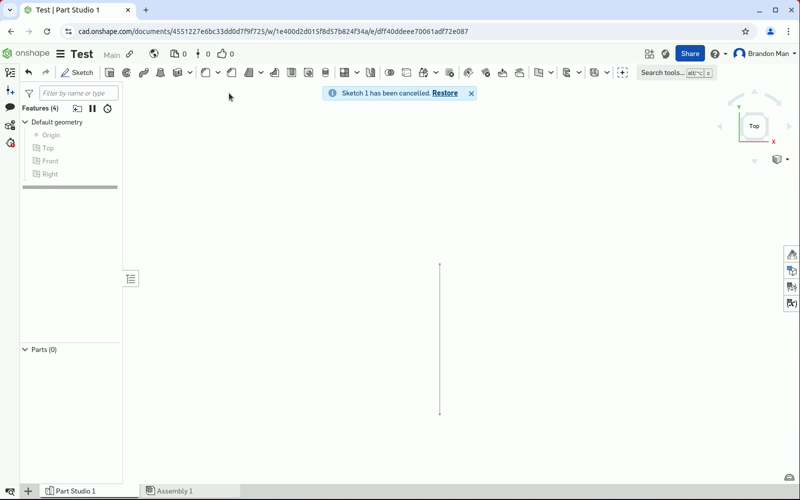
key(shift+h)
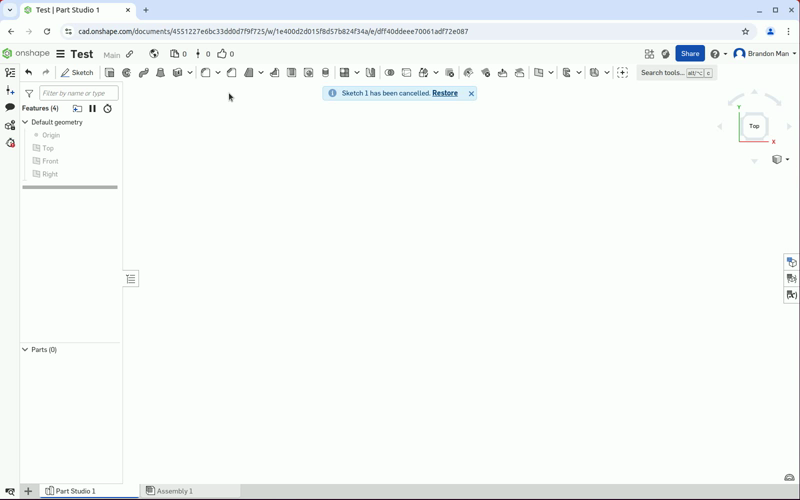
mouse_move(73, 352)
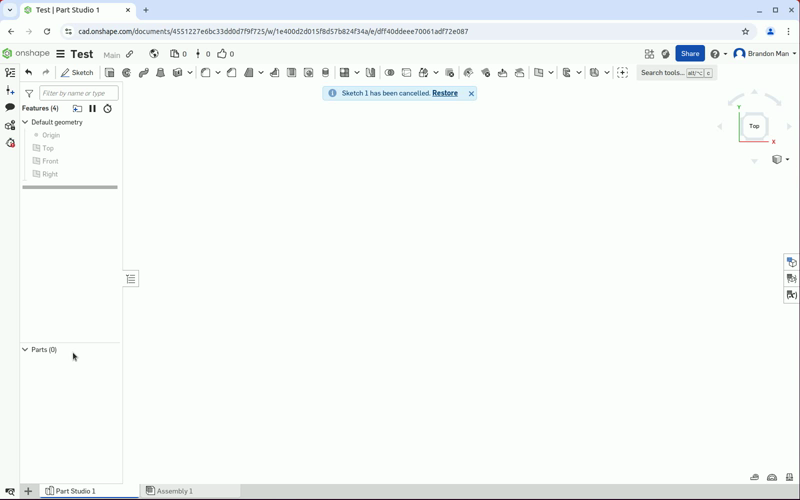
key(y)
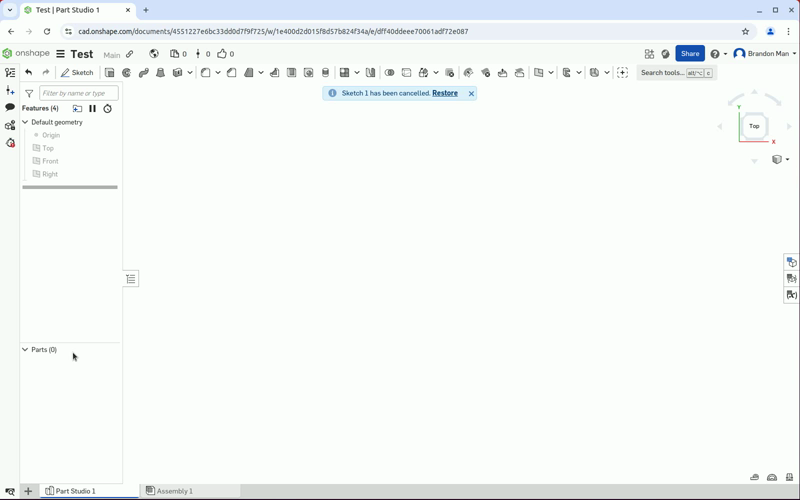
key(shift+p)
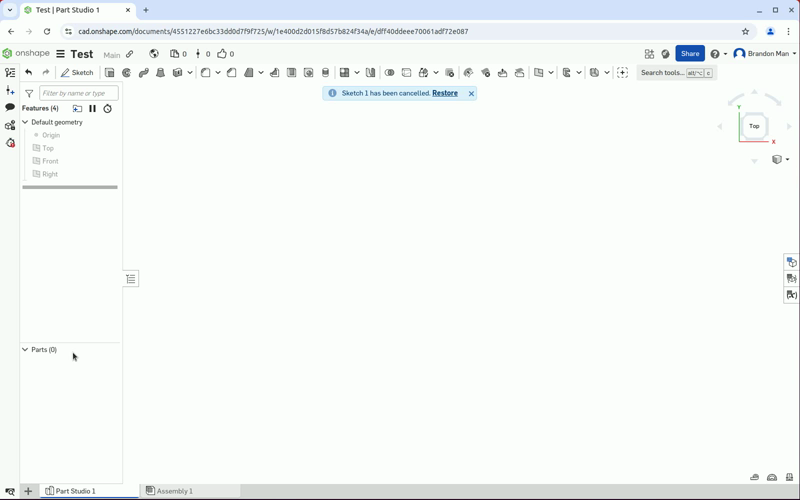
key(space)
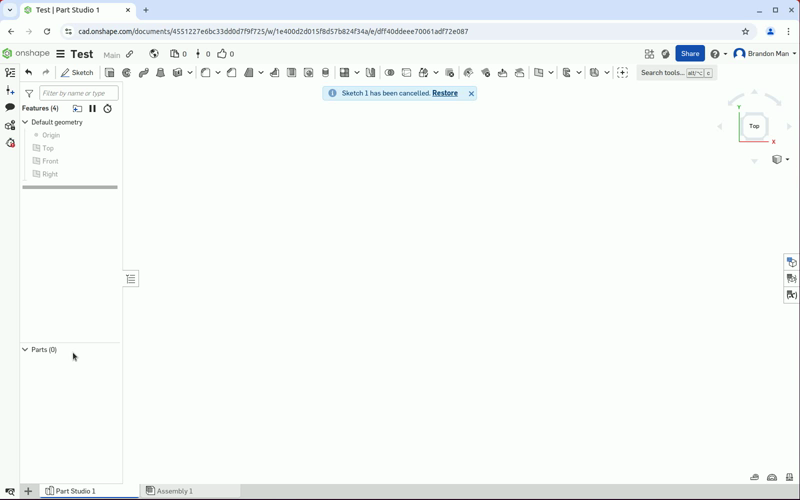
key_down(shift)
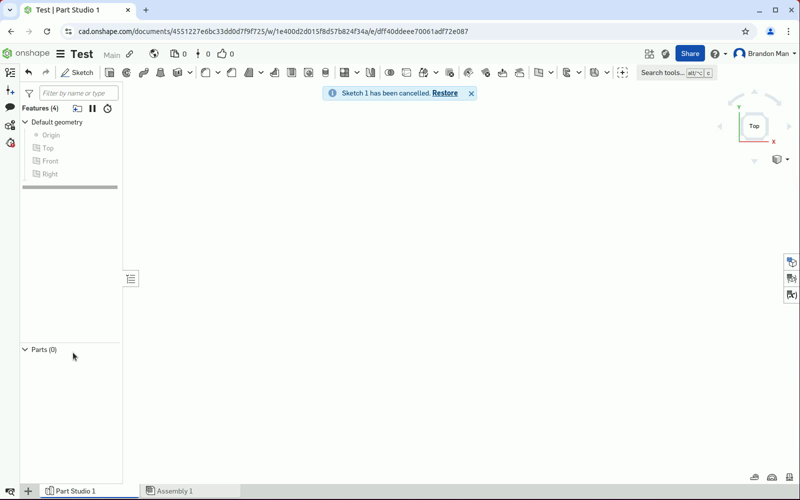
key(up)
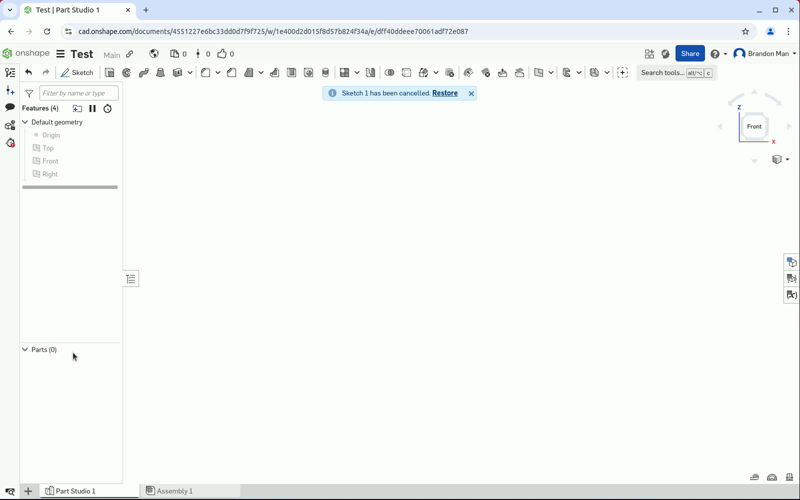
key_up(shift)
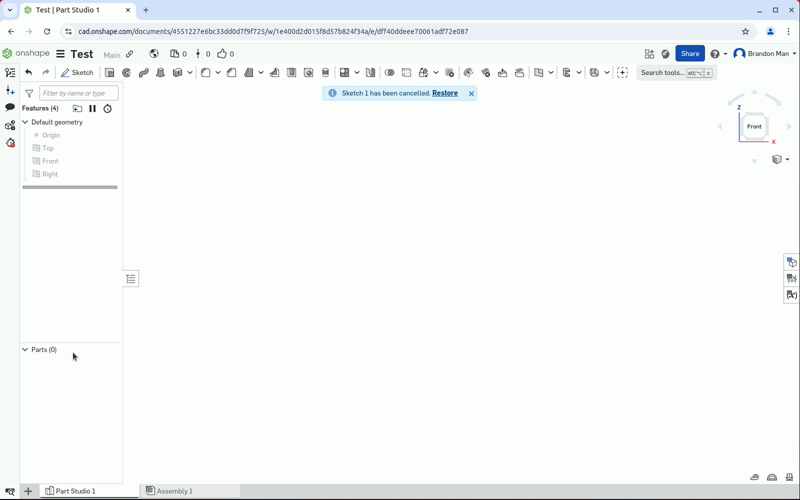
mouse_move(73, 352)
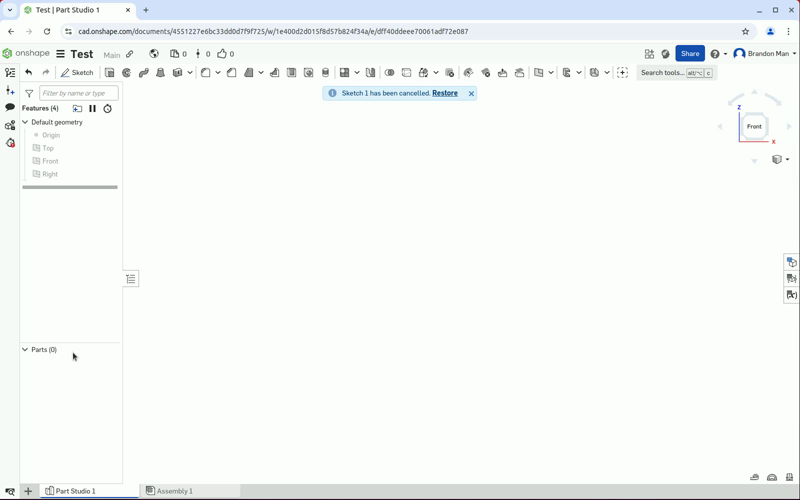
key(shift+y)
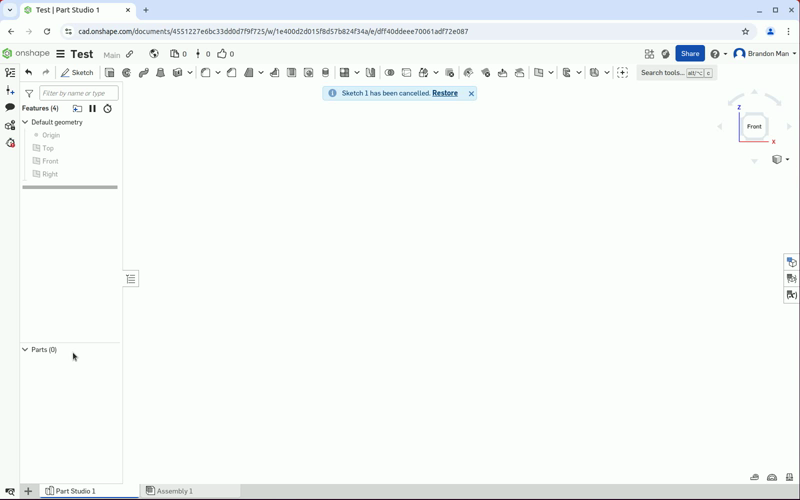
key(shift+s)
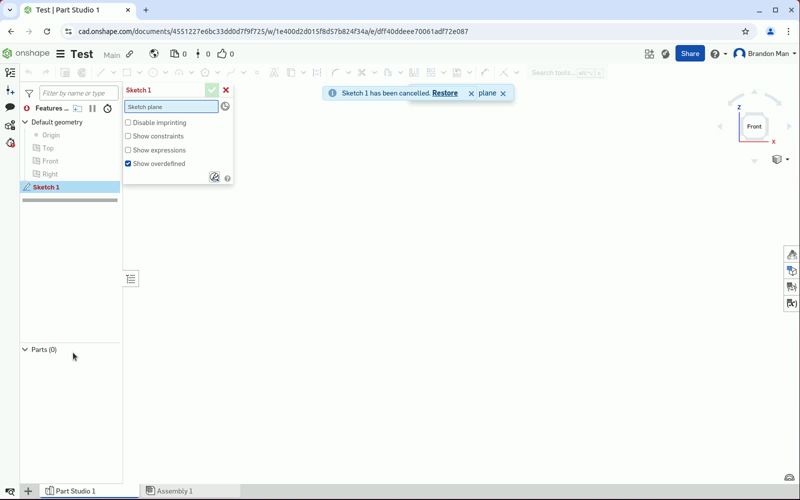
mouse_move(73, 163)
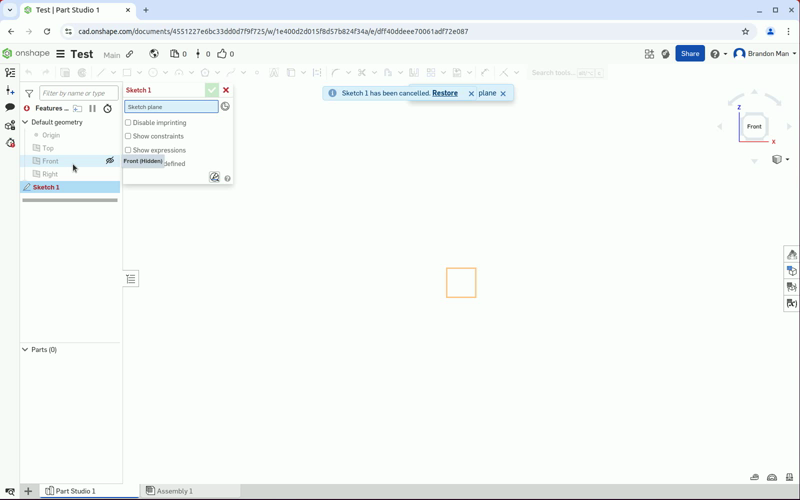
click(73, 163)
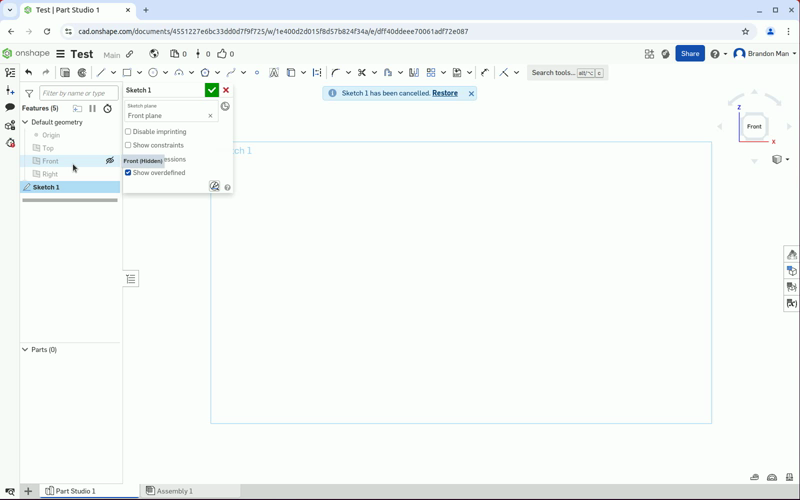
mouse_move(73, 352)
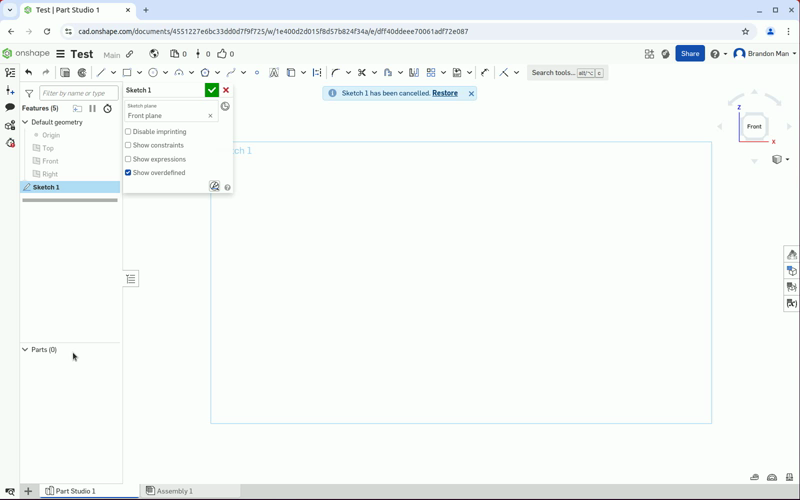
key(y)
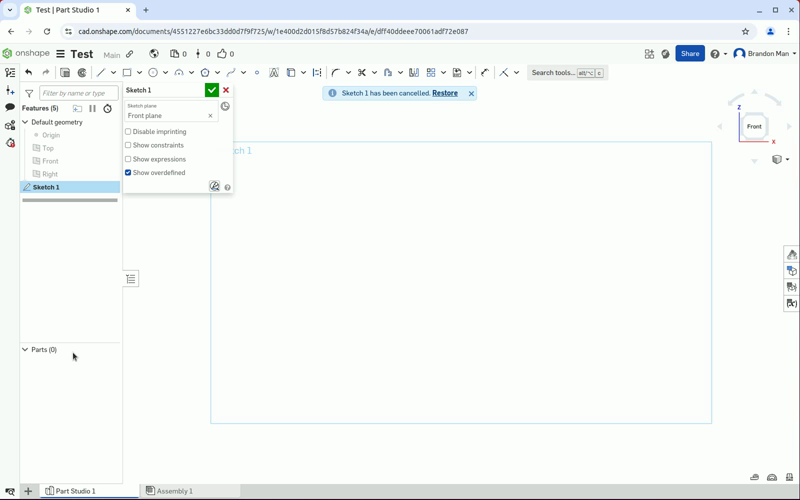
key(l)
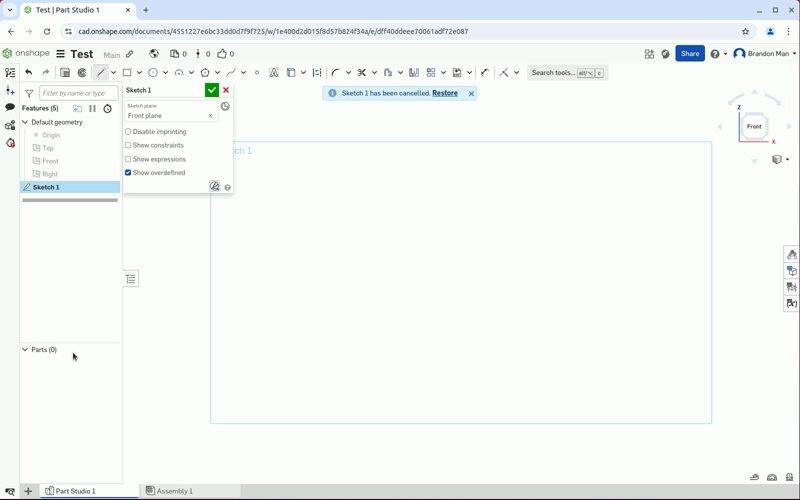
key_down(shift)
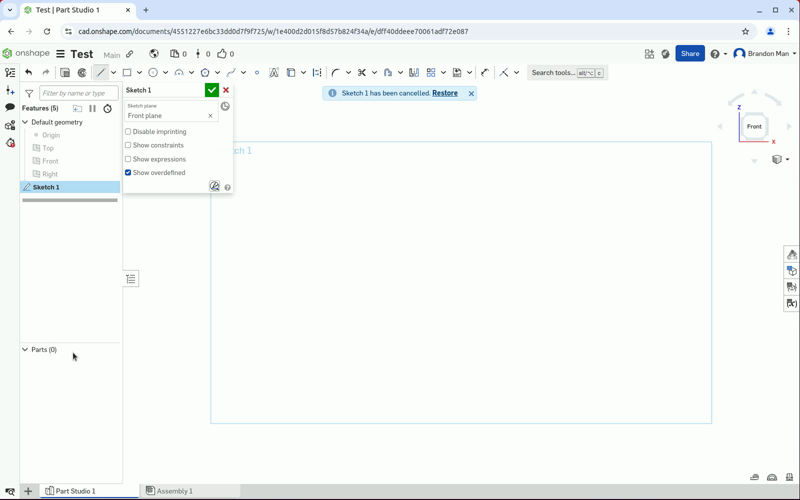
mouse_move(460, 191)
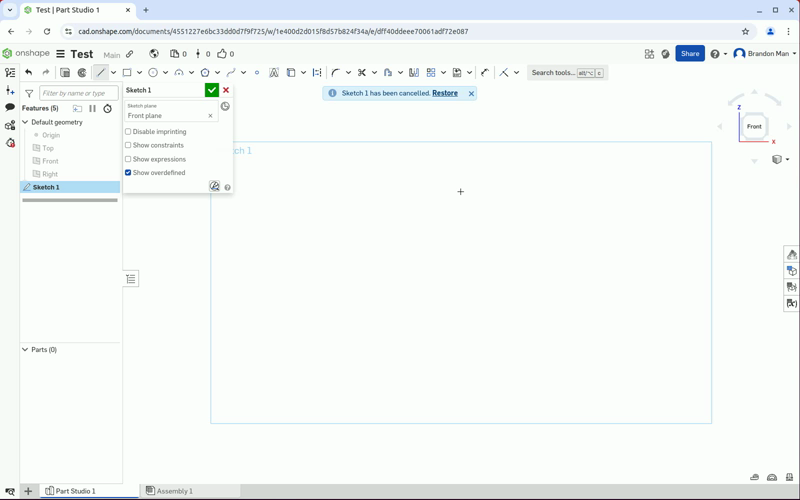
click(460, 191)
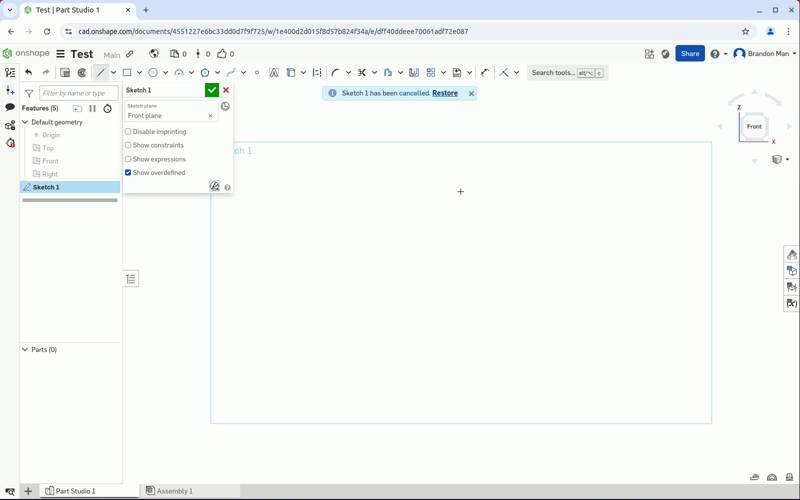
key_up(shift)
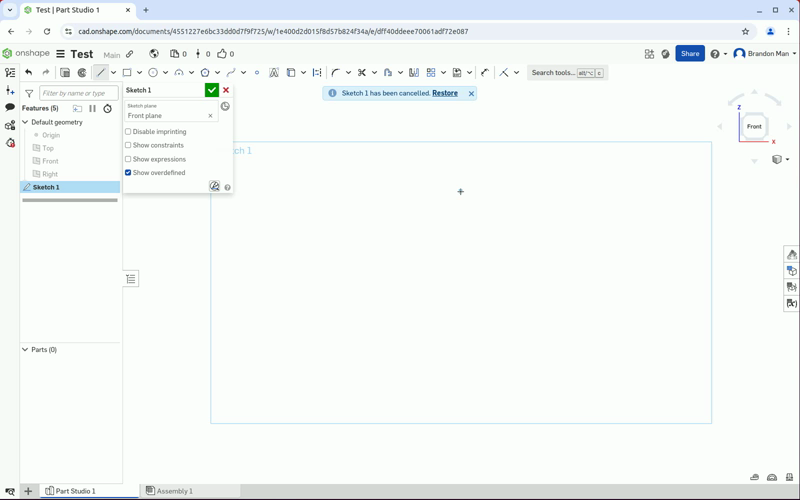
key_down(shift)
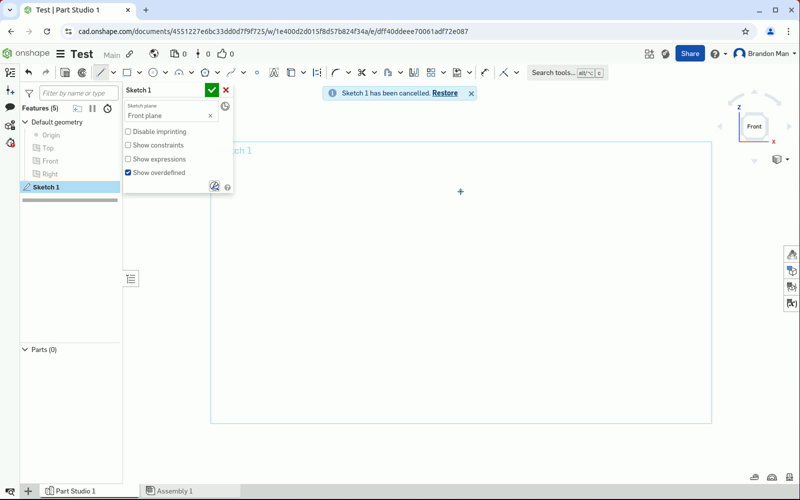
mouse_move(490, 191)
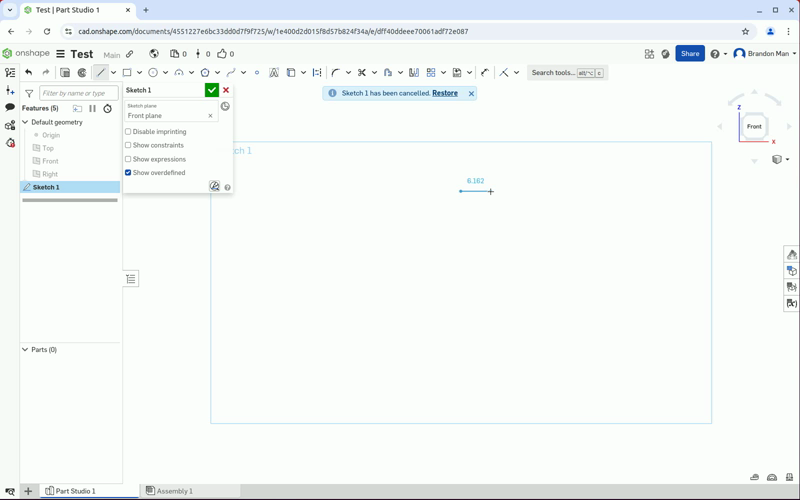
mouse_move(489, 191)
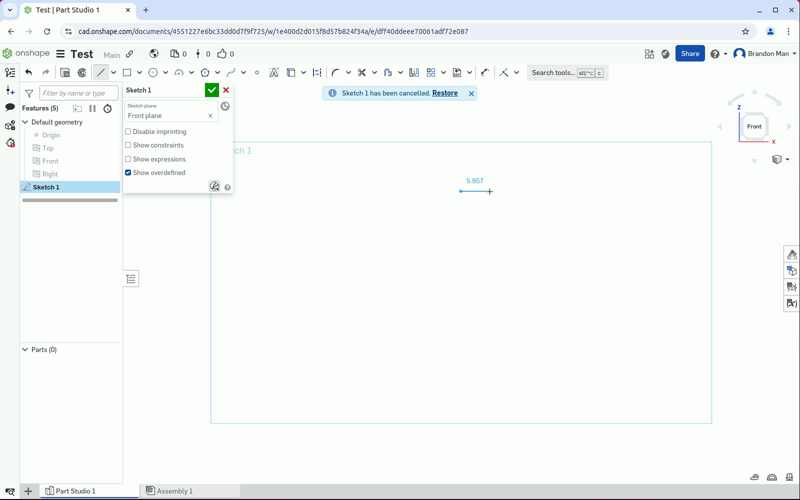
click(489, 191)
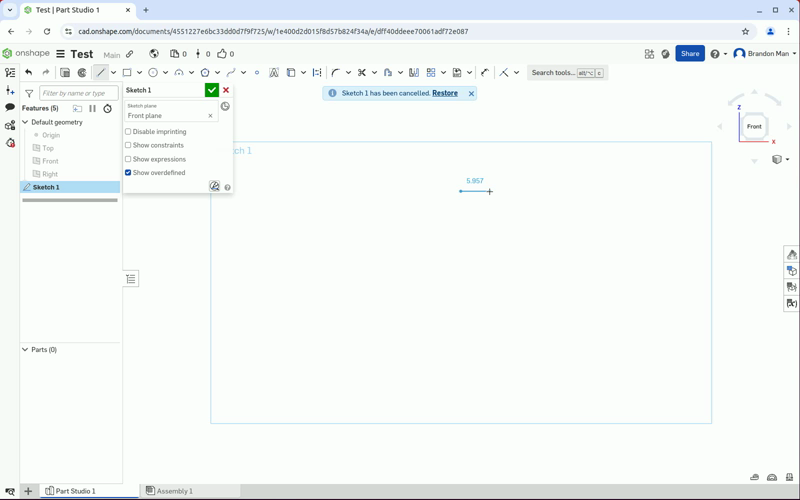
key_up(shift)
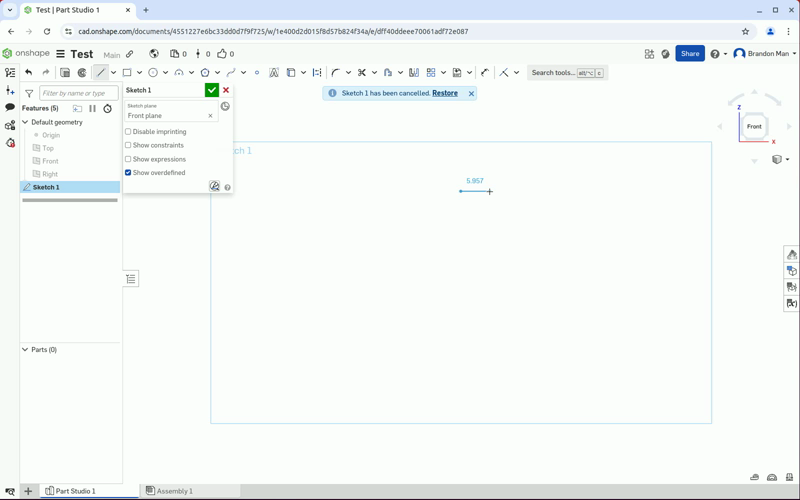
key_down(shift)
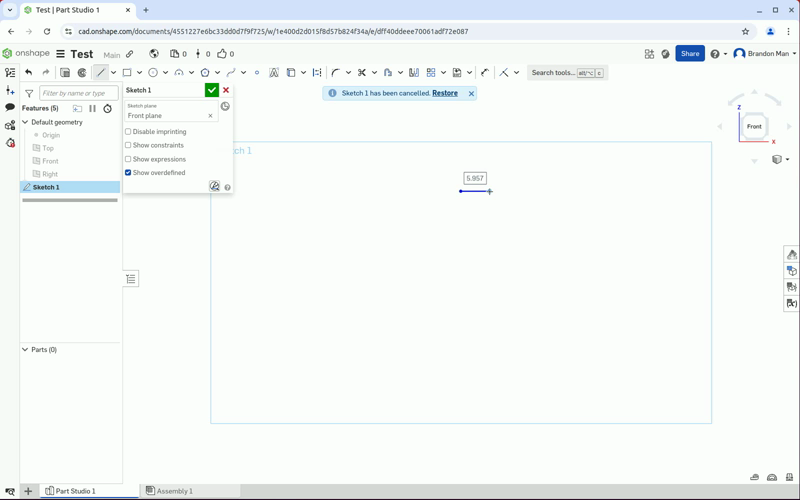
mouse_move(519, 191)
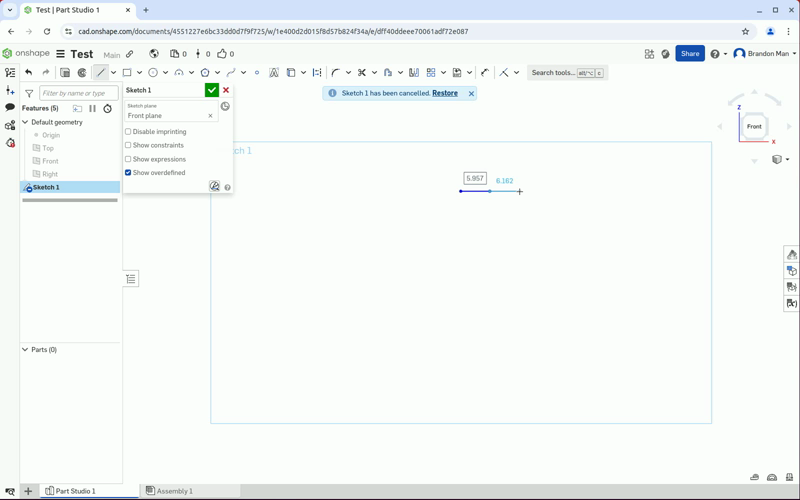
mouse_move(460, 169)
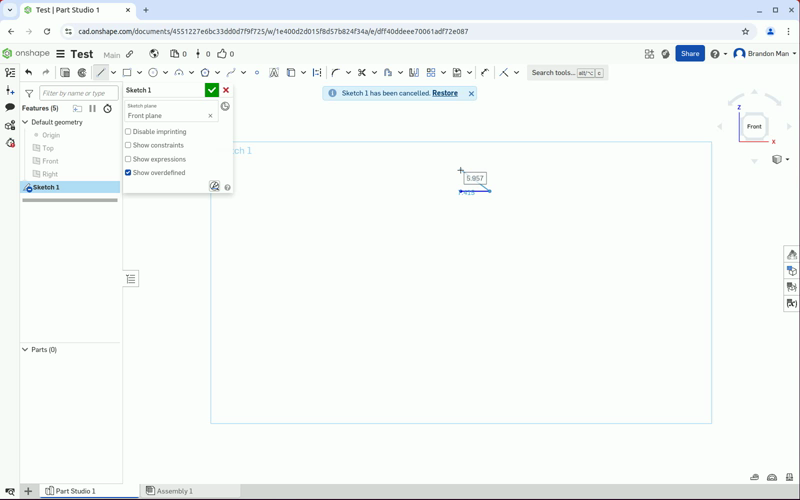
click(460, 169)
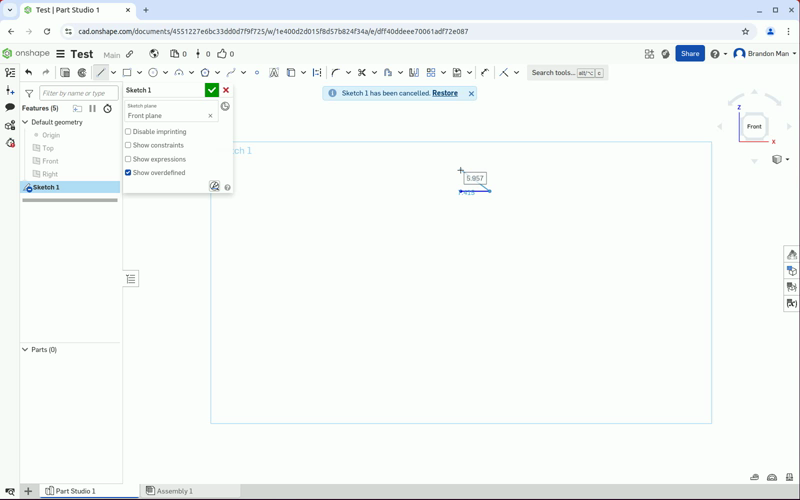
key_up(shift)
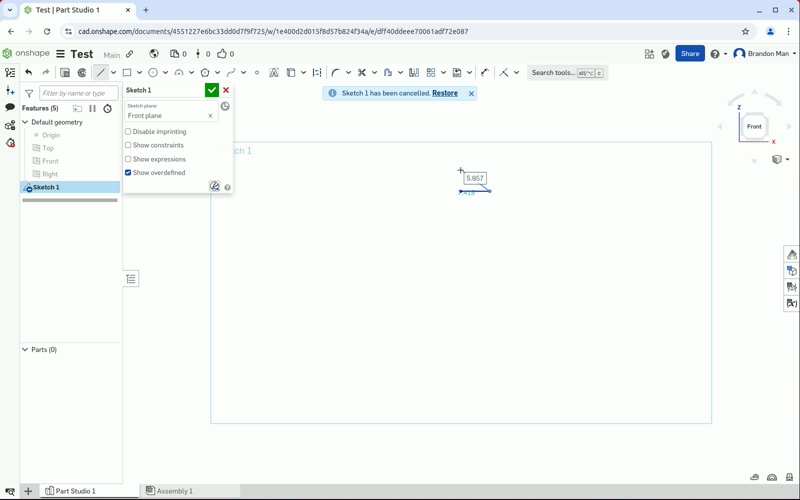
mouse_move(490, 169)
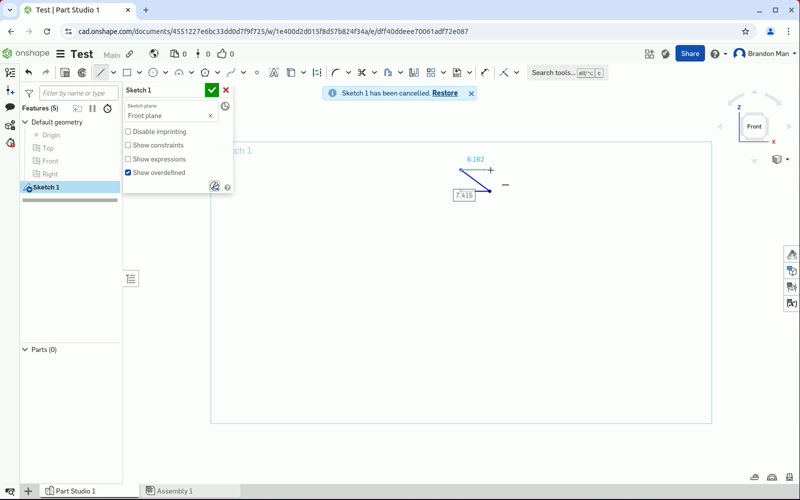
key_down(shift)
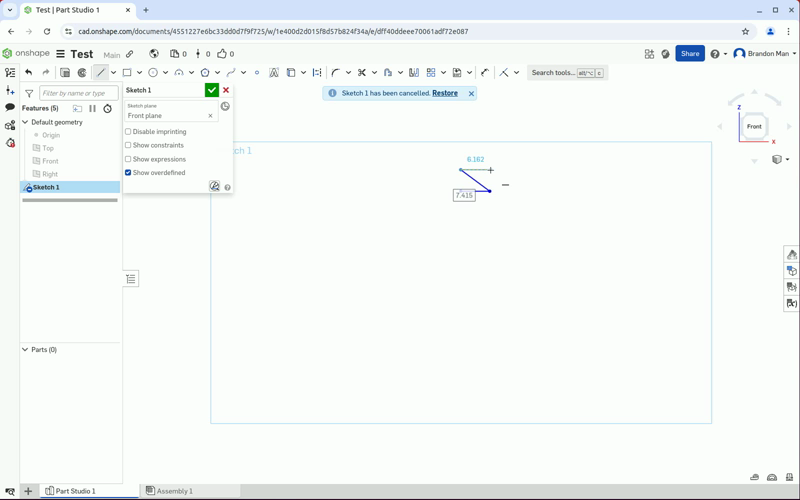
mouse_move(460, 191)
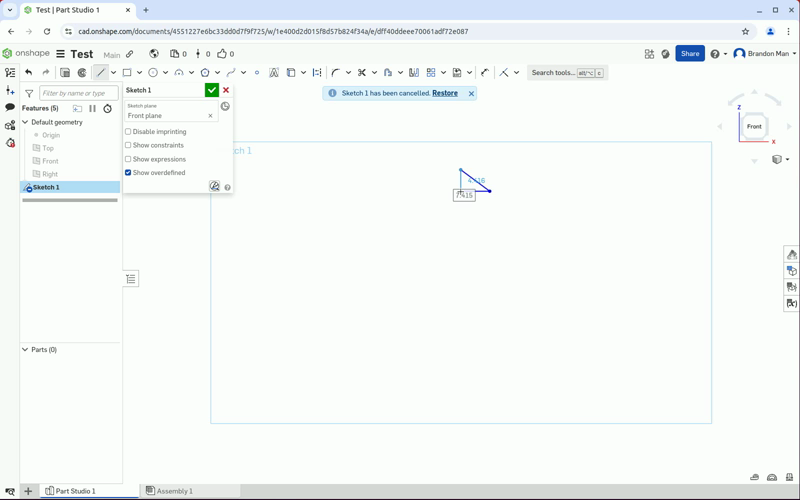
key_up(shift)
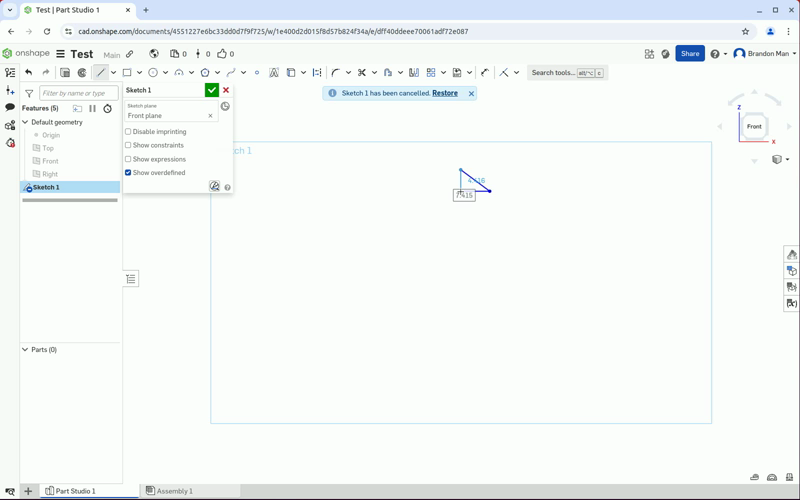
click(460, 191)
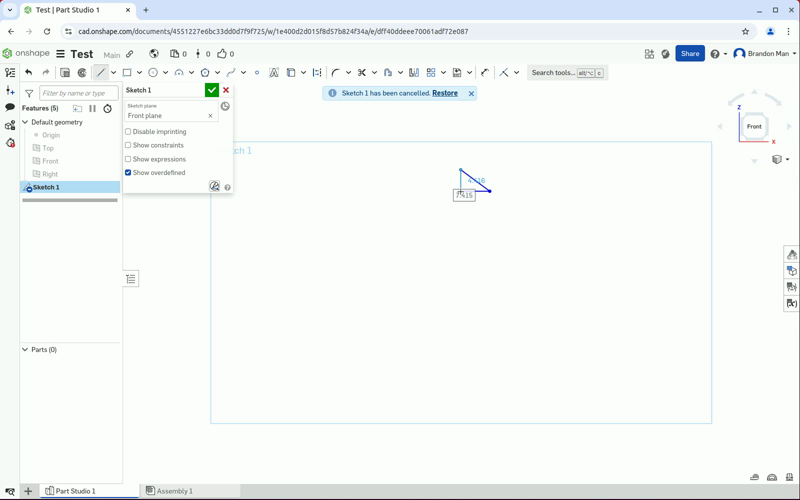
key(esc)
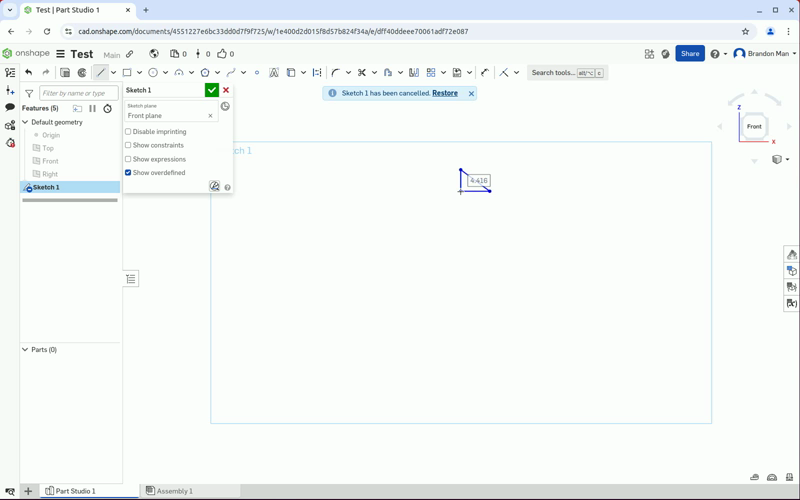
mouse_move(464, 188)
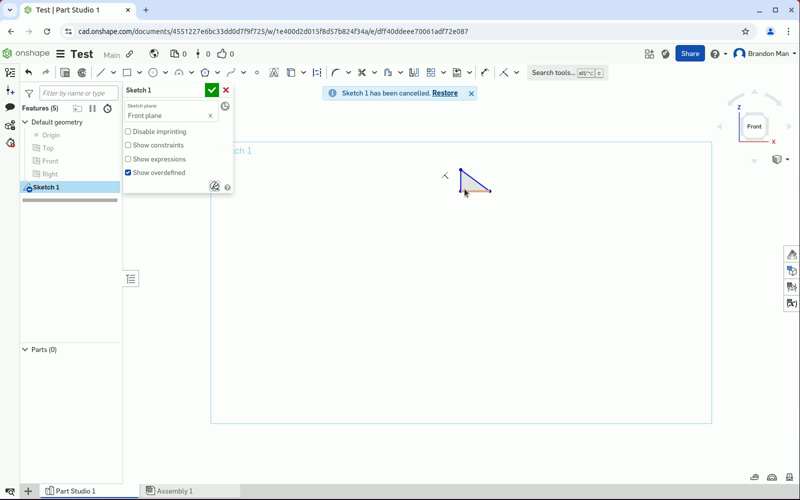
scroll(6)
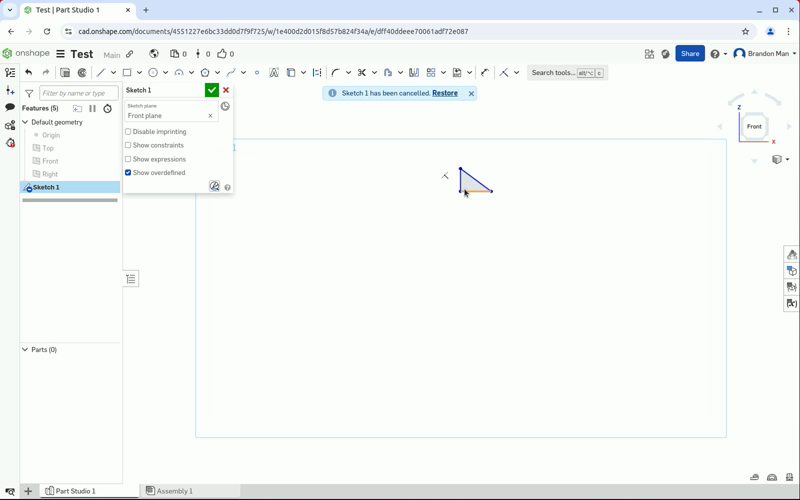
scroll(6)
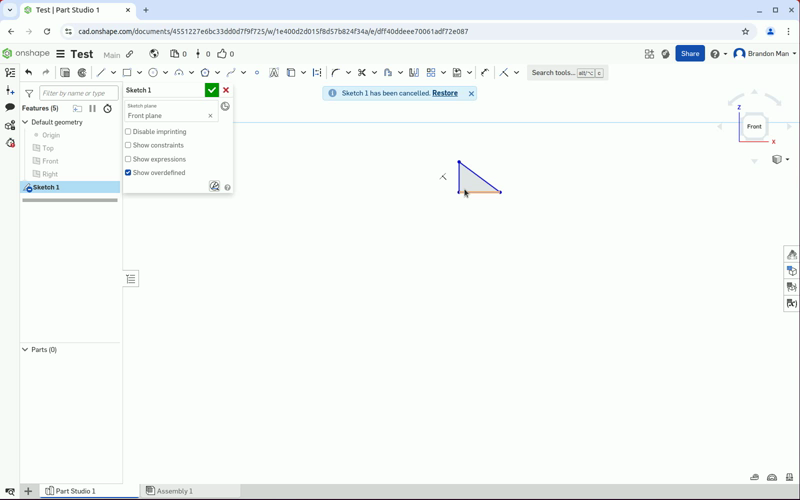
scroll(6)
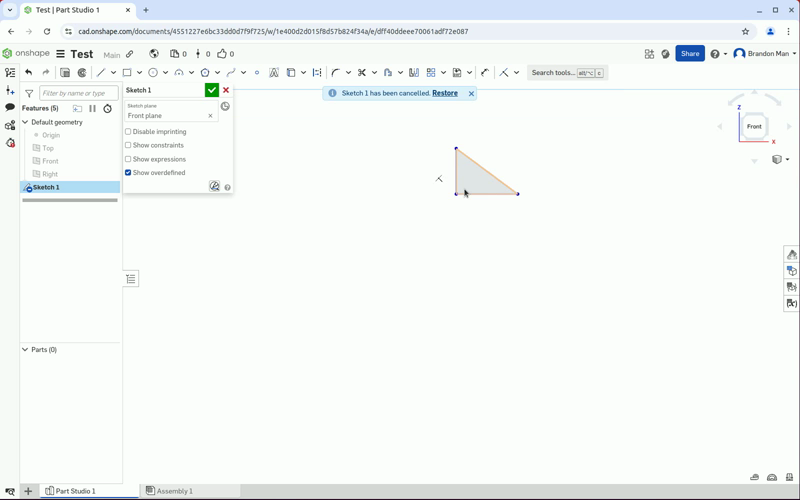
scroll(6)
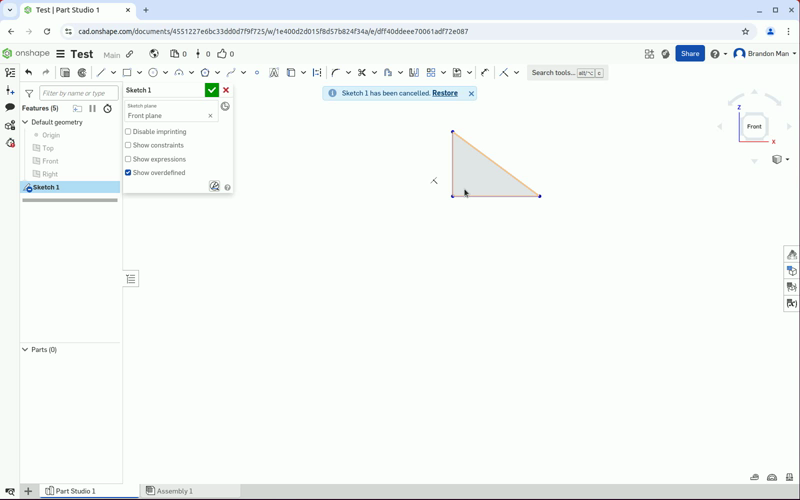
scroll(6)
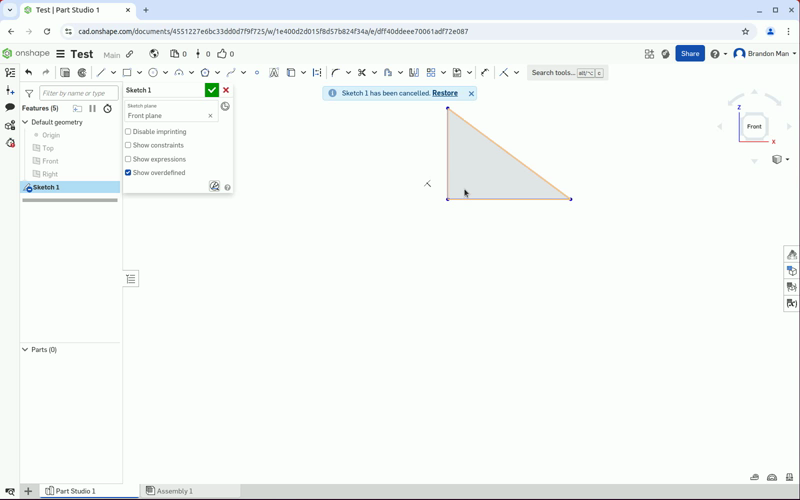
scroll(6)
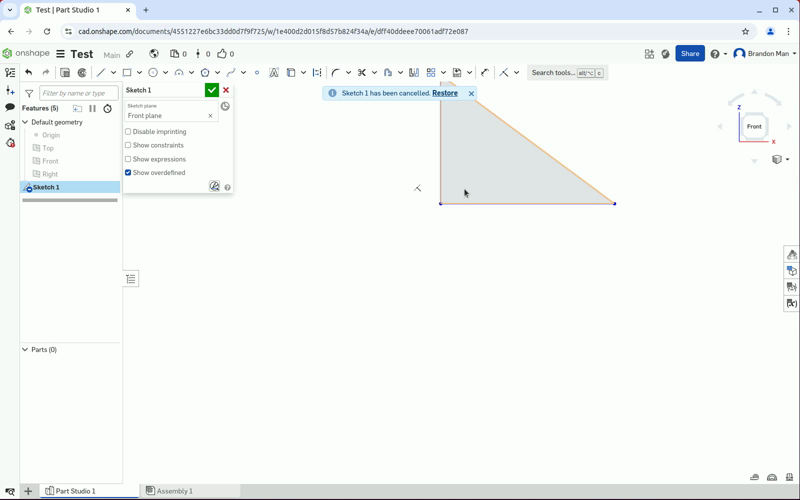
scroll(6)
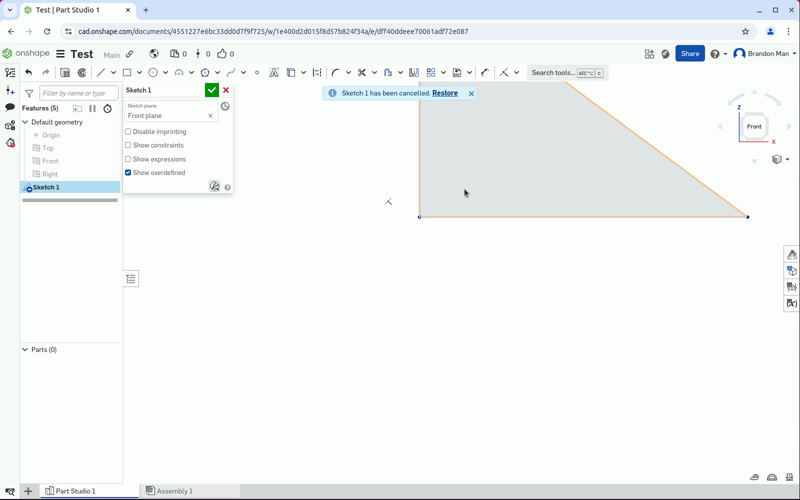
click(464, 188)
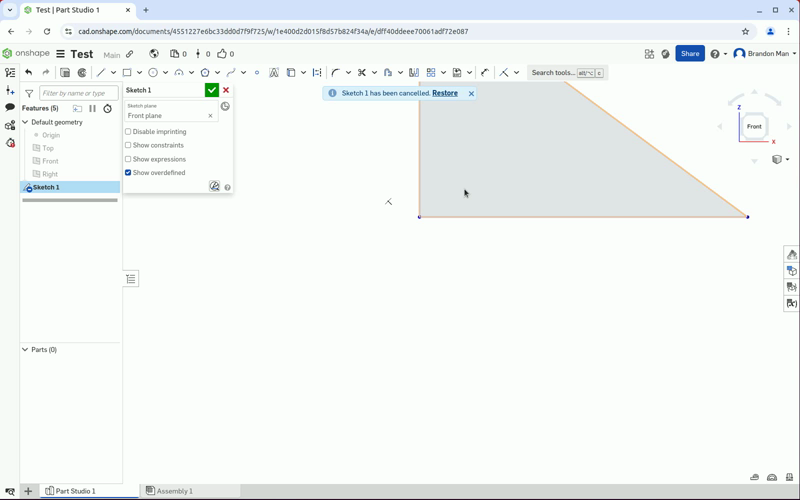
scroll(-6)
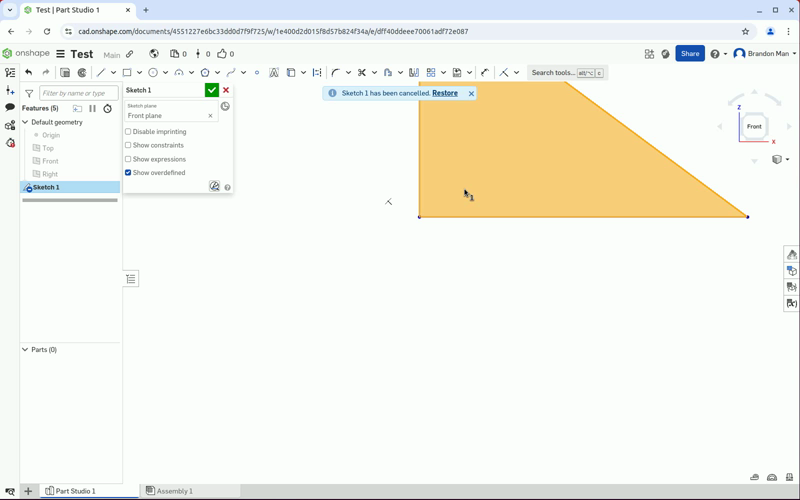
scroll(-6)
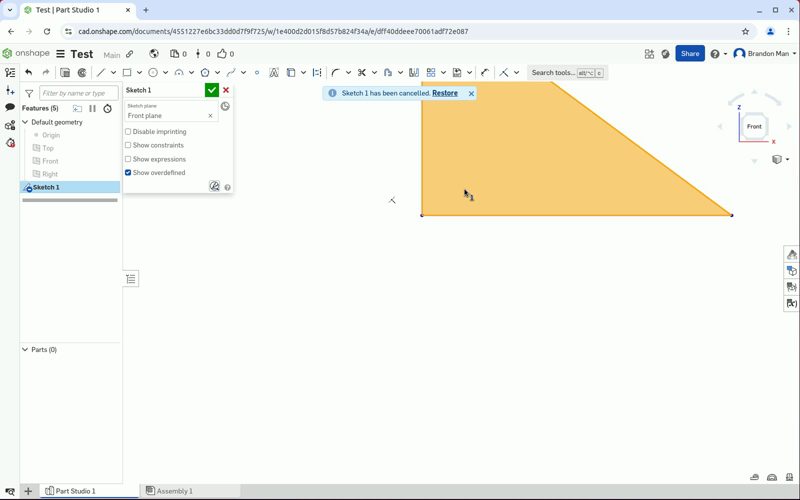
scroll(-6)
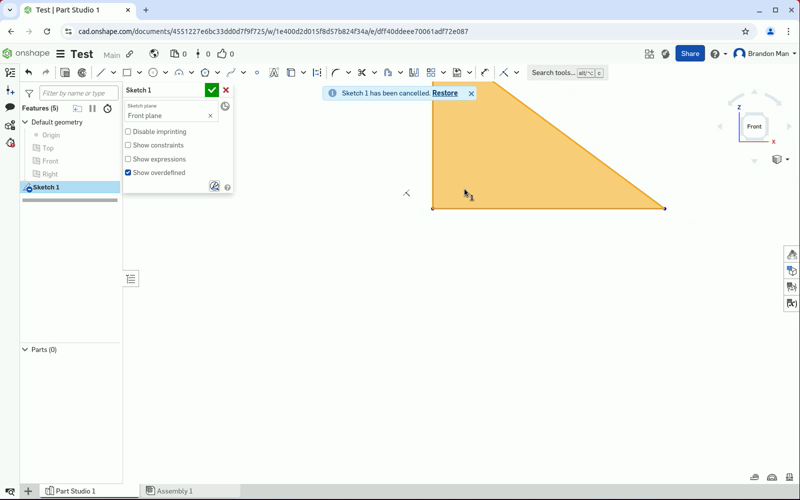
scroll(-6)
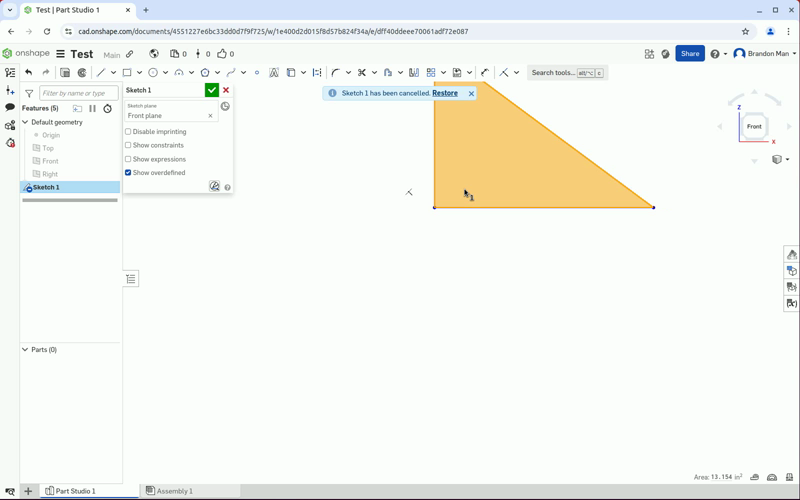
scroll(-6)
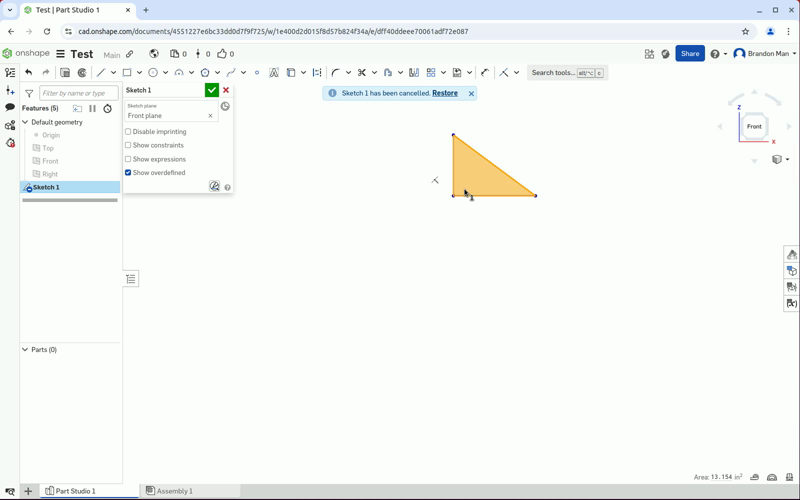
scroll(-6)
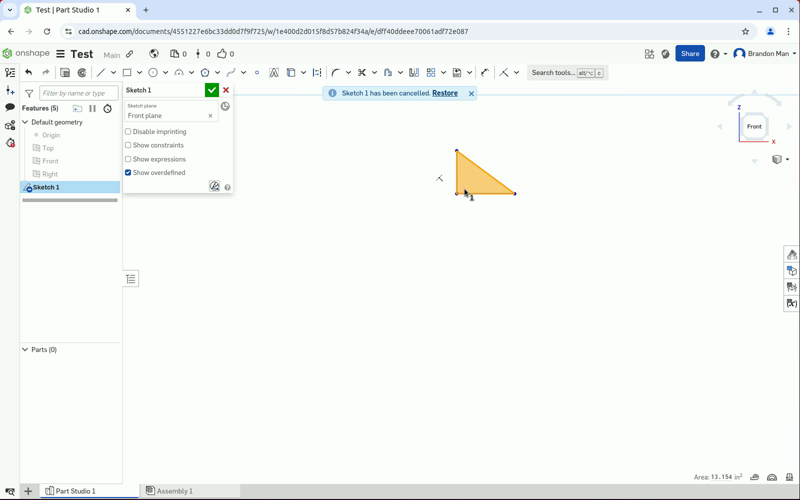
scroll(-6)
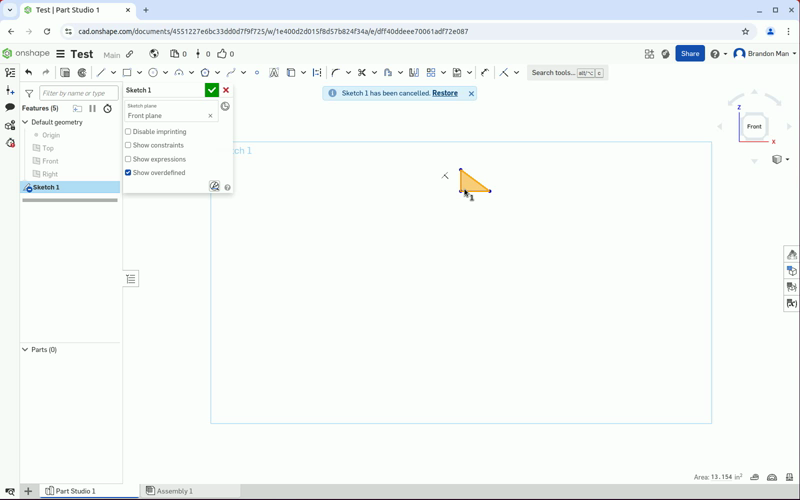
mouse_move(73, 352)
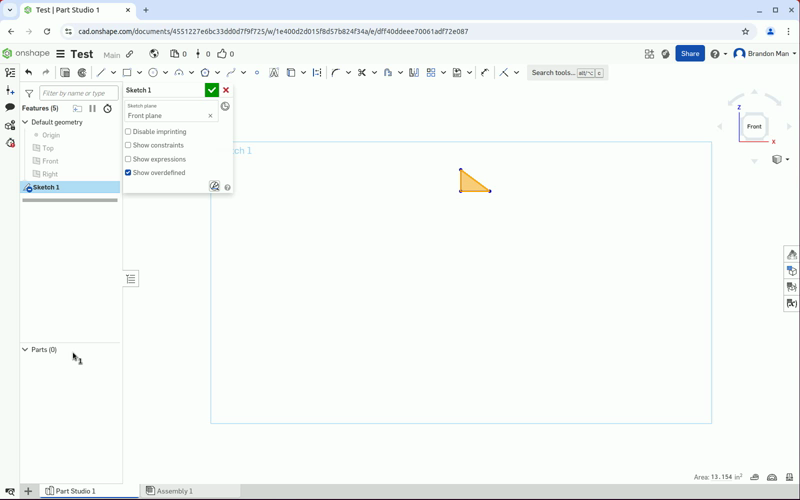
key(shift+y)
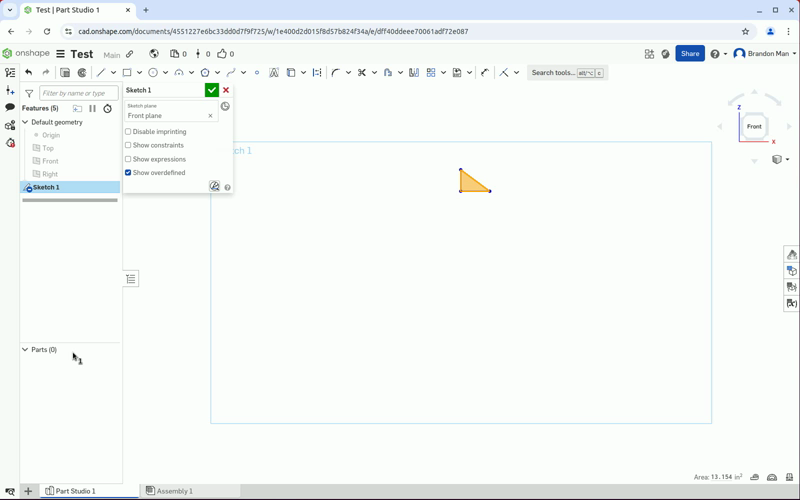
key(shift+e)
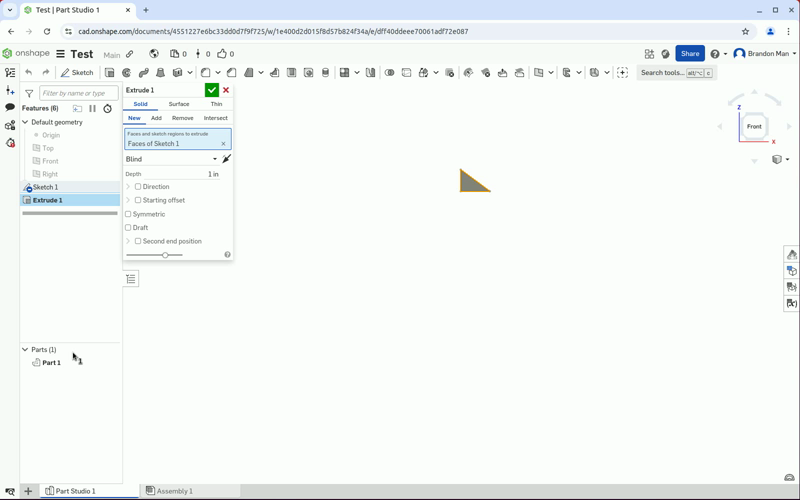
mouse_move(143, 106)
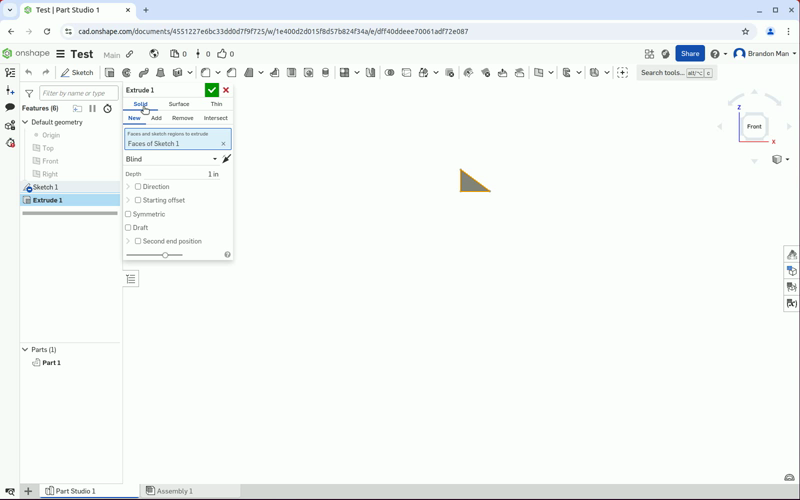
click(143, 106)
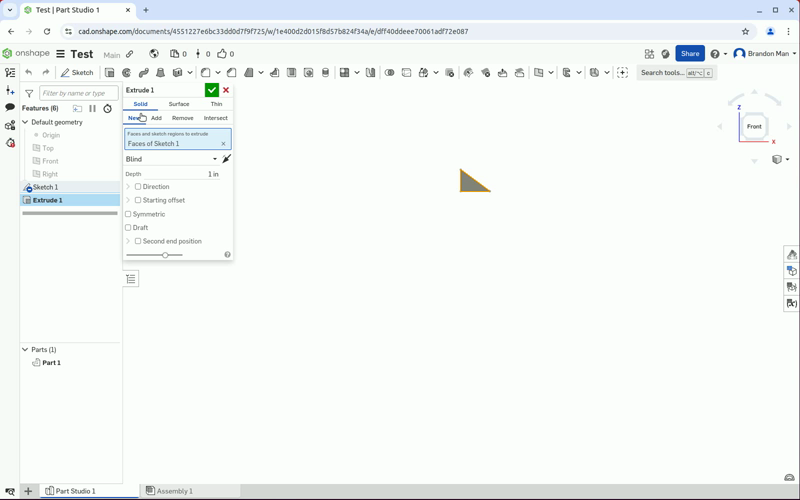
mouse_move(137, 120)
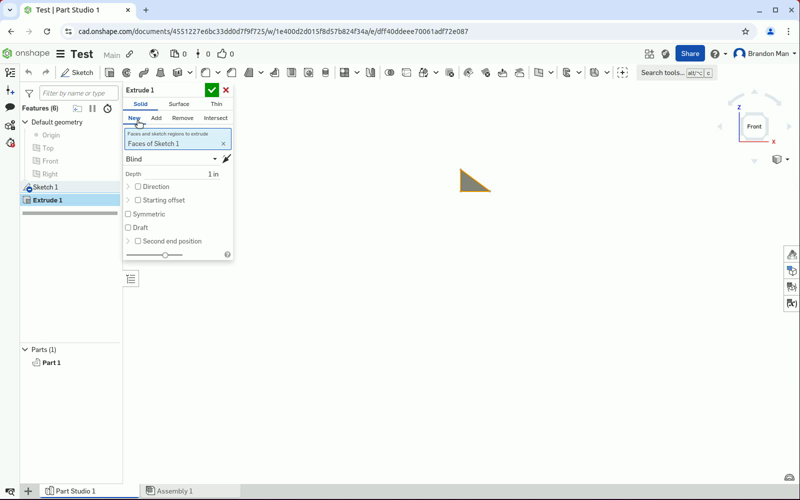
click(137, 120)
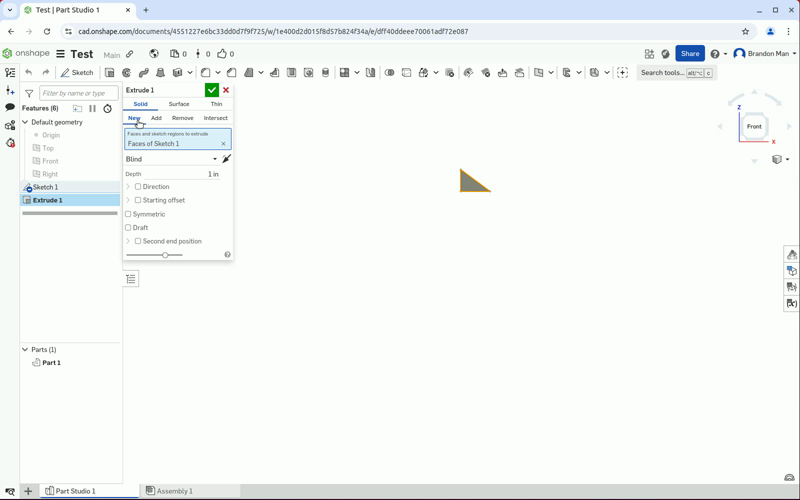
key(tab, 4)
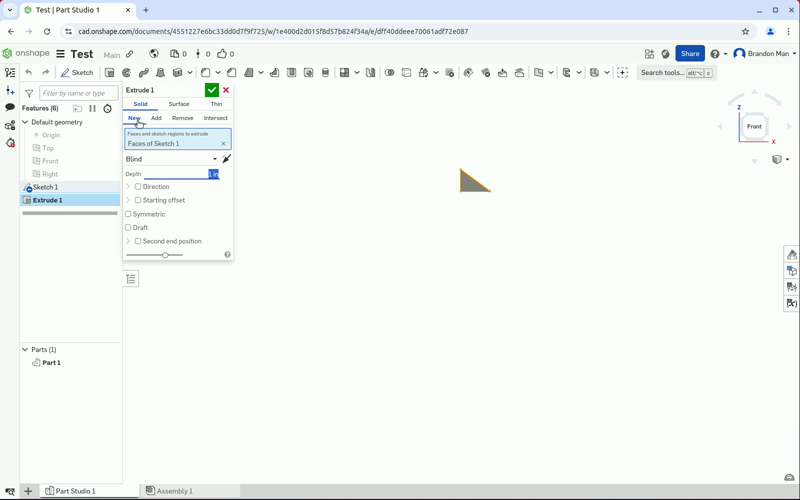
text(34.662)
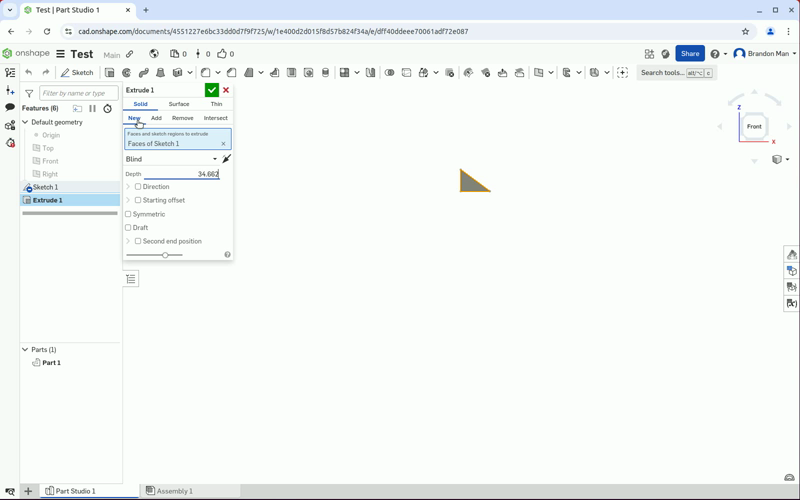
key(tab, 3)
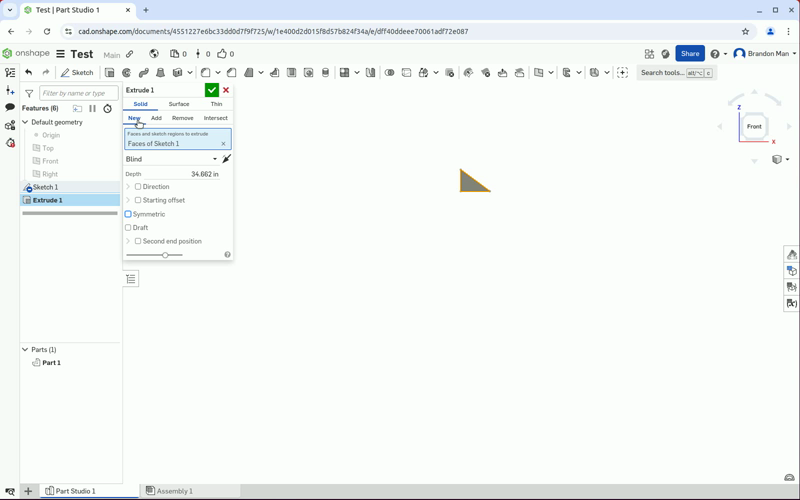
key(space)
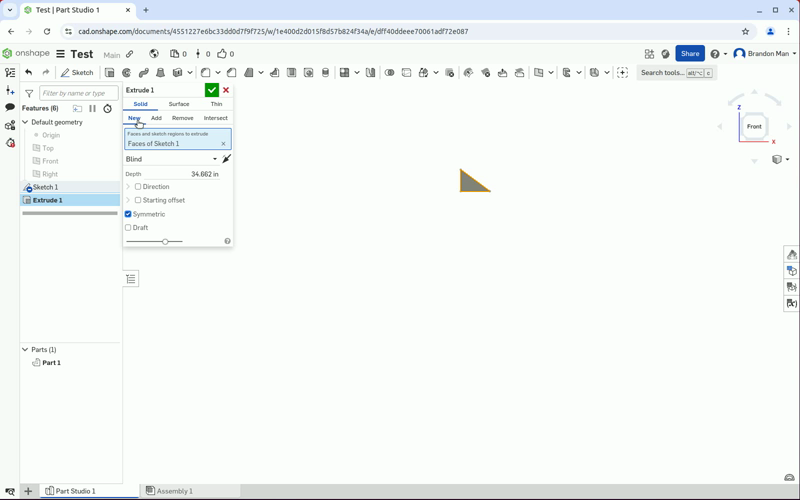
key(enter)
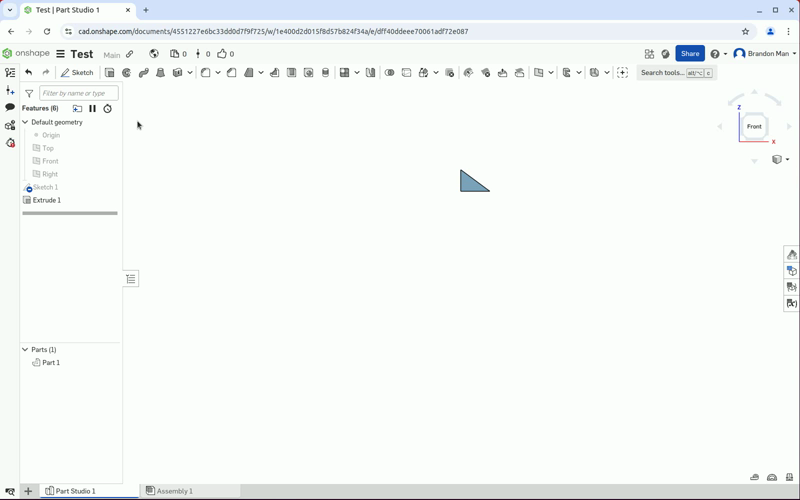
key(shift+h)
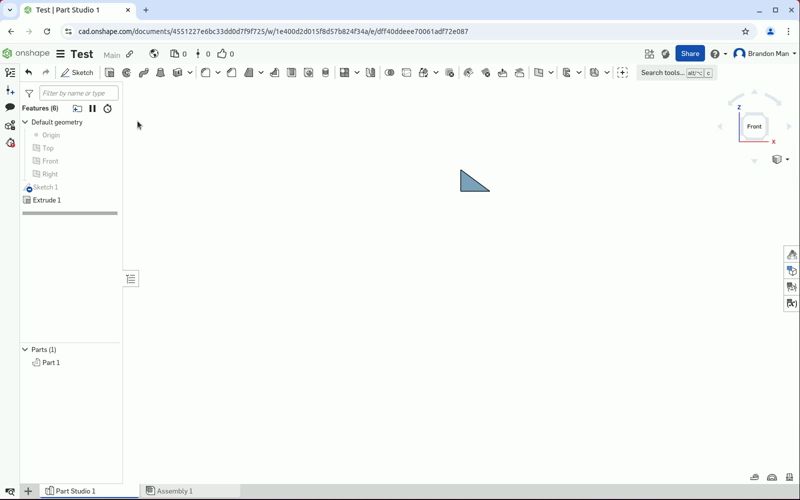
key(shift+h)
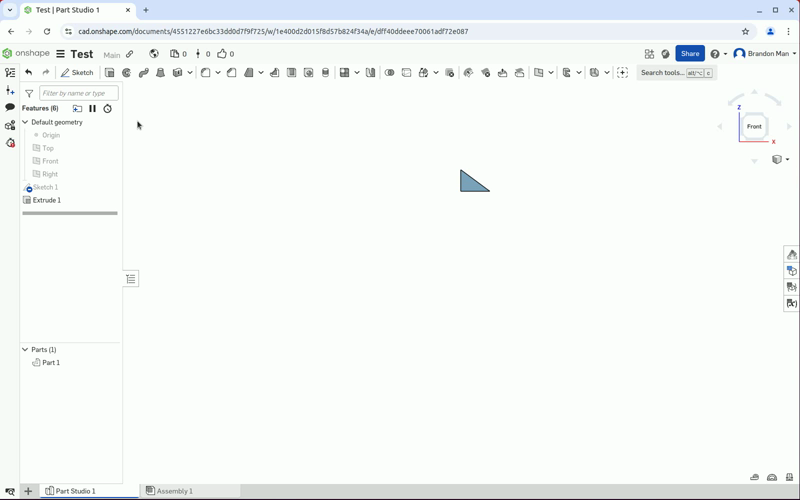
mouse_move(73, 189)
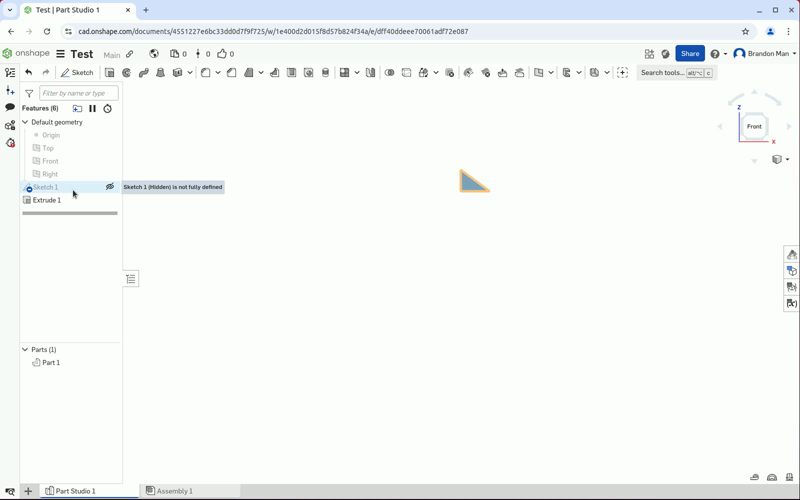
click(73, 189)
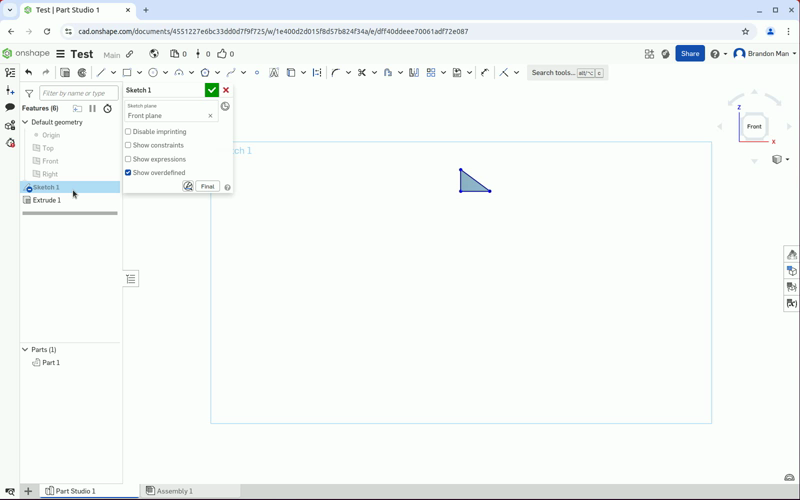
mouse_move(229, 92)
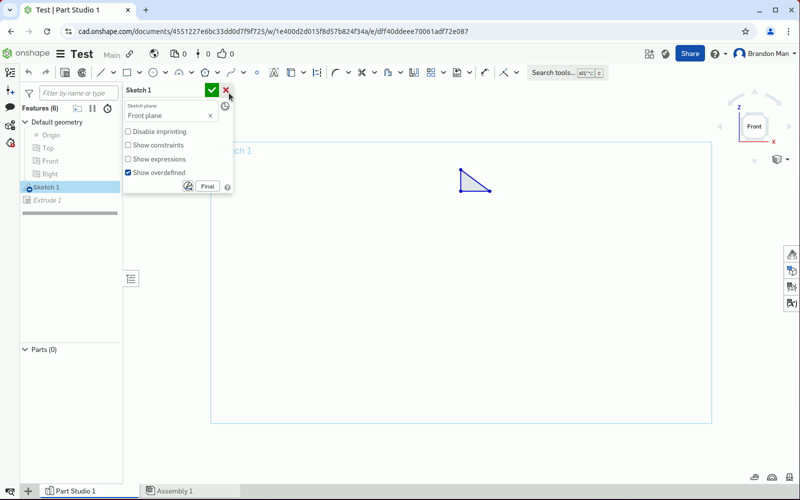
click(229, 92)
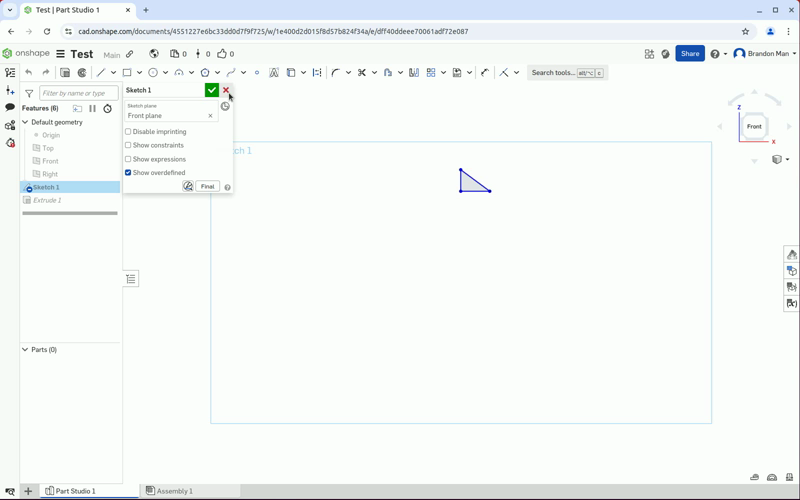
key(shift+s)
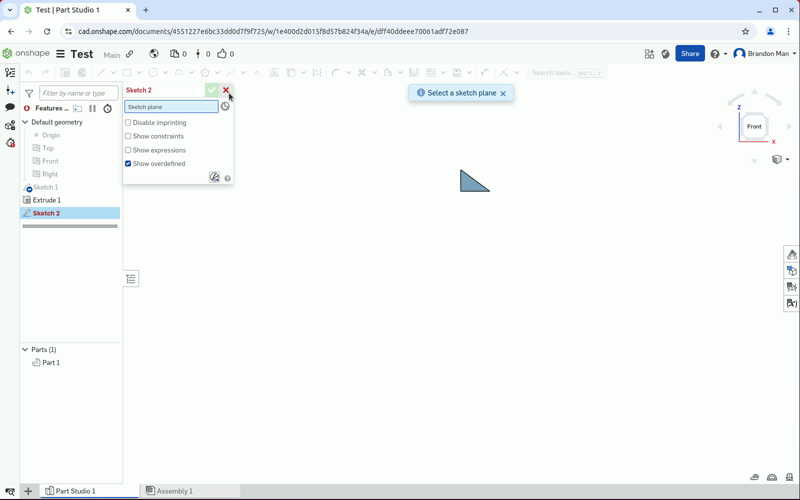
mouse_move(73, 163)
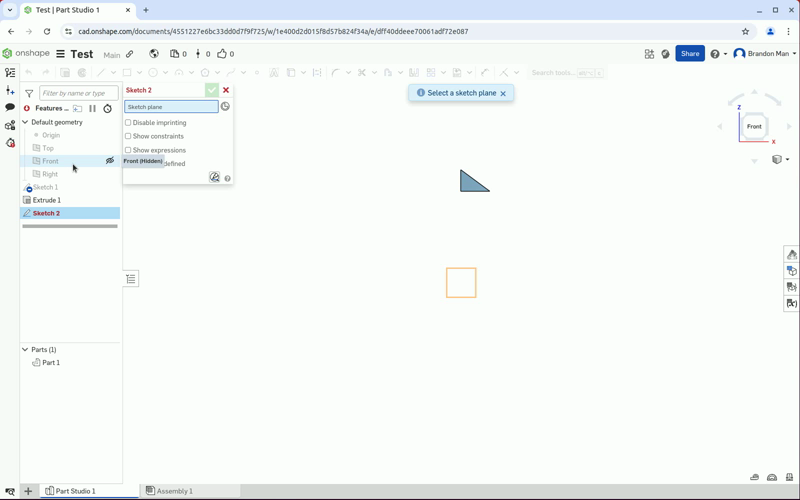
click(73, 163)
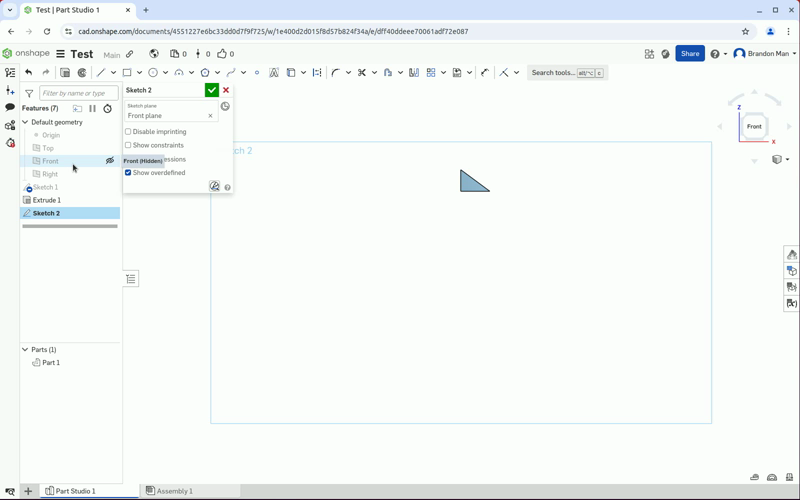
mouse_move(73, 352)
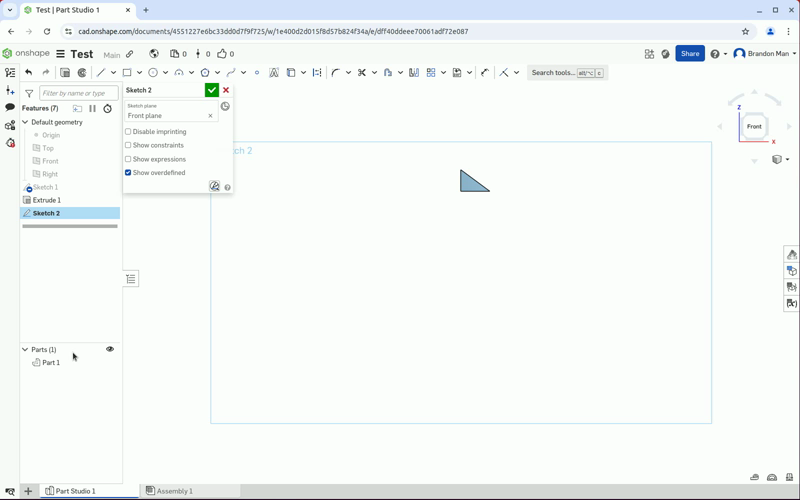
key(y)
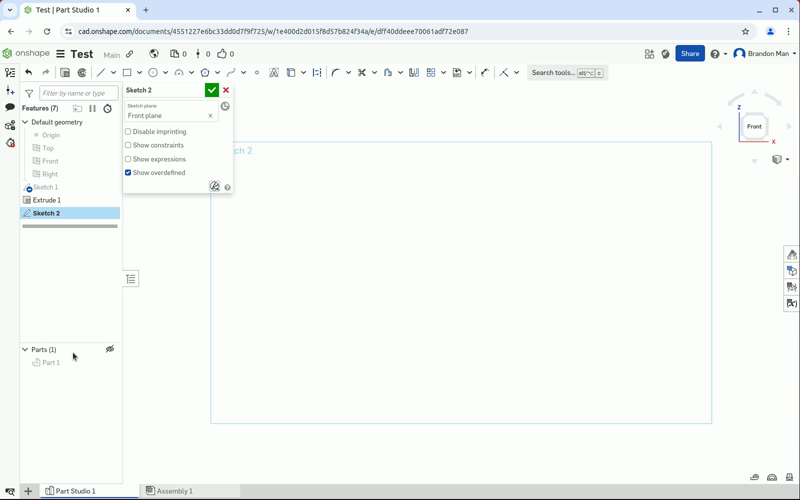
key(l)
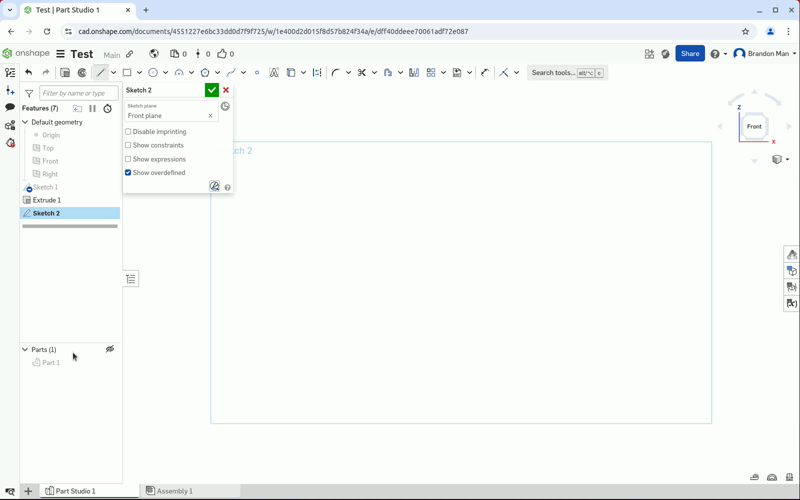
key_down(shift)
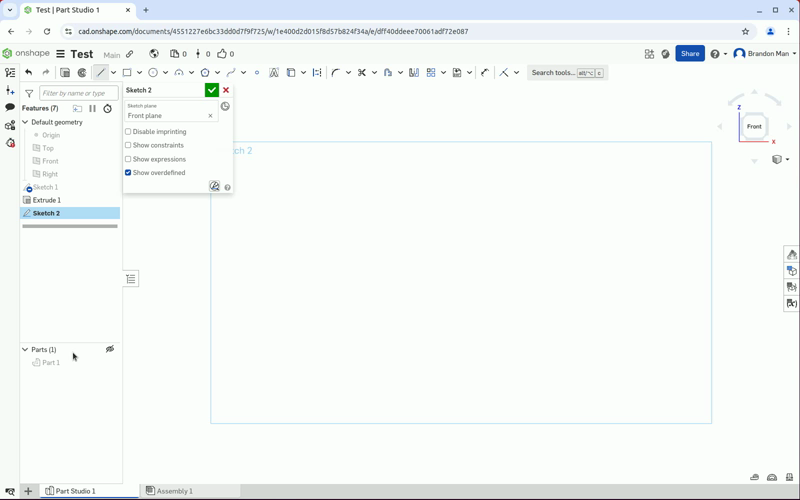
mouse_move(460, 282)
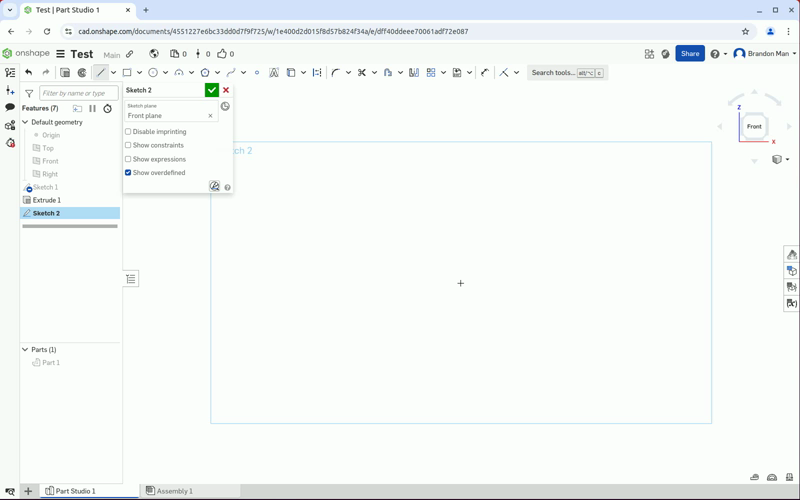
click(460, 282)
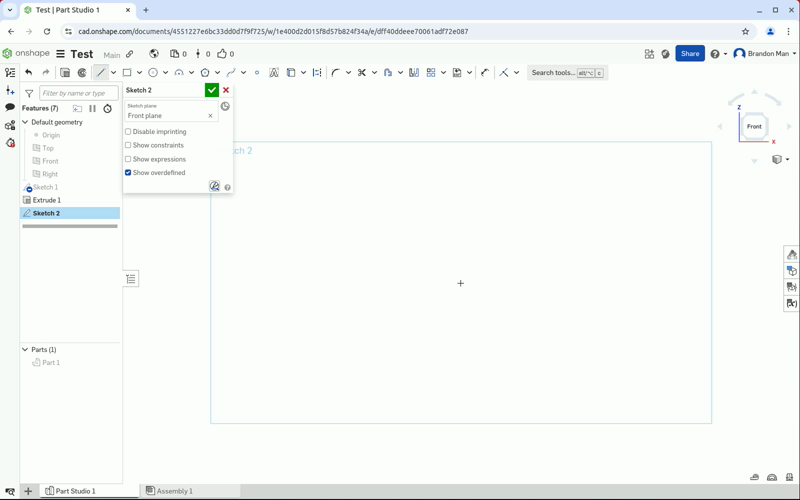
key_up(shift)
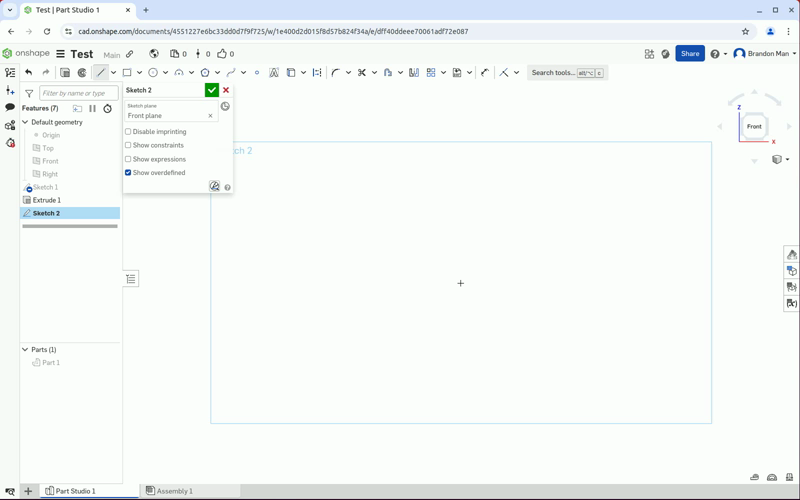
key_down(shift)
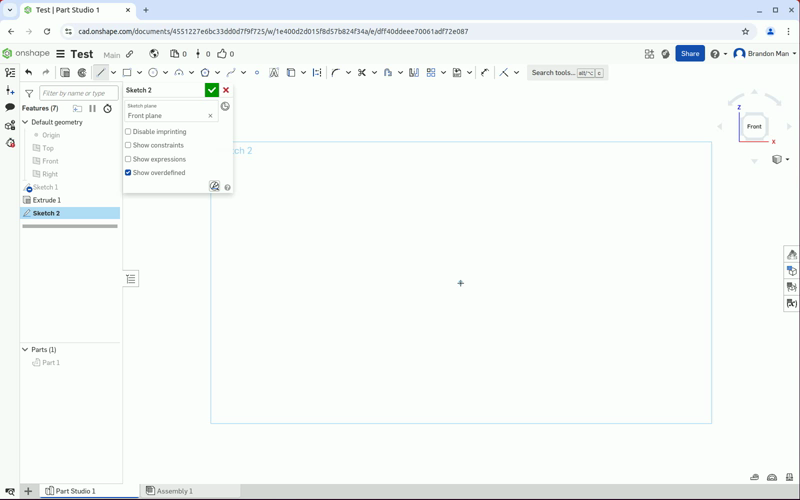
mouse_move(573, 282)
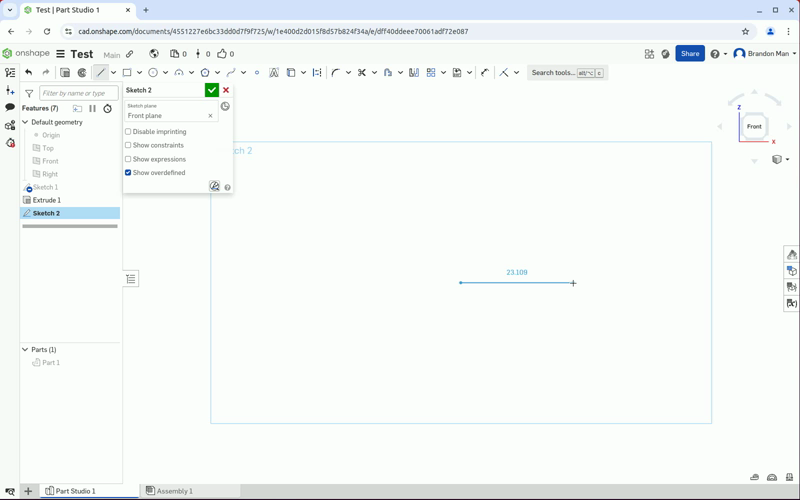
click(573, 282)
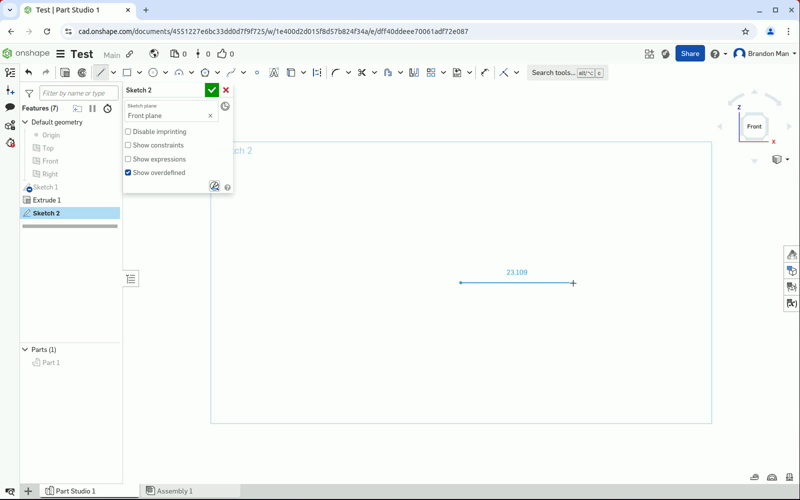
key_up(shift)
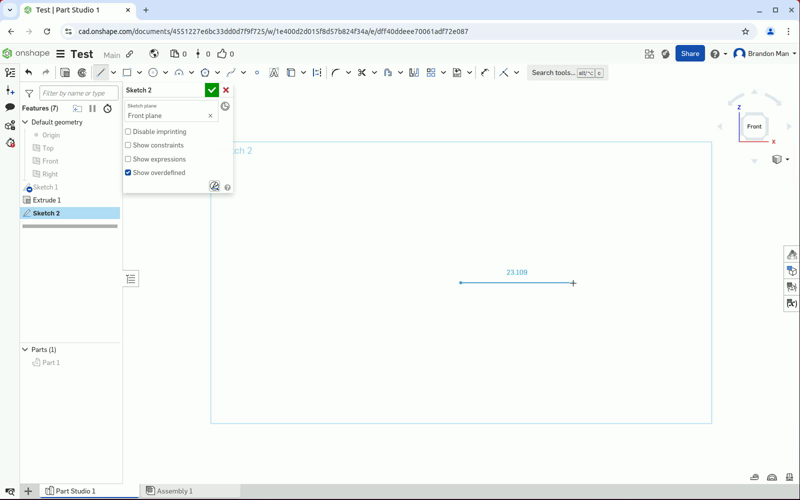
key_down(shift)
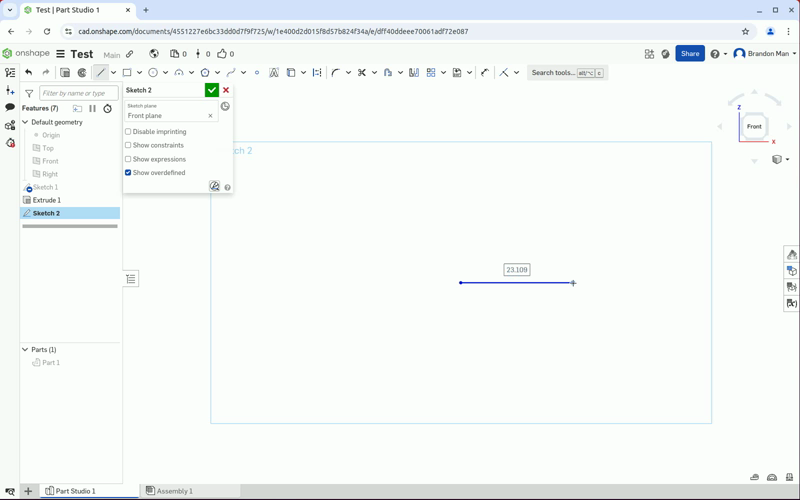
mouse_move(589, 282)
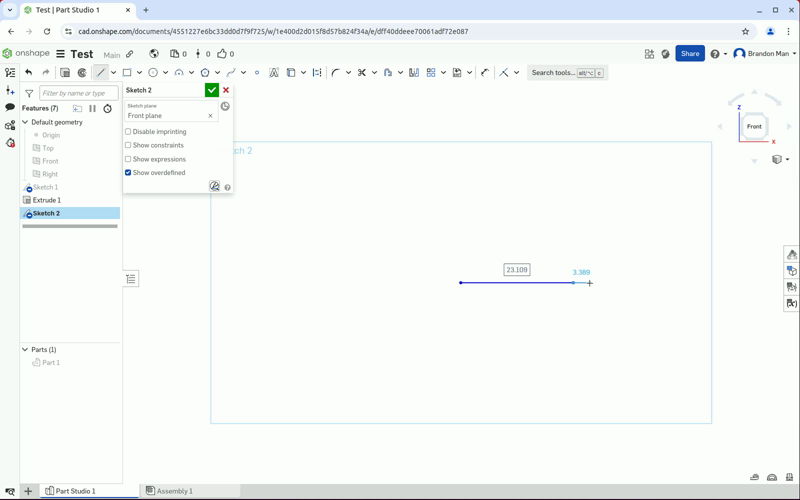
mouse_move(573, 254)
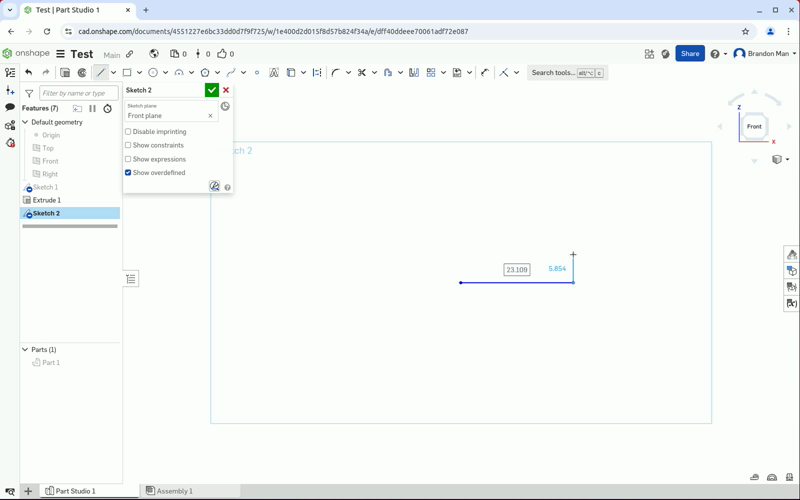
click(573, 254)
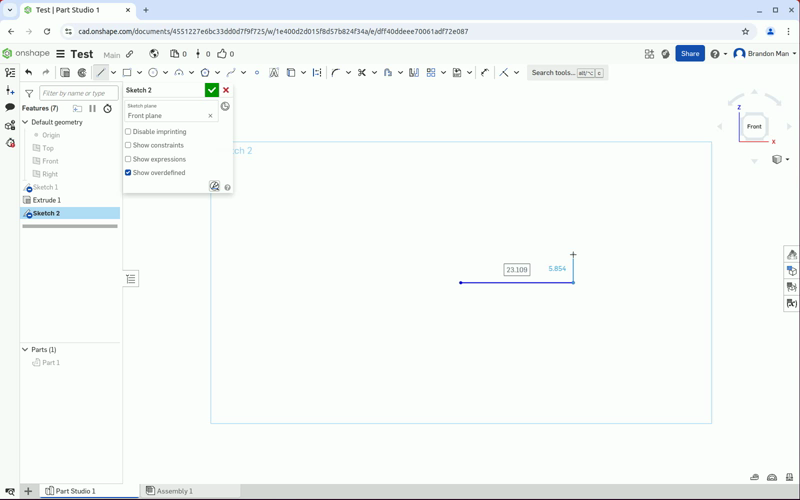
key_up(shift)
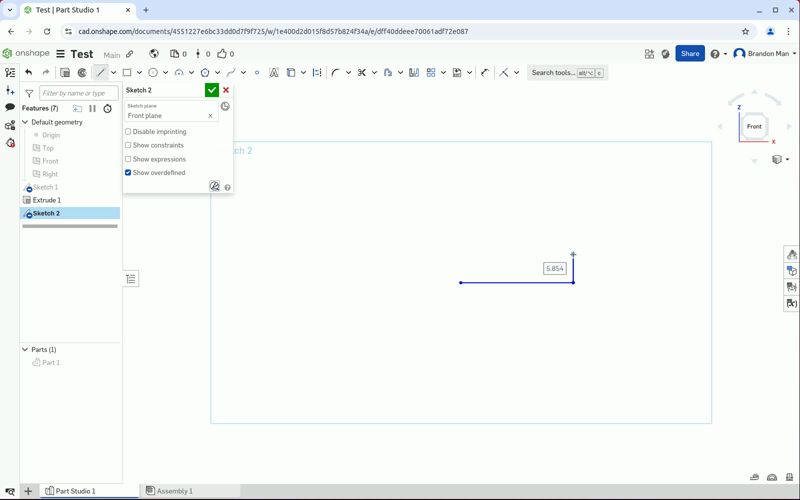
key_down(shift)
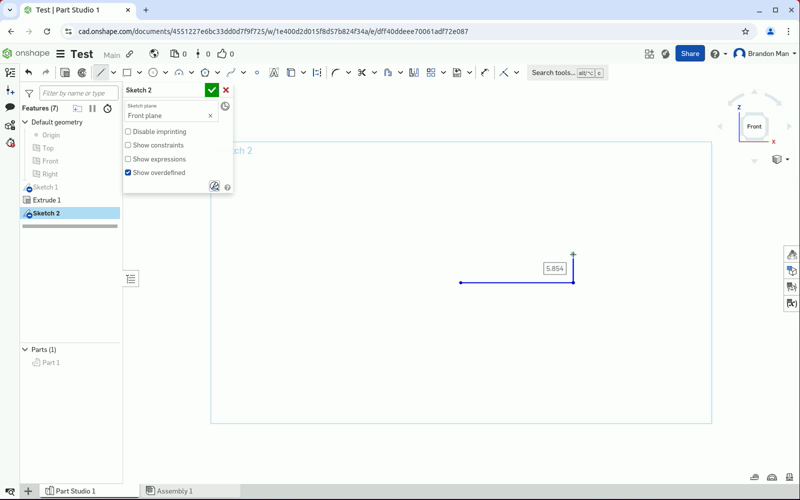
mouse_move(589, 254)
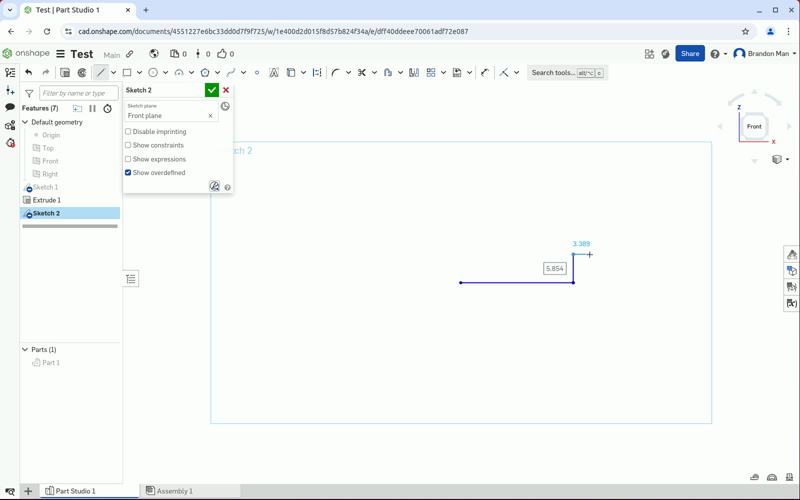
mouse_move(535, 254)
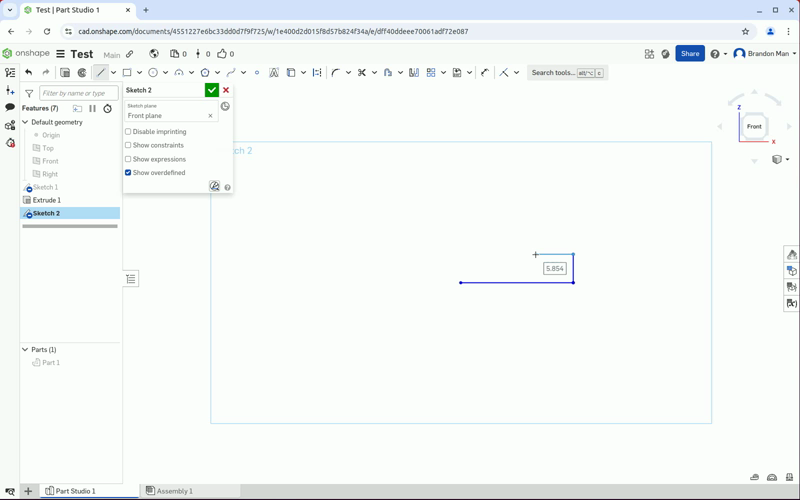
click(535, 254)
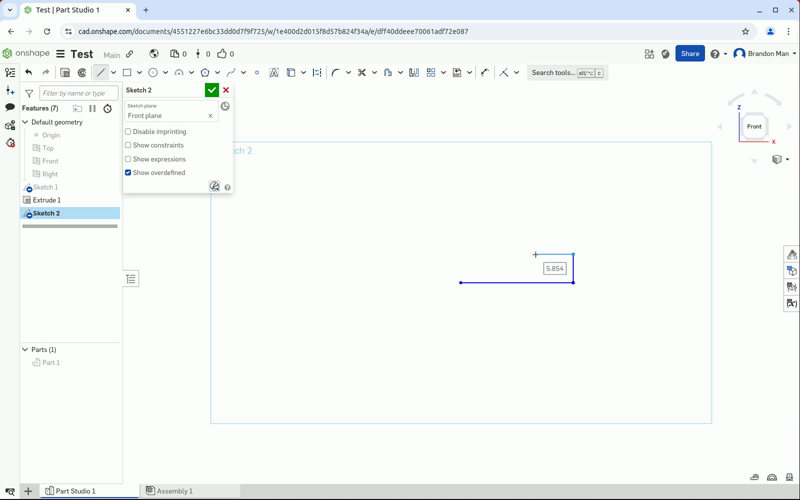
key_up(shift)
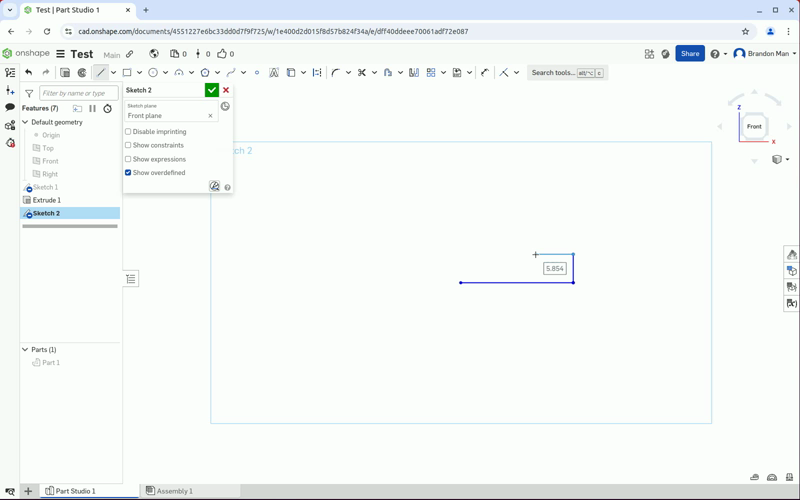
key_down(shift)
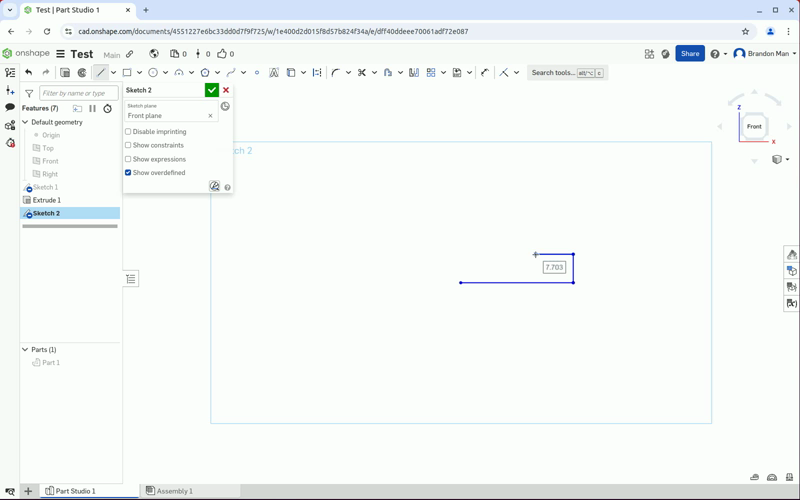
mouse_move(460, 254)
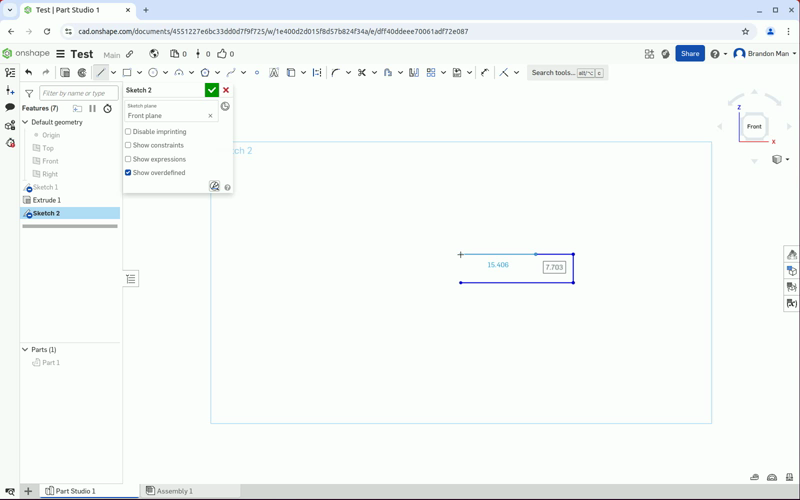
click(460, 254)
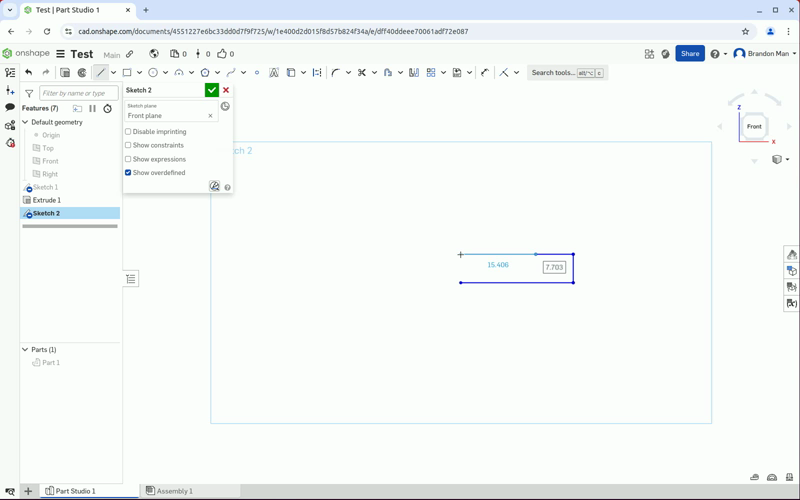
key_up(shift)
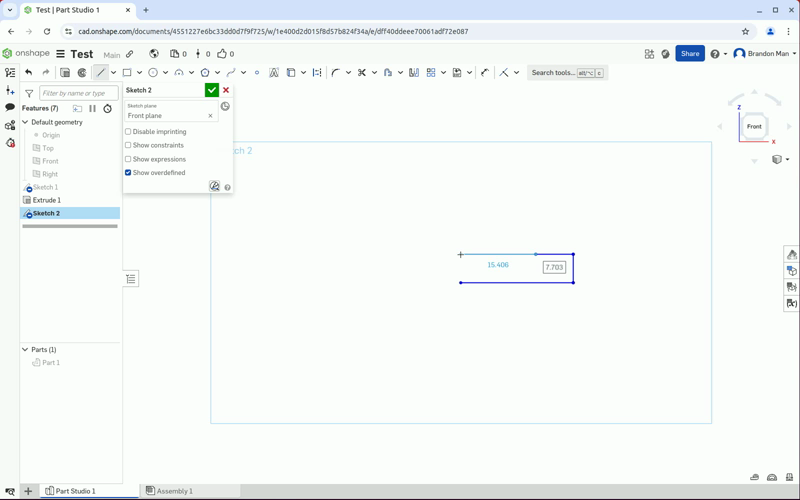
mouse_move(490, 254)
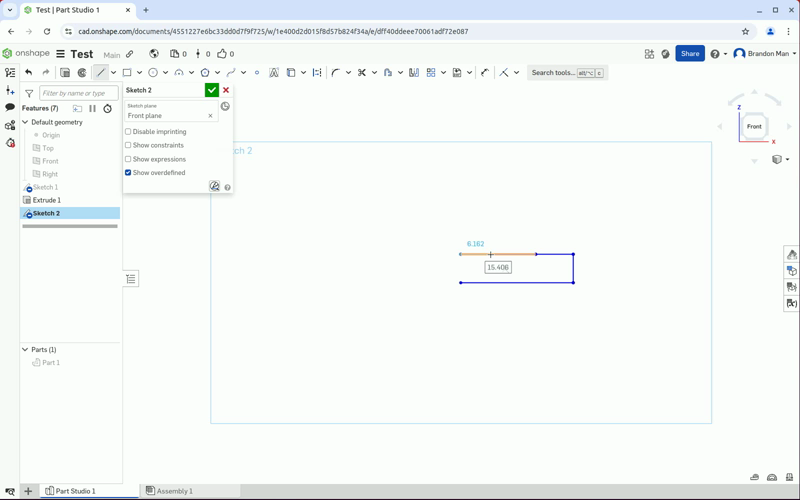
key_down(shift)
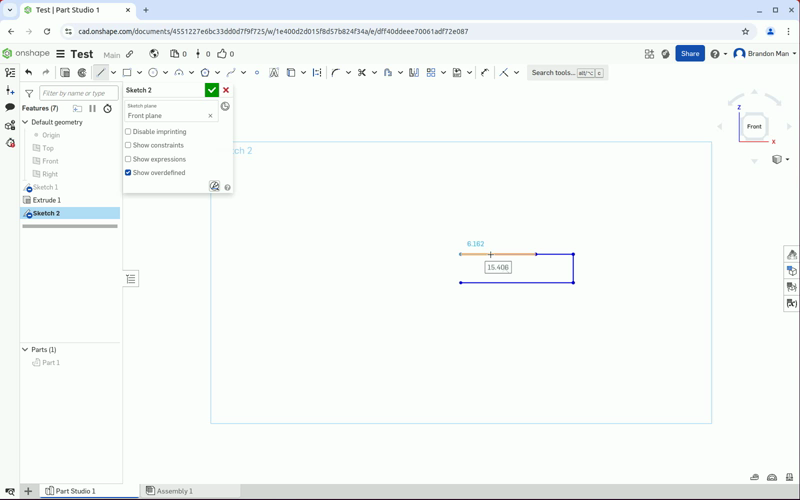
mouse_move(460, 282)
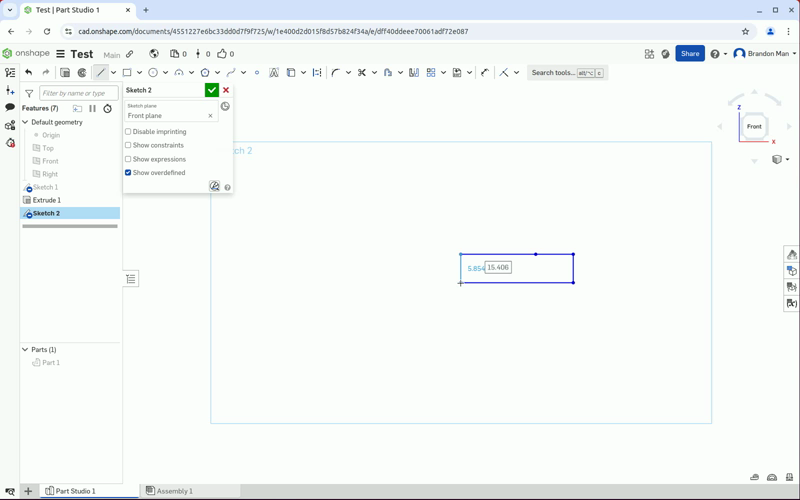
key_up(shift)
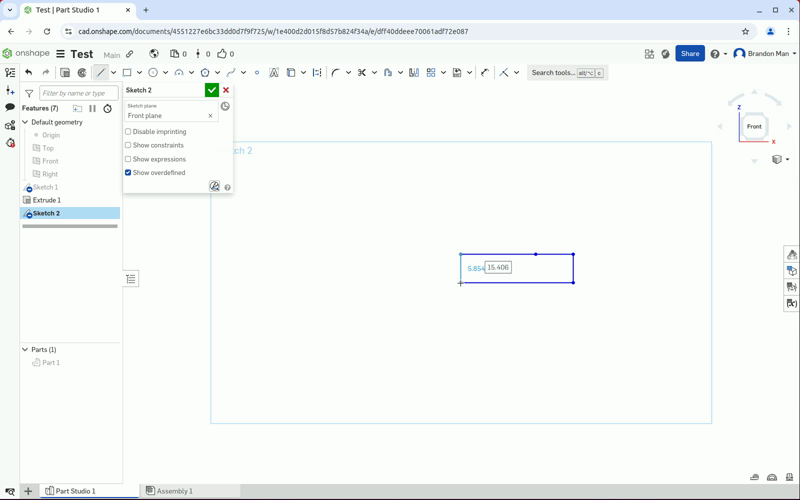
click(460, 282)
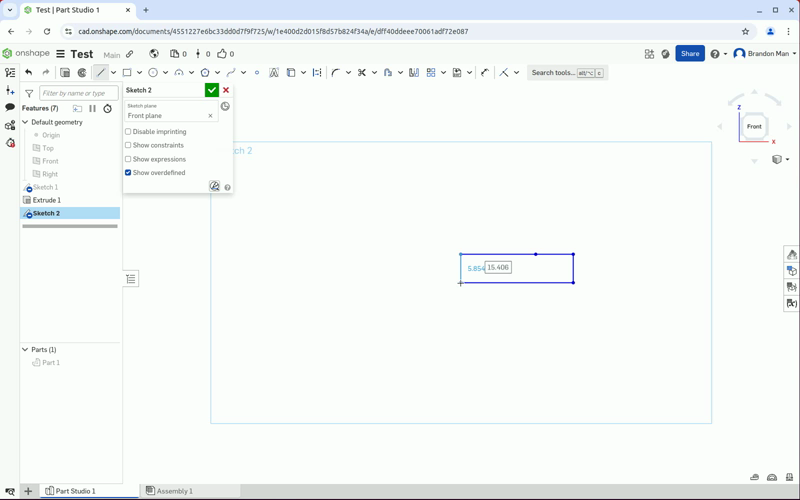
key(esc)
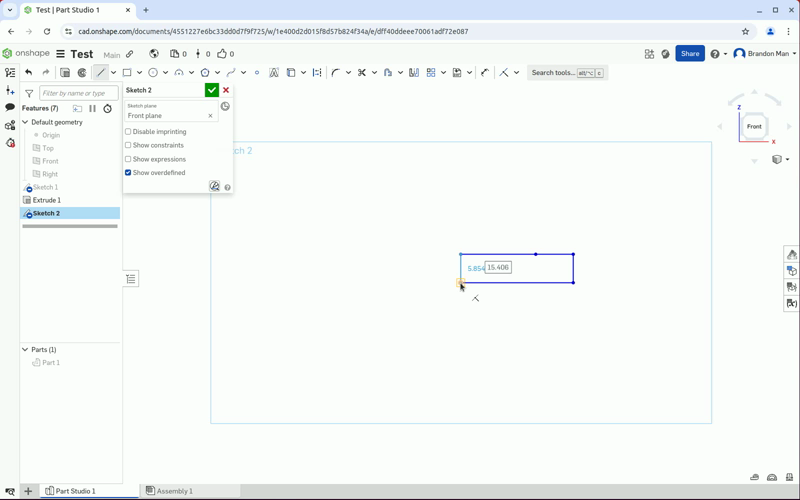
mouse_move(570, 267)
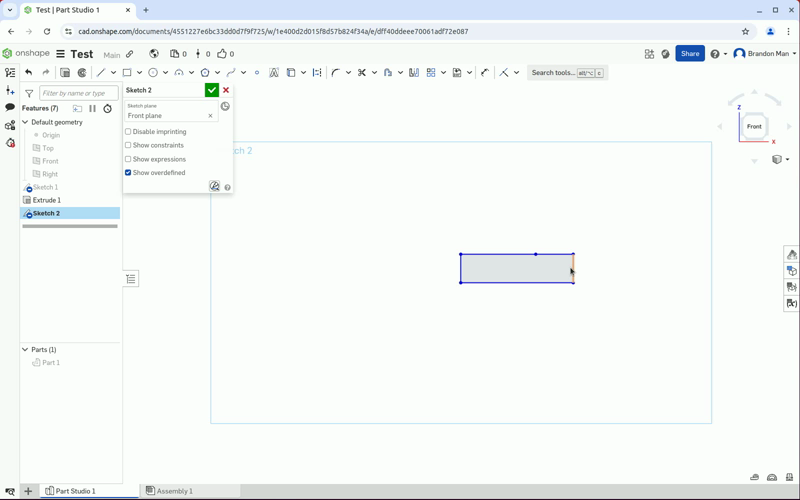
click(570, 267)
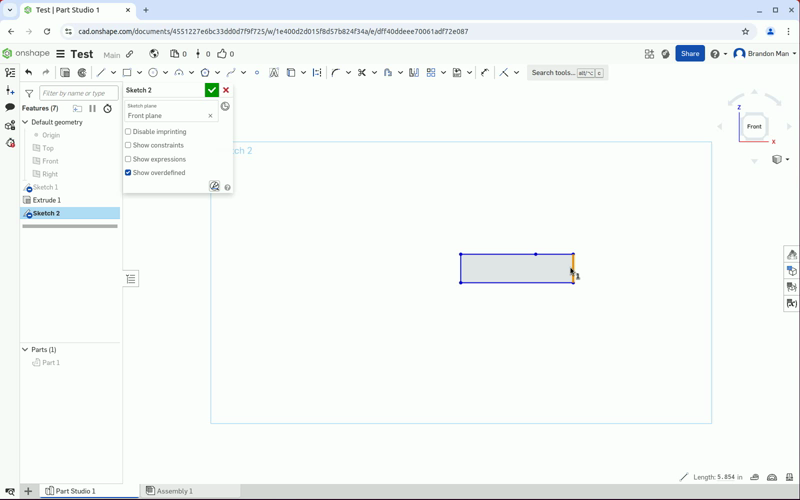
mouse_move(73, 352)
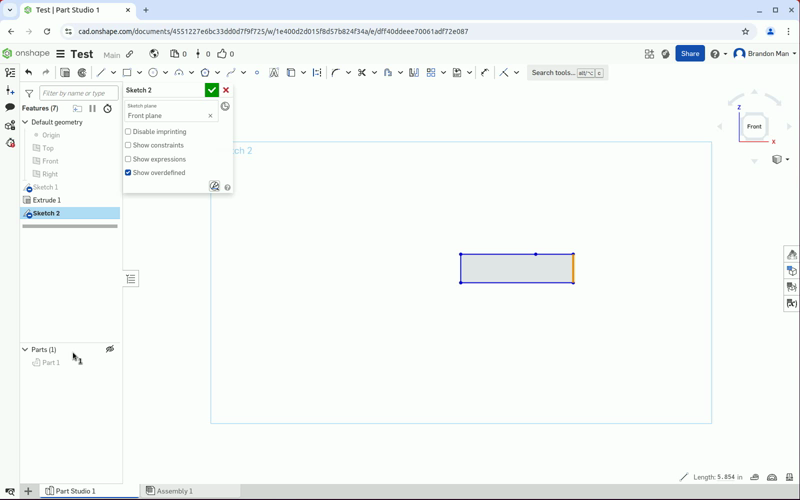
key(shift+y)
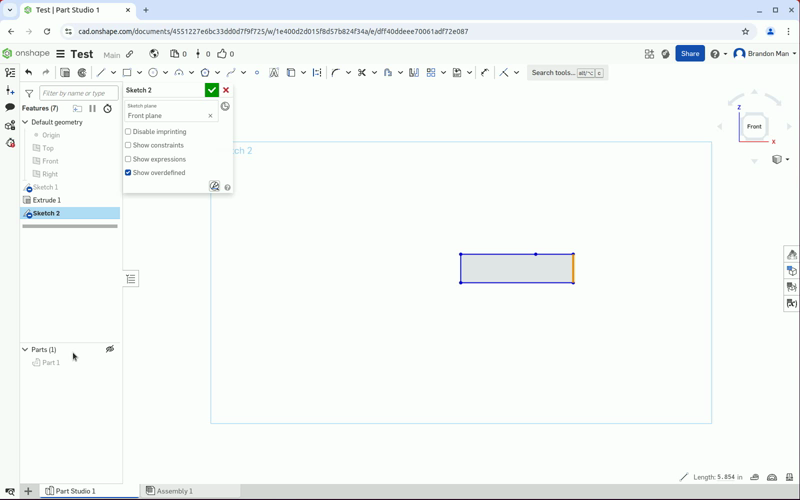
key(shift+e)
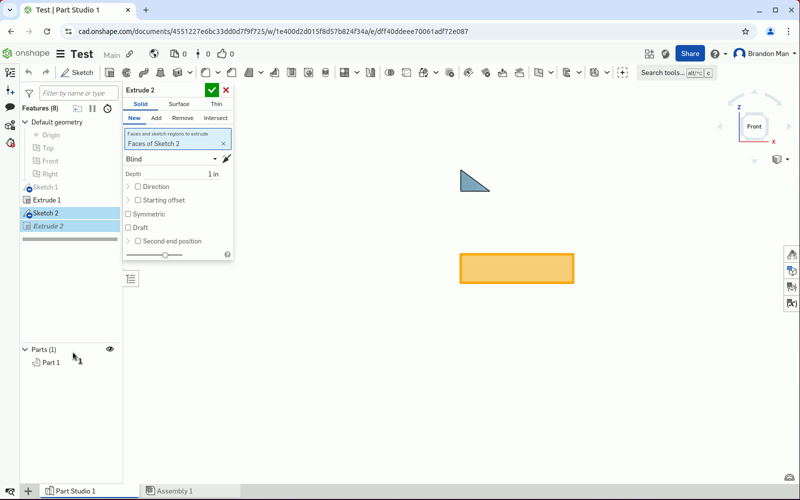
mouse_move(143, 106)
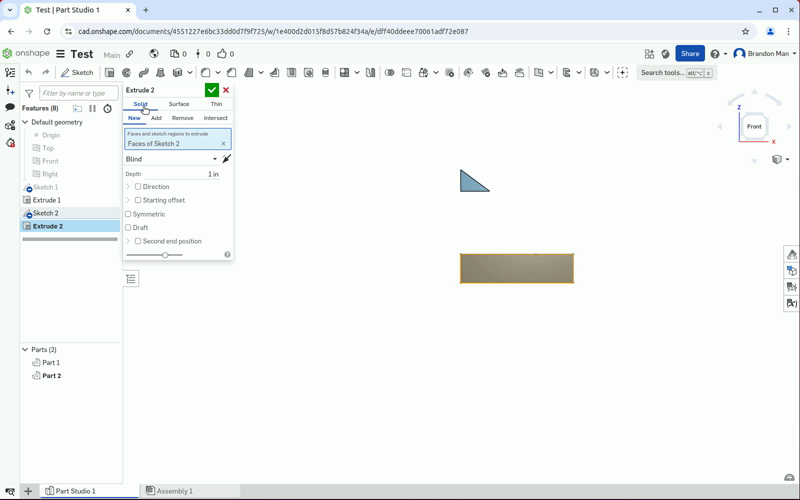
click(143, 106)
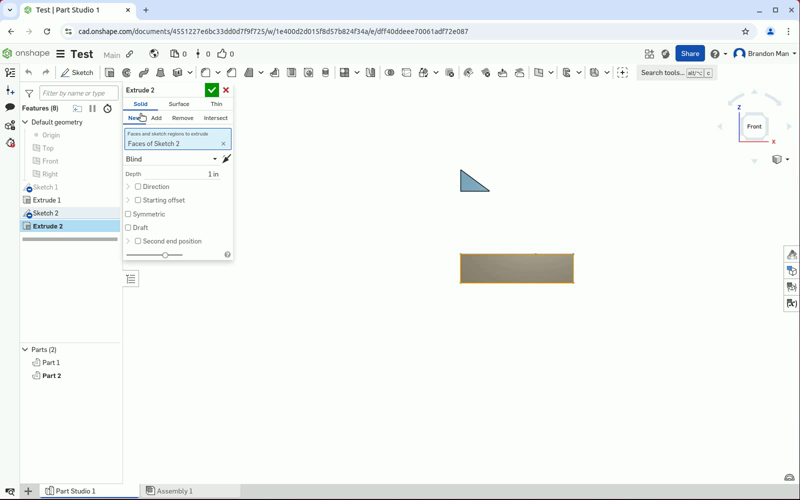
mouse_move(137, 120)
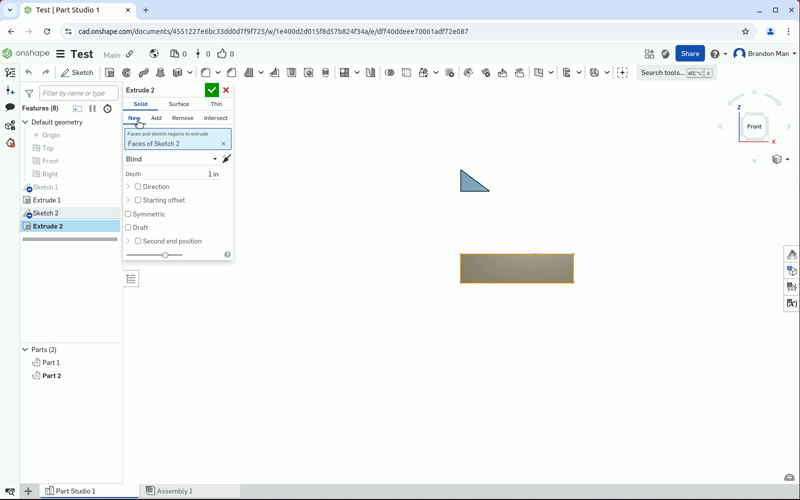
click(137, 120)
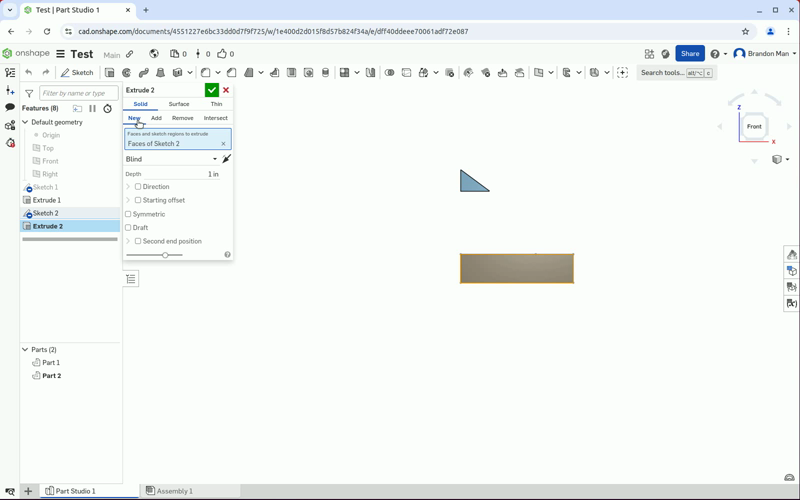
key(tab, 4)
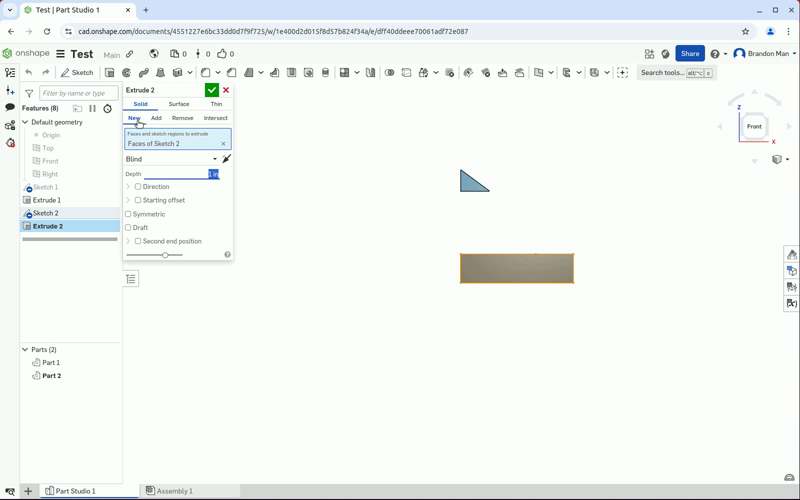
text(34.662)
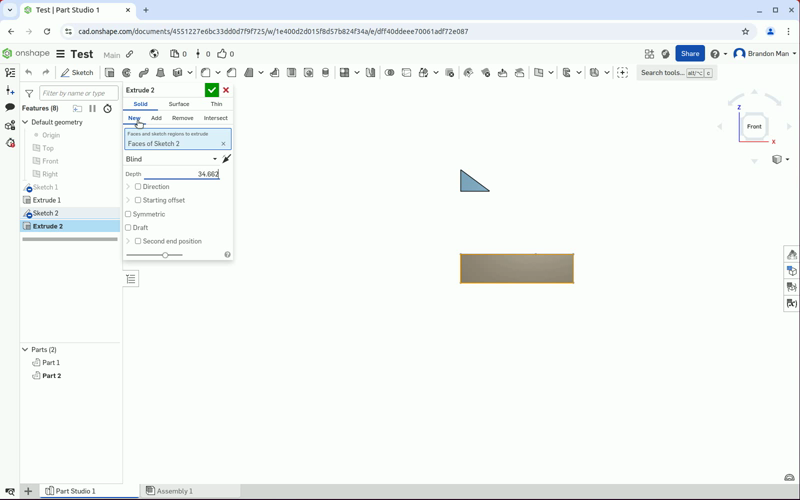
key(tab, 3)
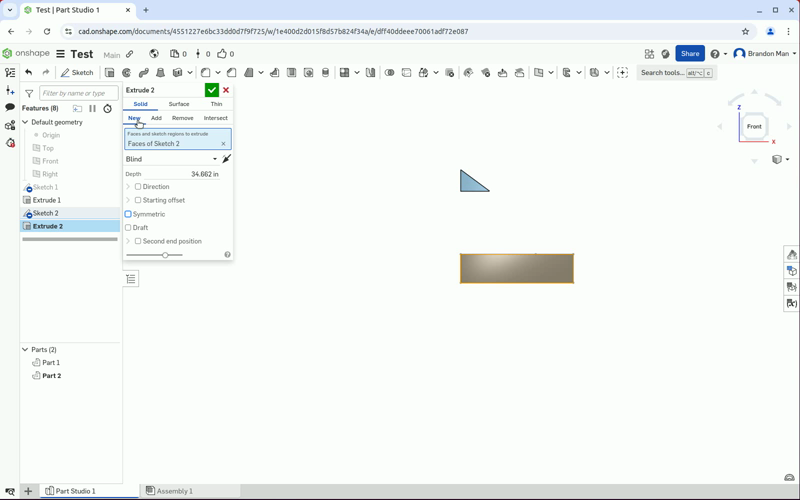
key(space)
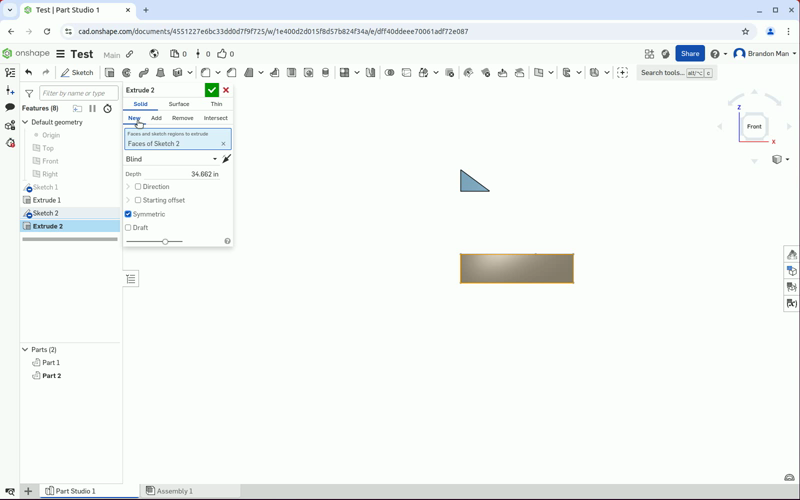
key(enter)
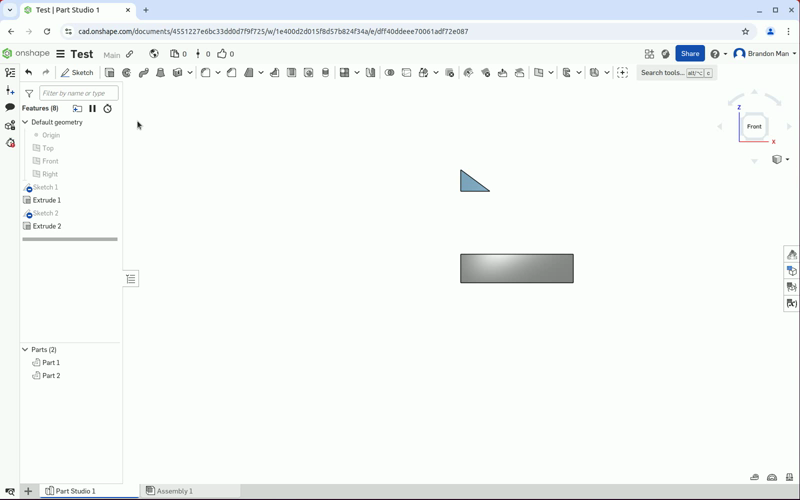
key(shift+h)
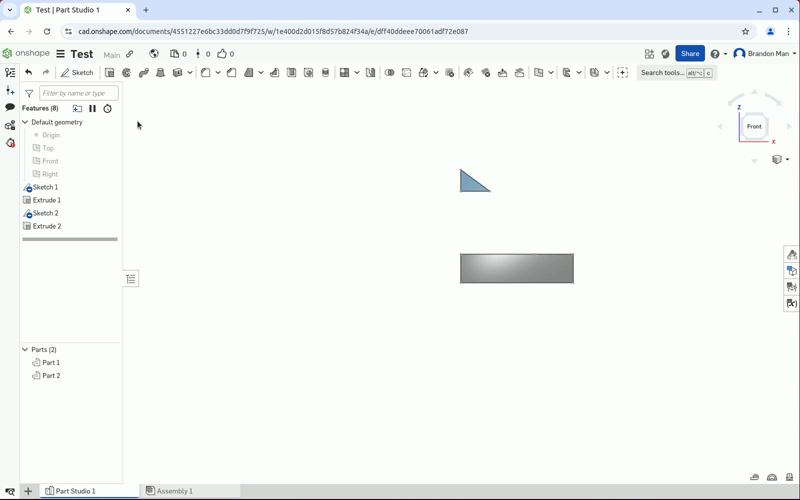
key(shift+h)
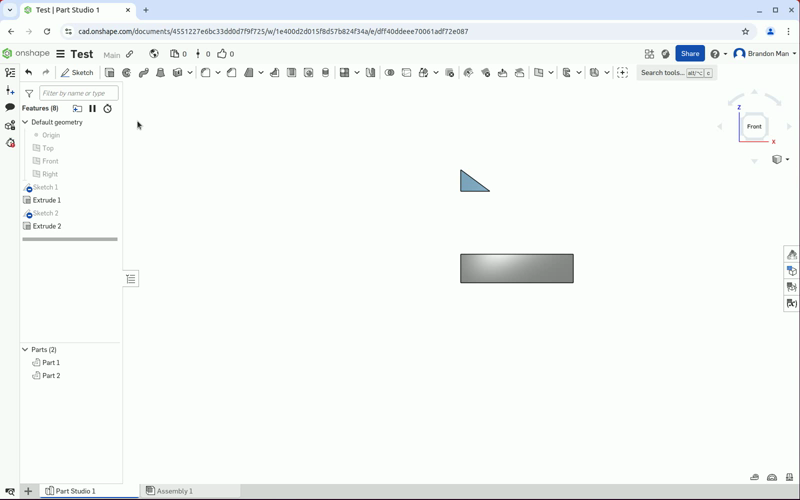
mouse_move(73, 189)
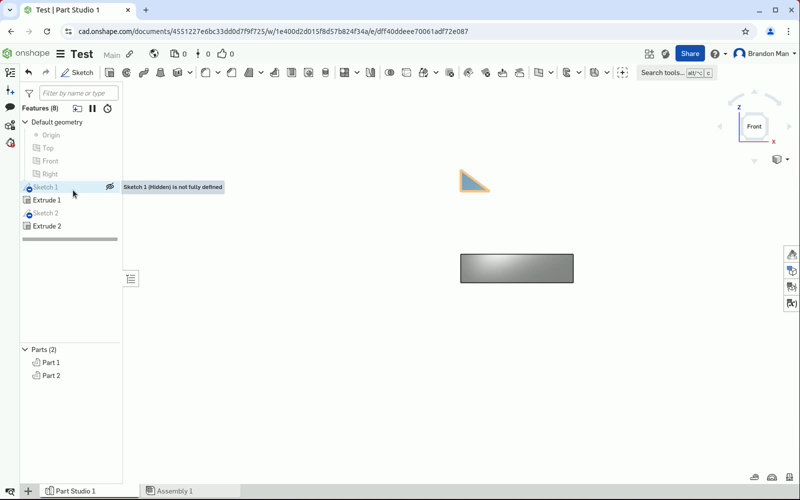
click(73, 189)
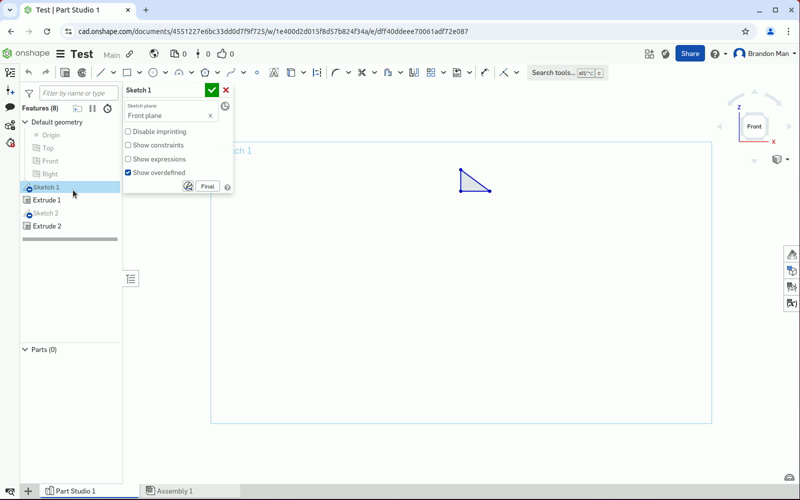
mouse_move(229, 92)
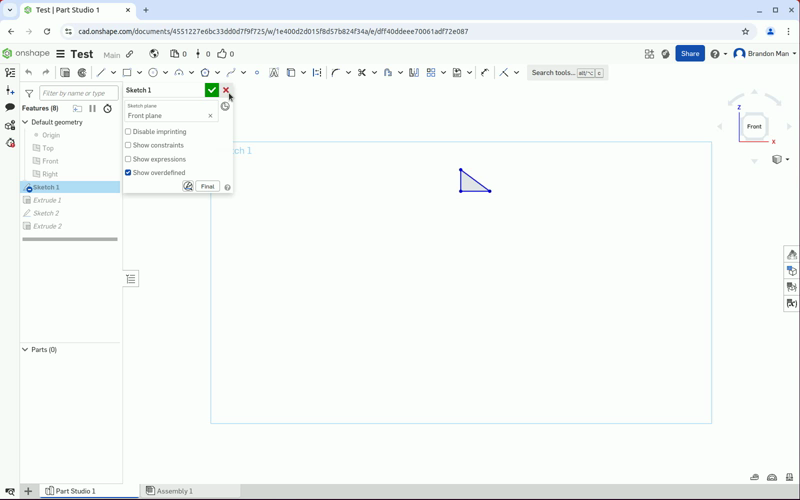
click(229, 92)
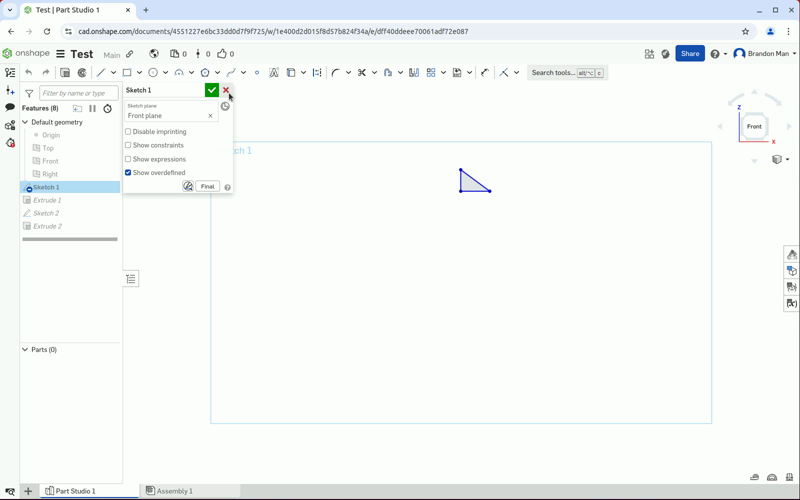
key(shift+s)
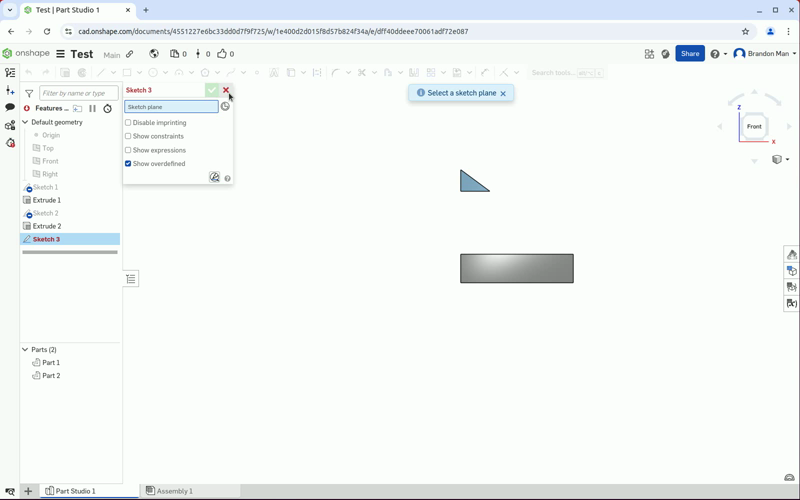
mouse_move(73, 163)
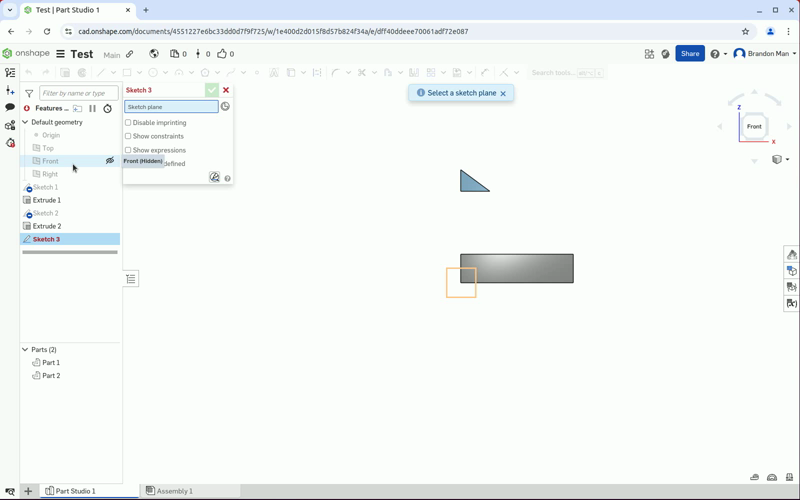
click(73, 163)
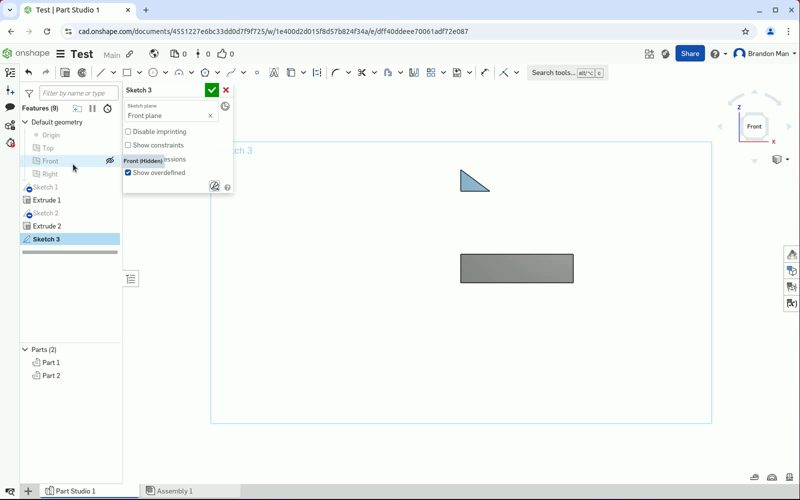
mouse_move(73, 352)
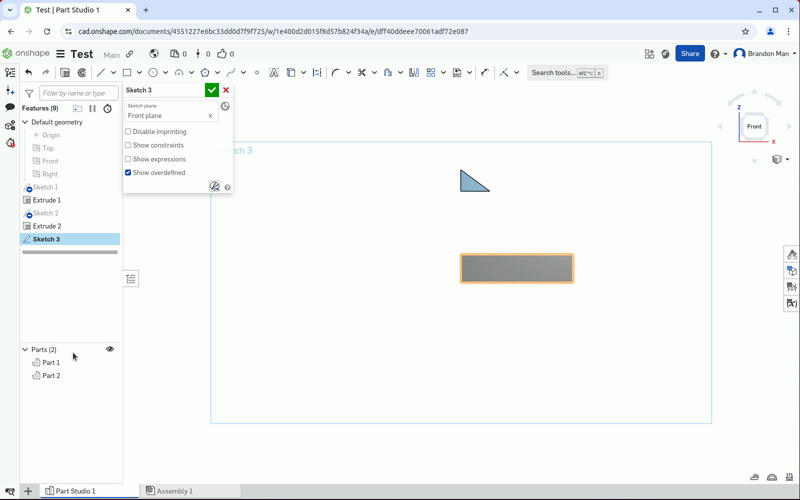
key(y)
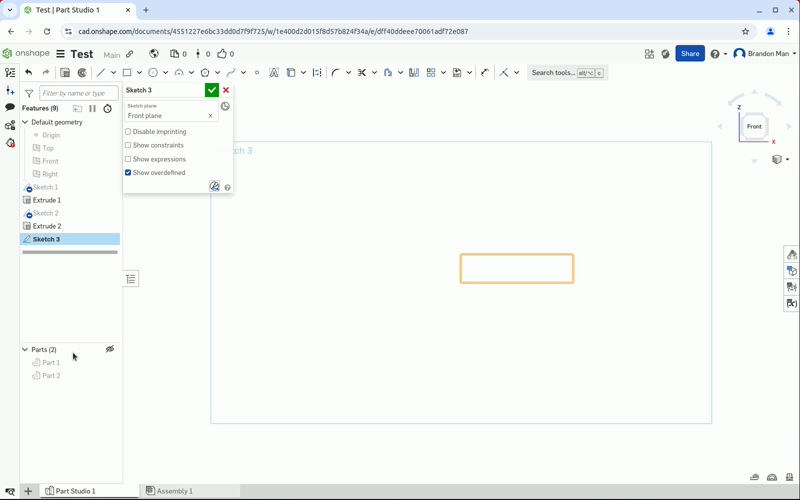
key(l)
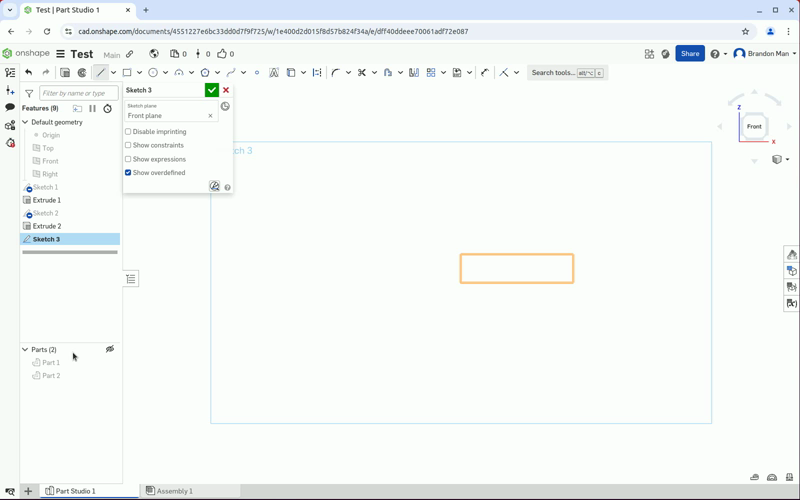
key_down(shift)
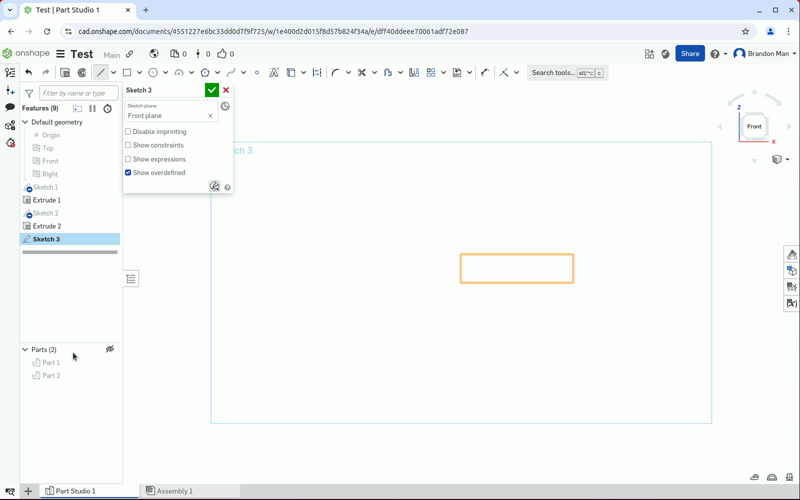
mouse_move(535, 254)
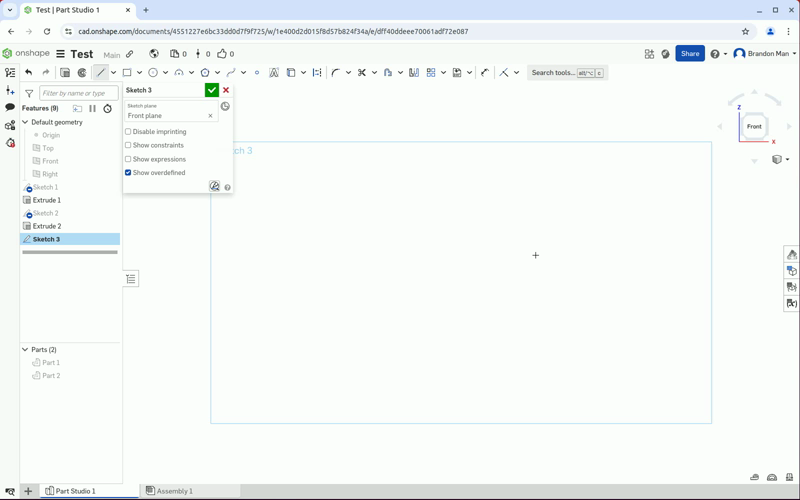
click(535, 254)
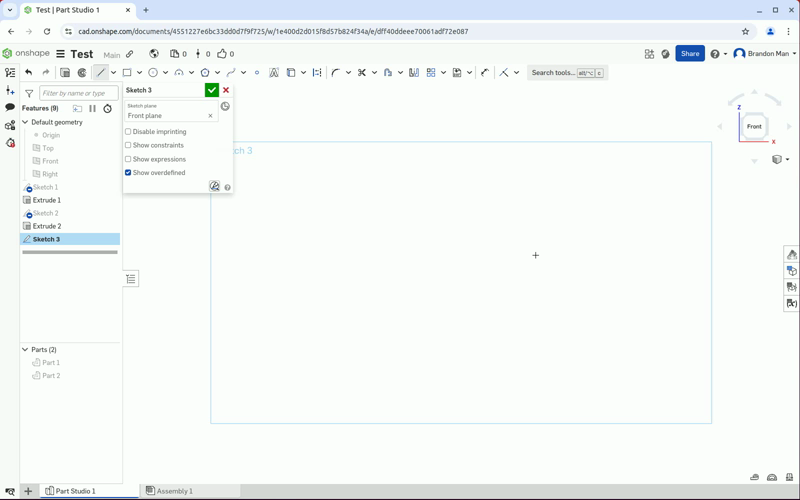
key_up(shift)
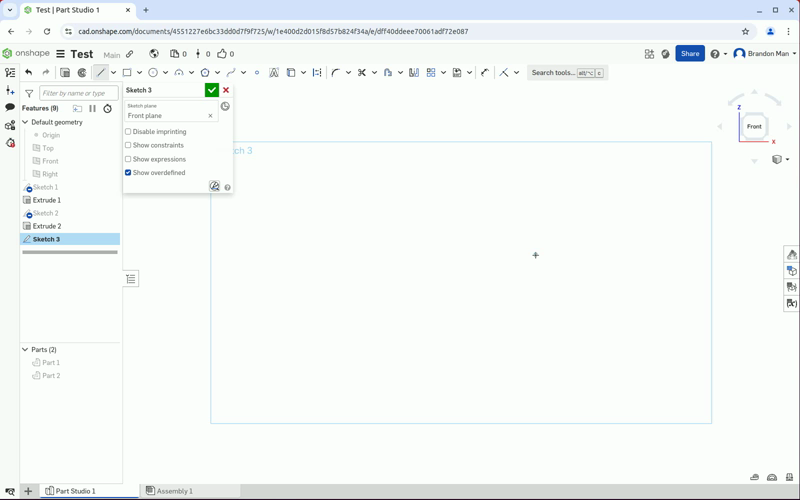
key_down(shift)
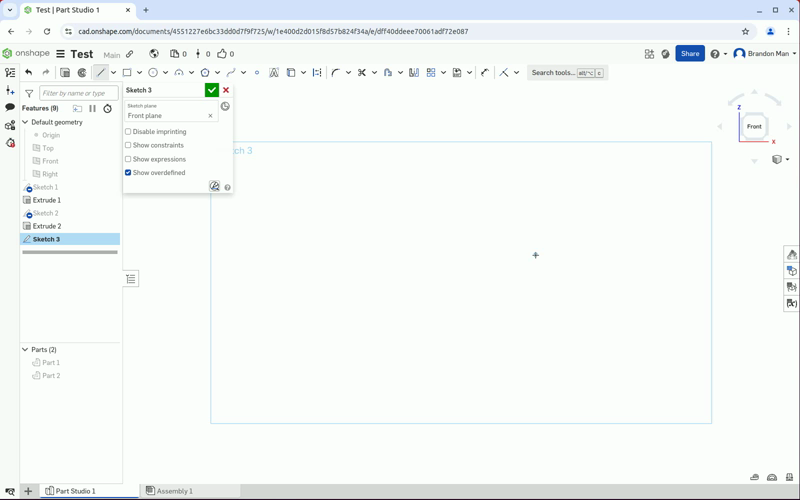
mouse_move(565, 254)
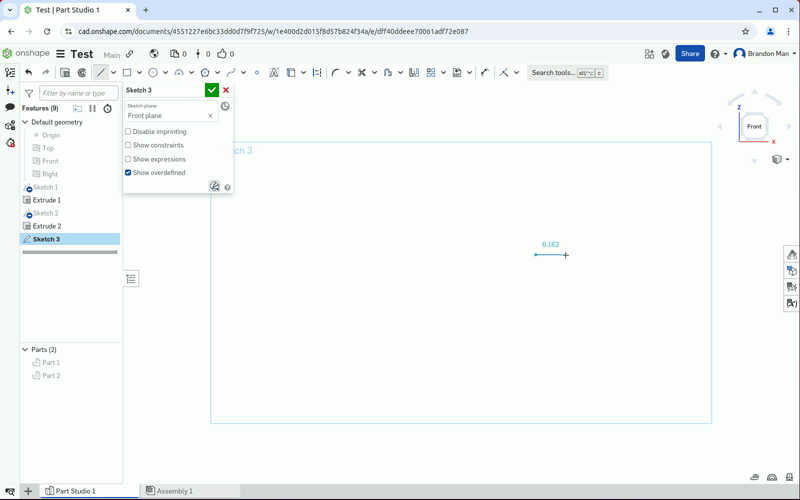
mouse_move(574, 254)
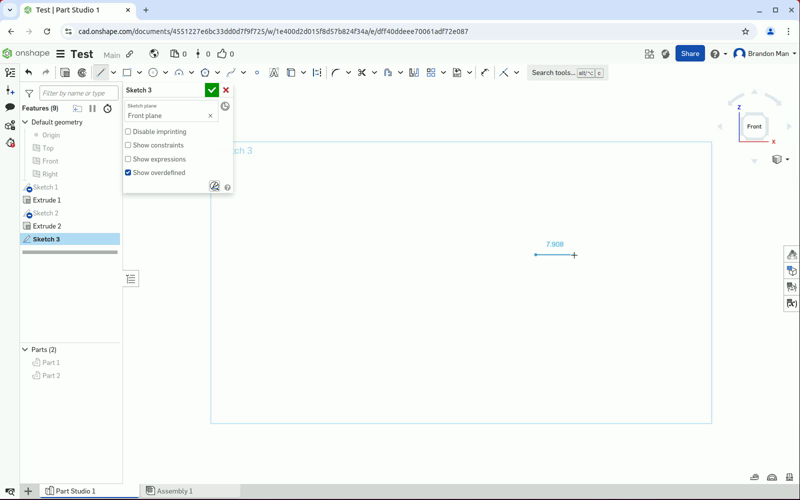
click(574, 254)
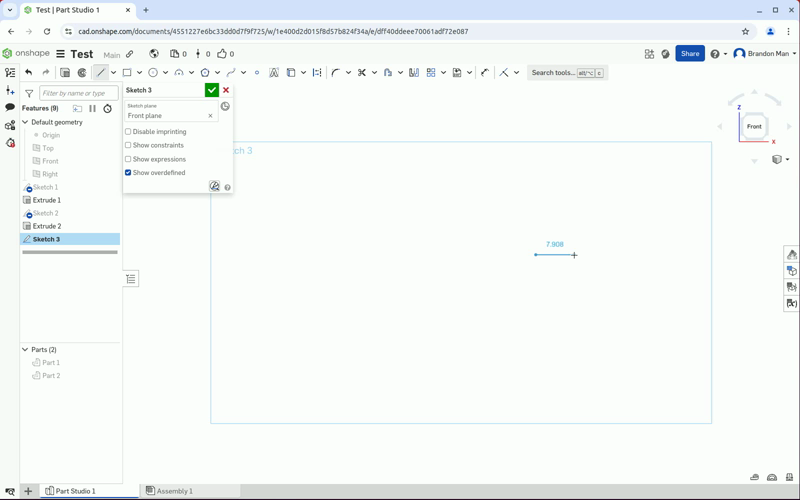
key_up(shift)
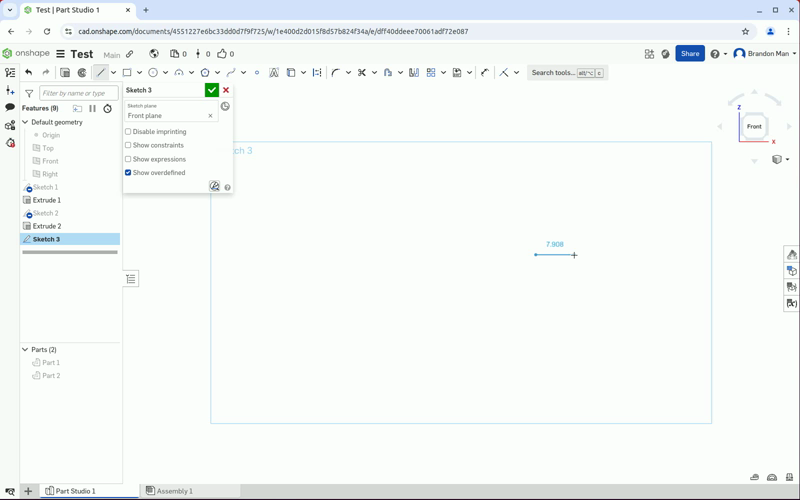
key_down(shift)
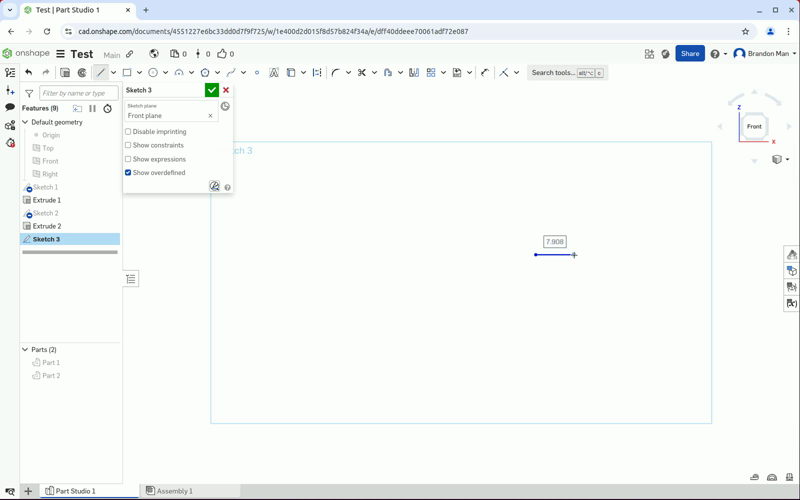
mouse_move(589, 254)
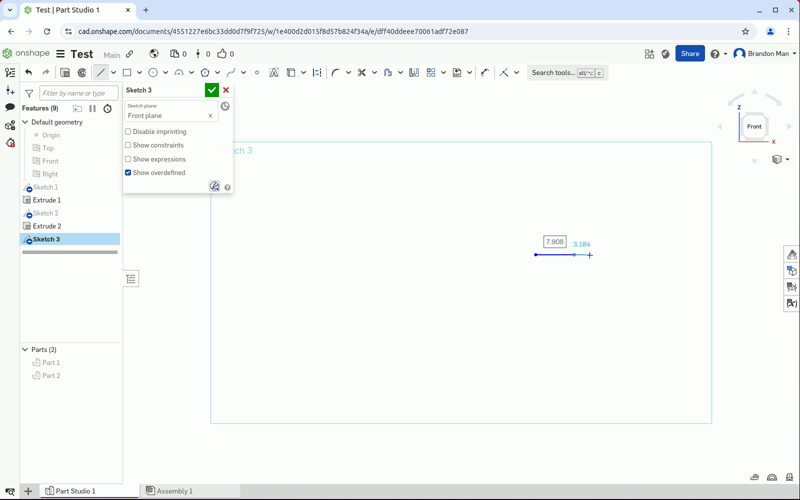
mouse_move(535, 226)
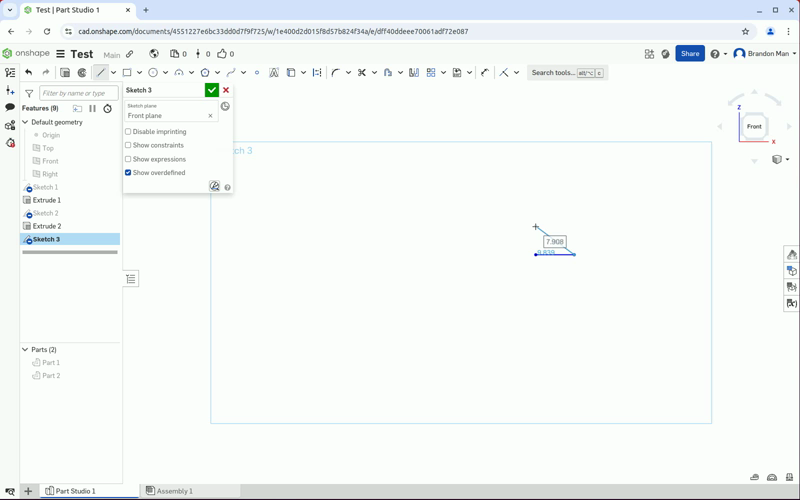
click(535, 226)
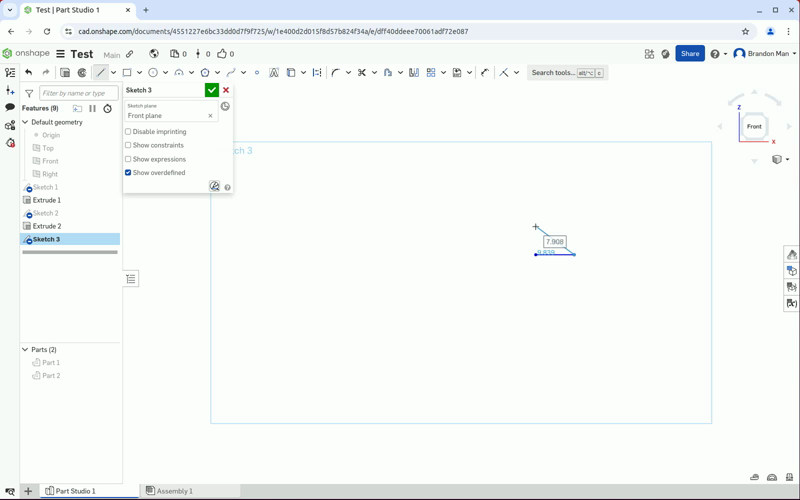
key_up(shift)
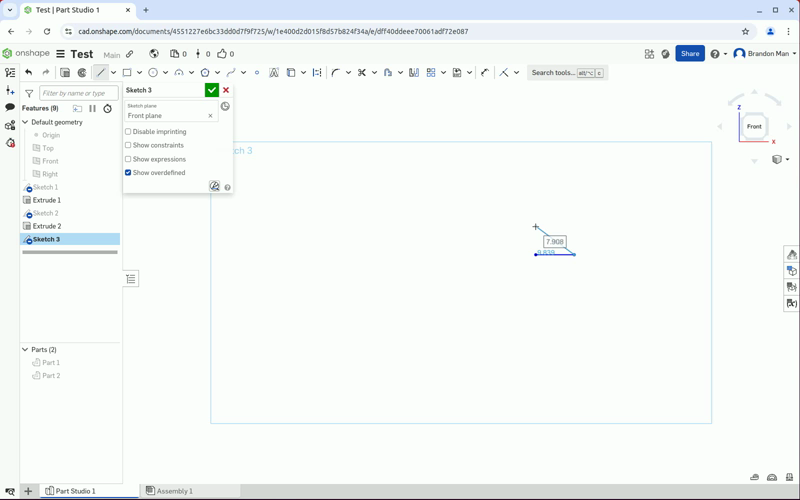
mouse_move(565, 226)
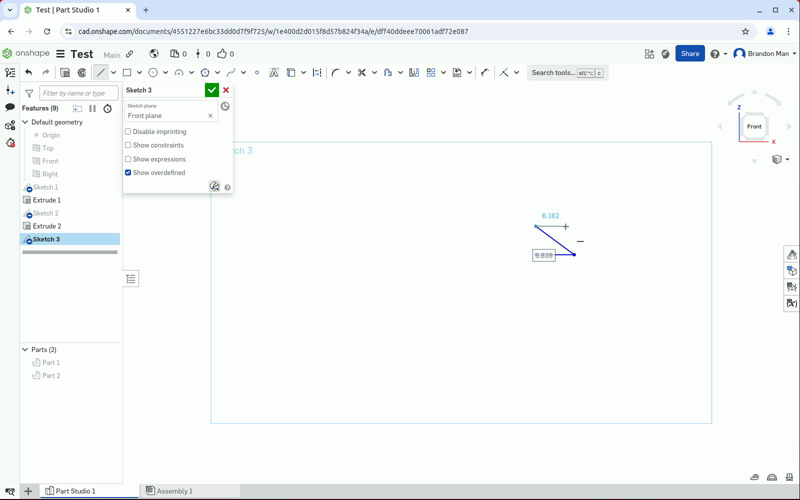
key_down(shift)
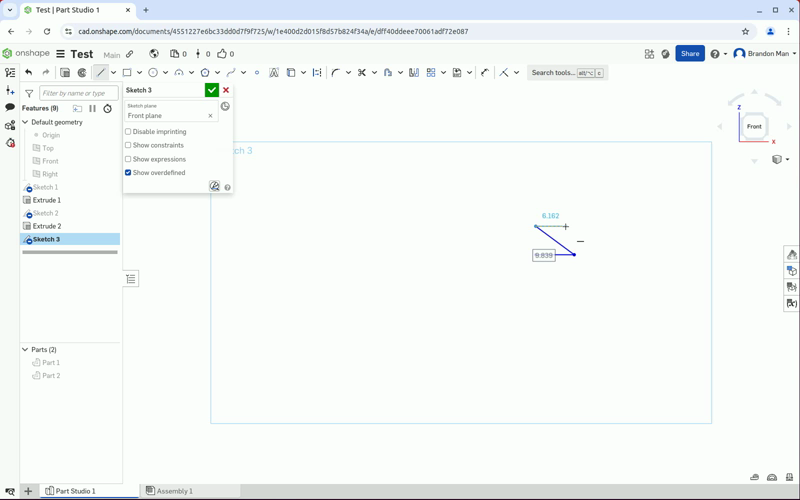
mouse_move(535, 254)
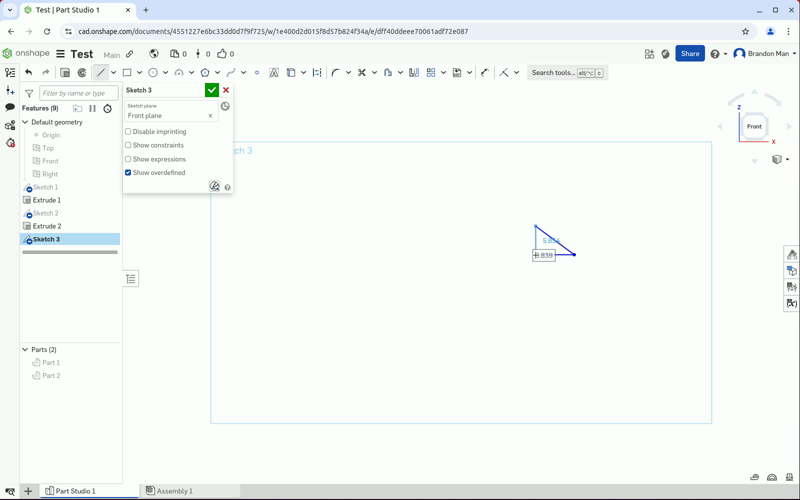
key_up(shift)
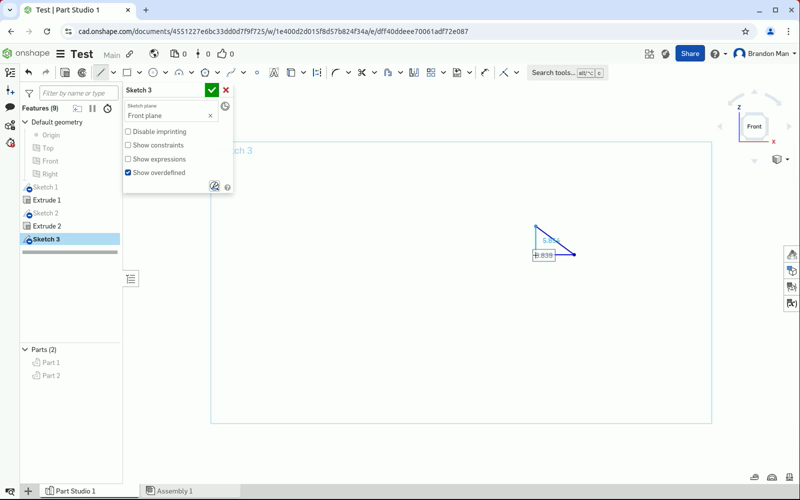
click(535, 254)
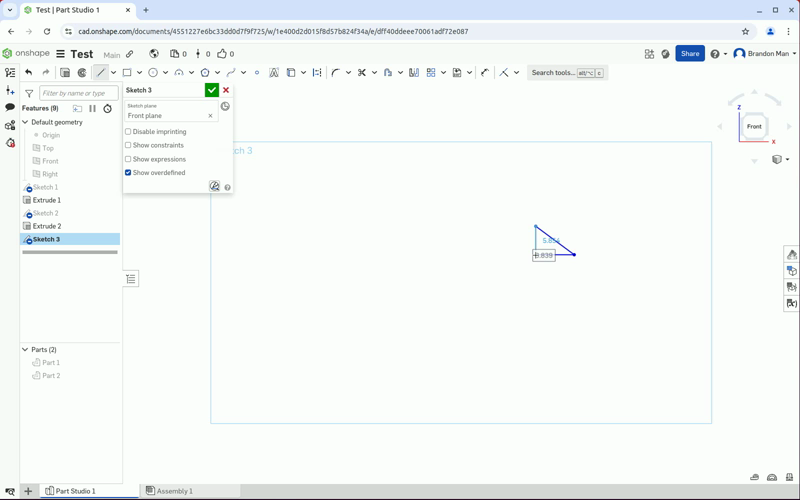
key(esc)
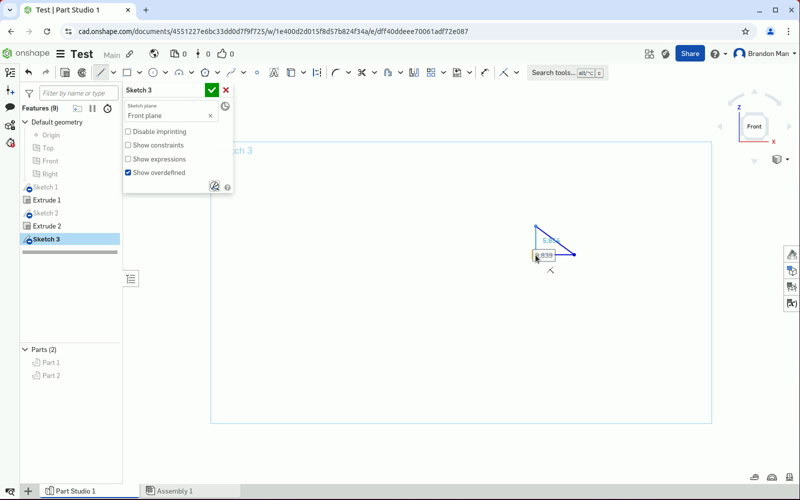
mouse_move(557, 249)
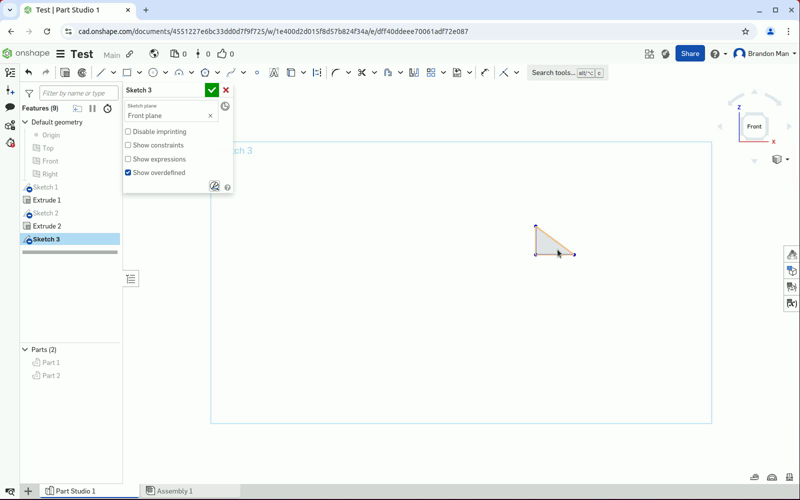
scroll(6)
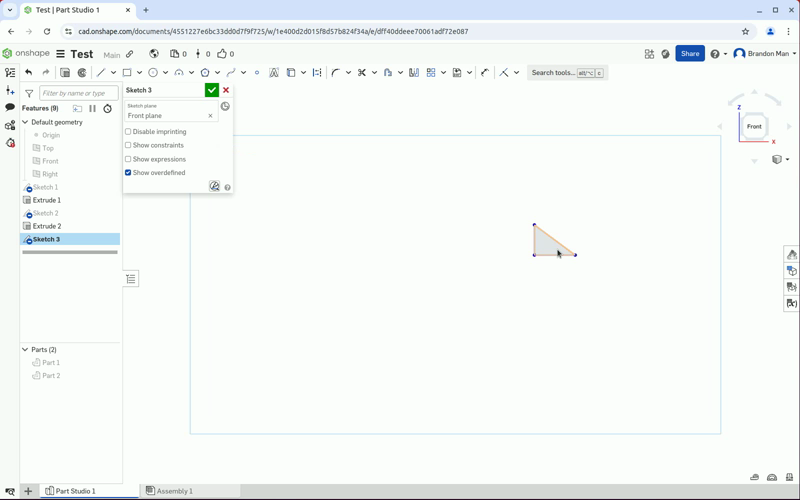
scroll(6)
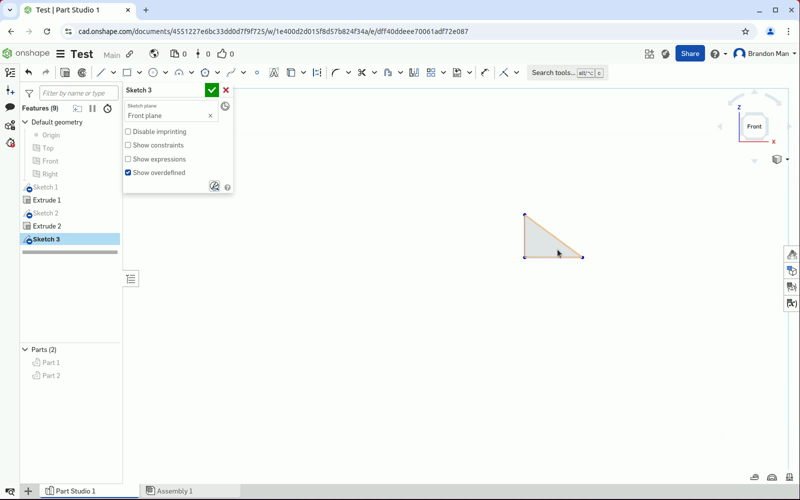
scroll(6)
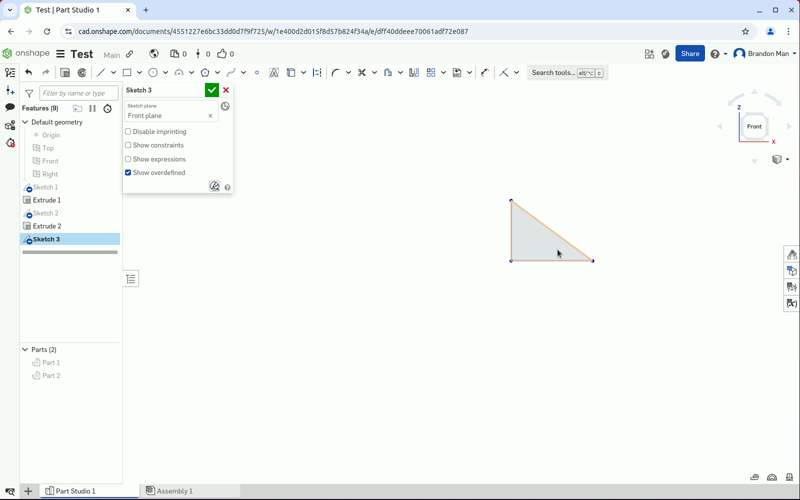
scroll(6)
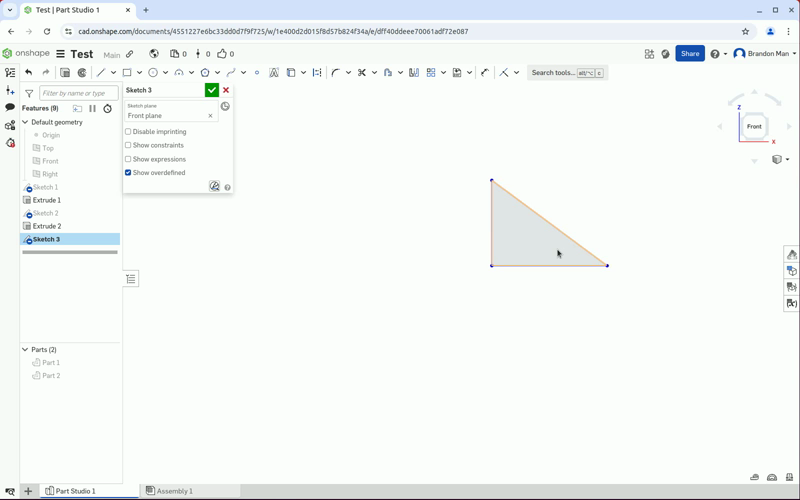
scroll(6)
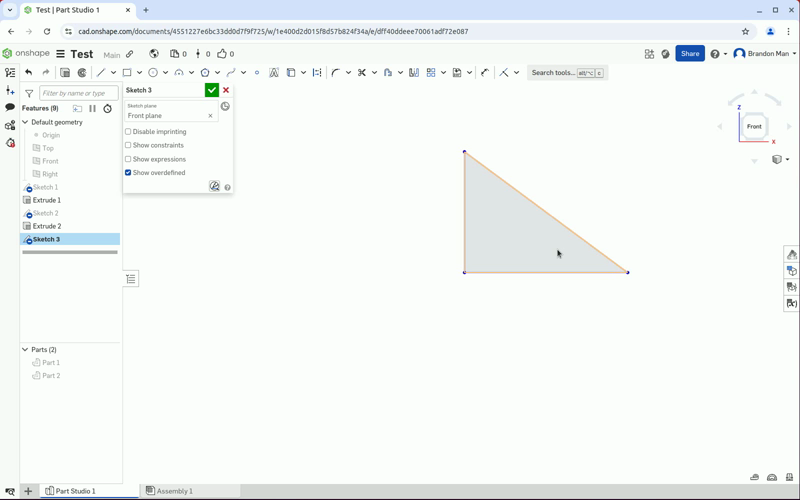
scroll(6)
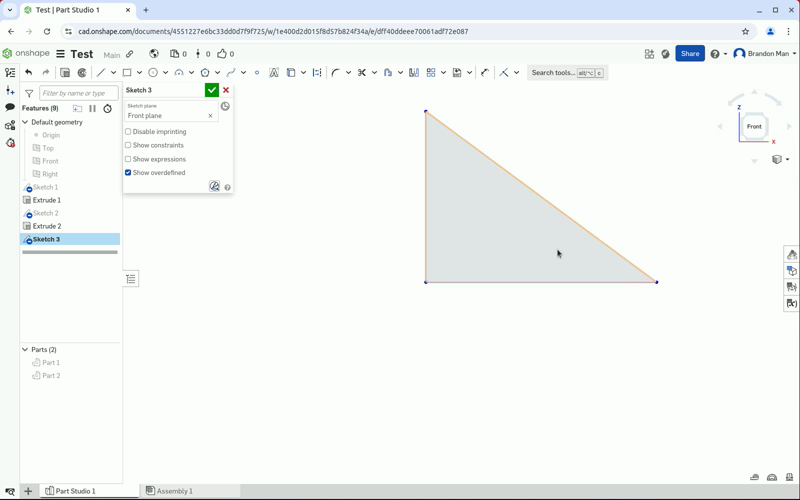
scroll(6)
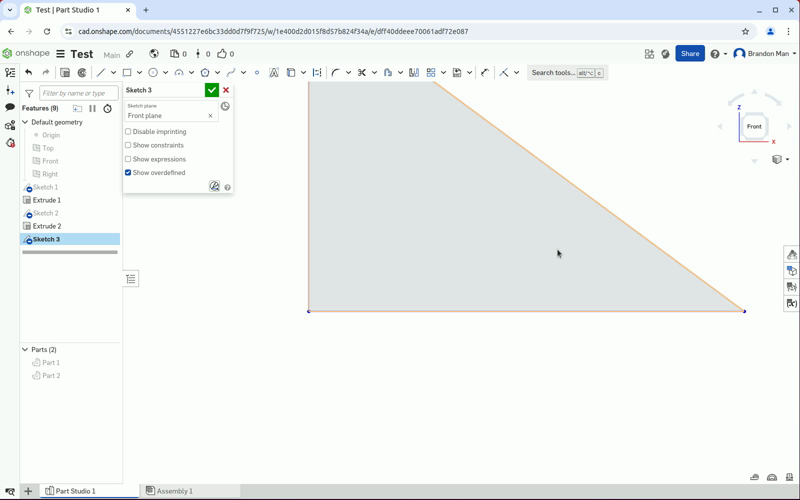
click(557, 249)
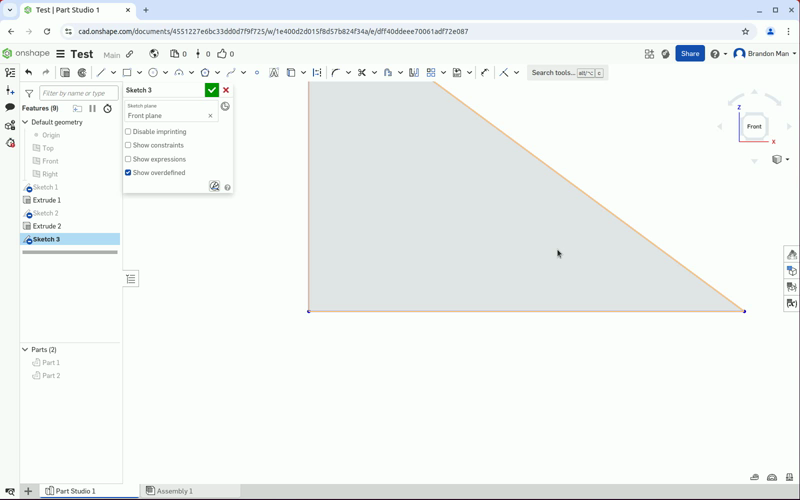
scroll(-6)
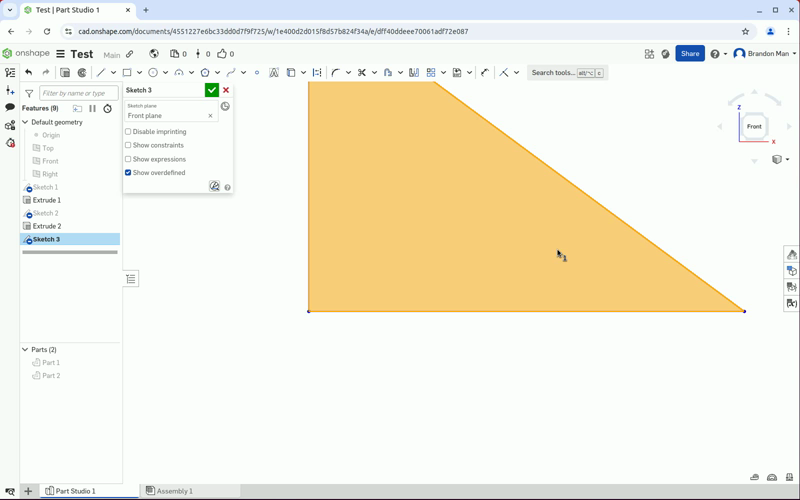
scroll(-6)
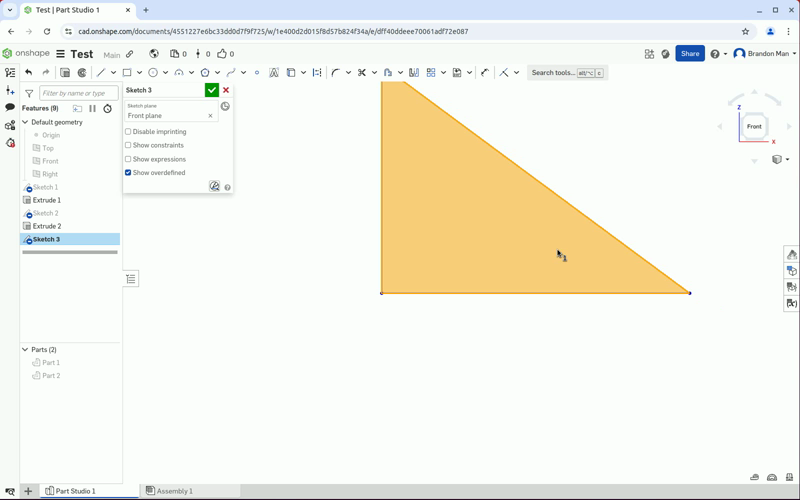
scroll(-6)
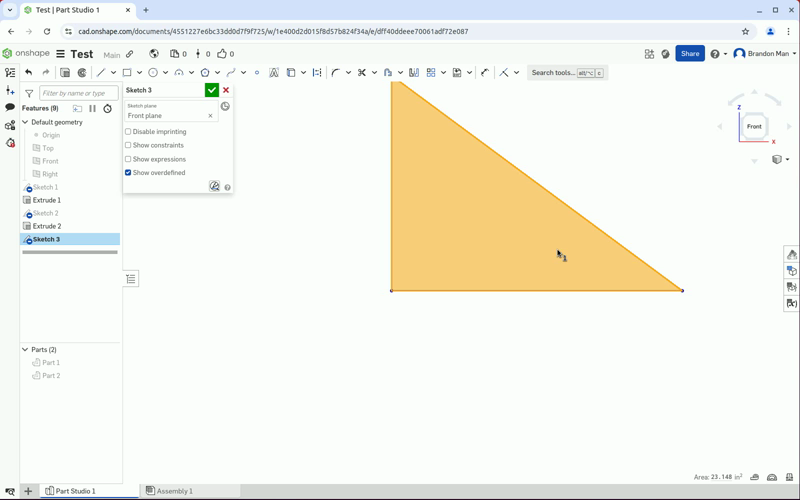
scroll(-6)
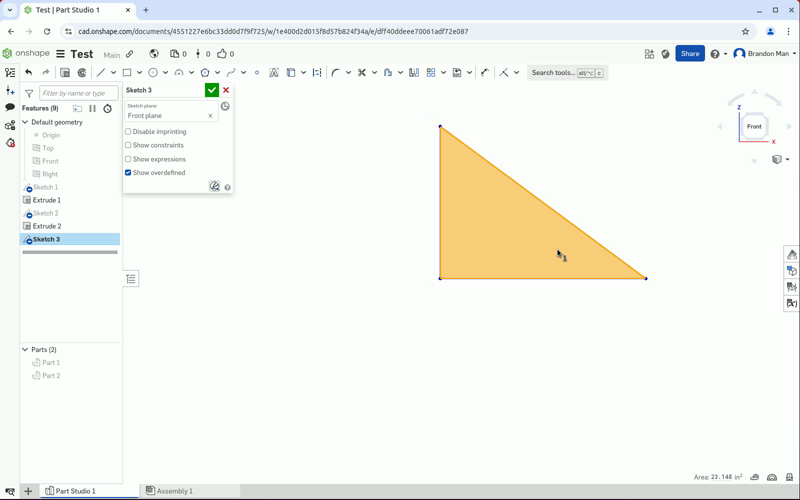
scroll(-6)
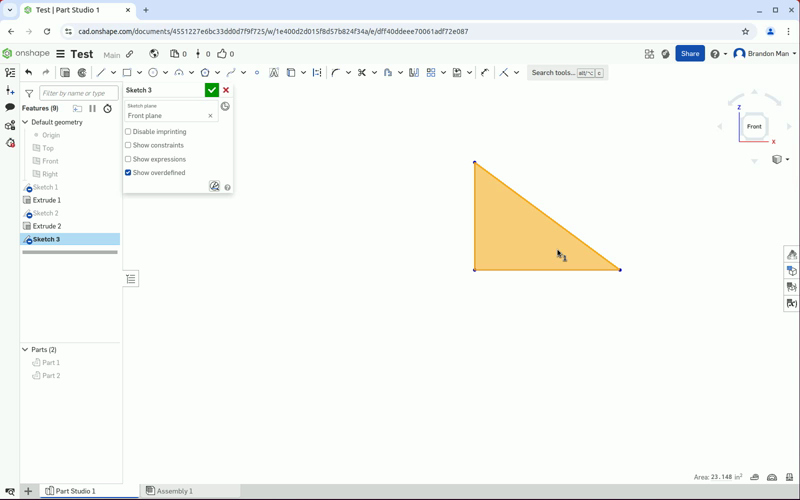
scroll(-6)
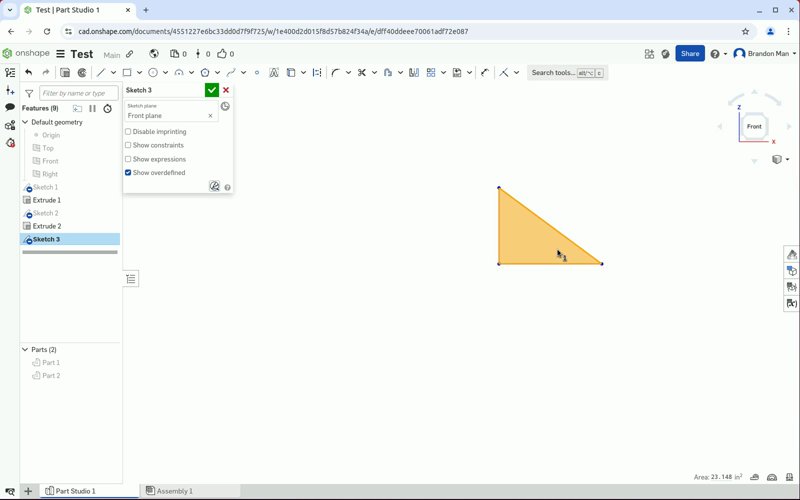
scroll(-6)
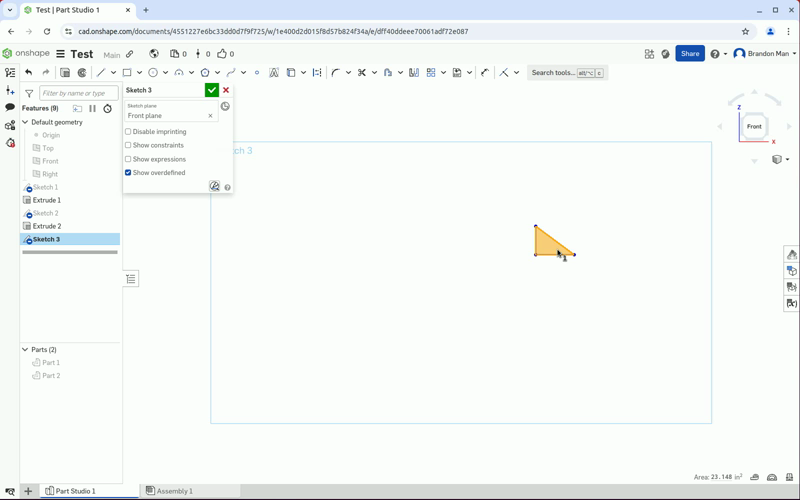
mouse_move(73, 352)
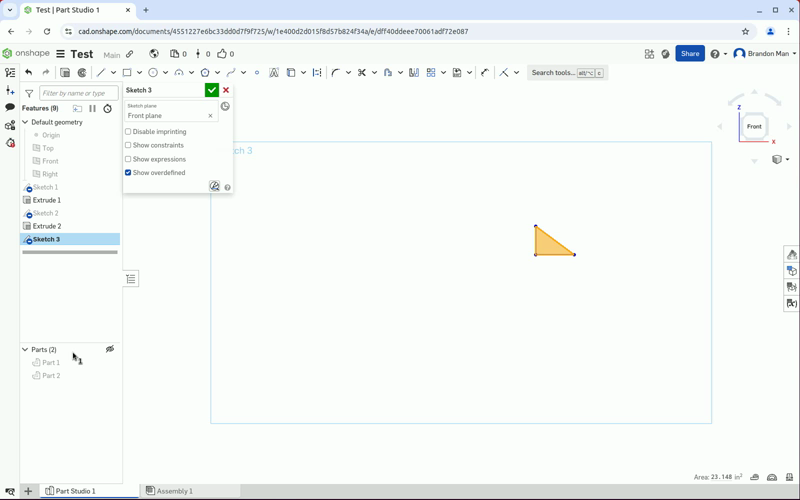
key(shift+y)
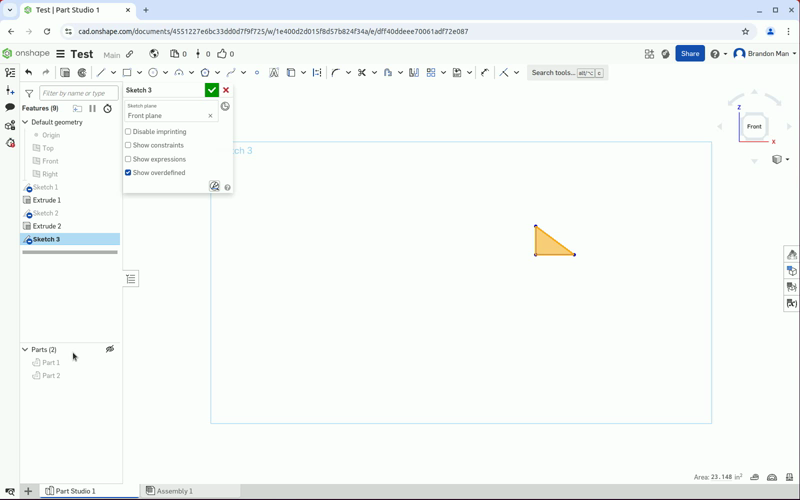
key(shift+e)
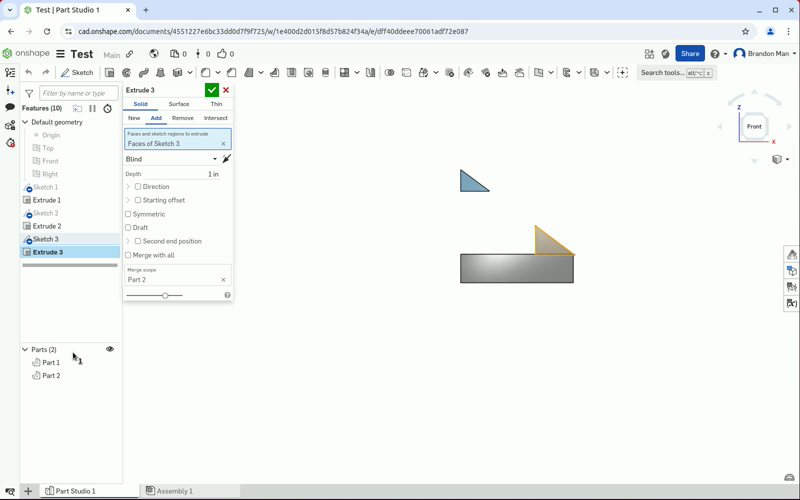
mouse_move(143, 106)
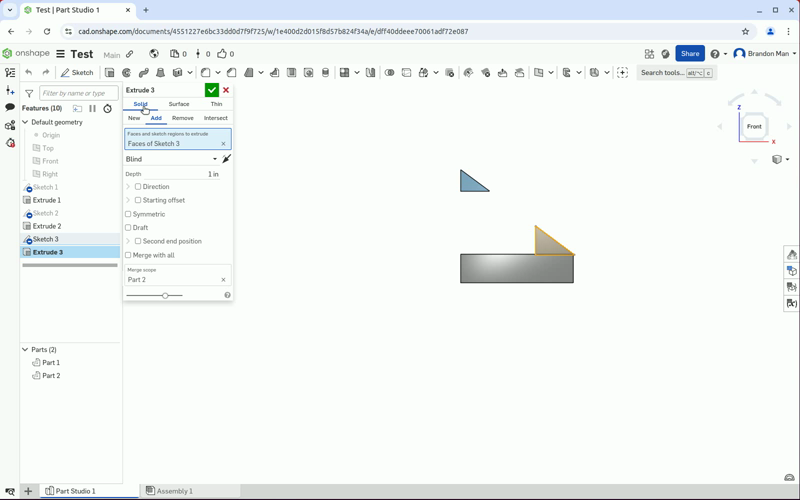
click(143, 106)
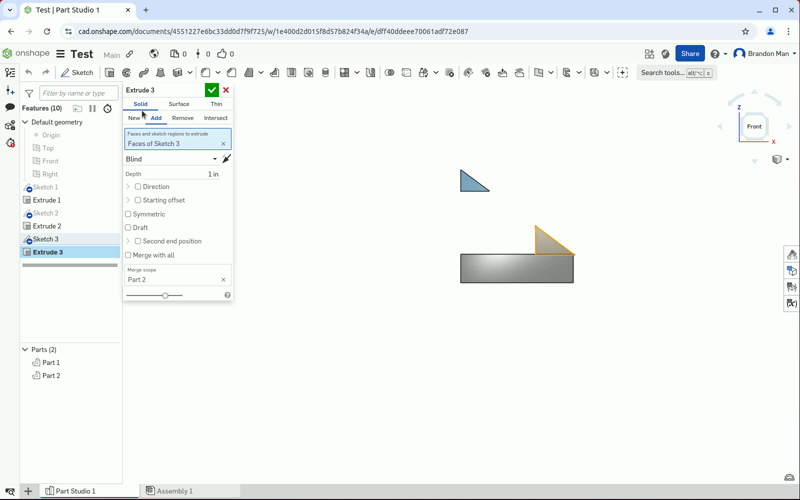
mouse_move(137, 120)
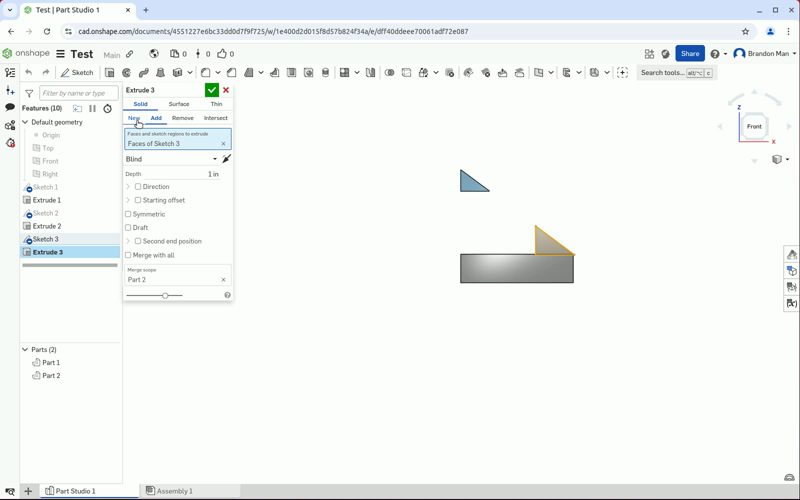
click(137, 120)
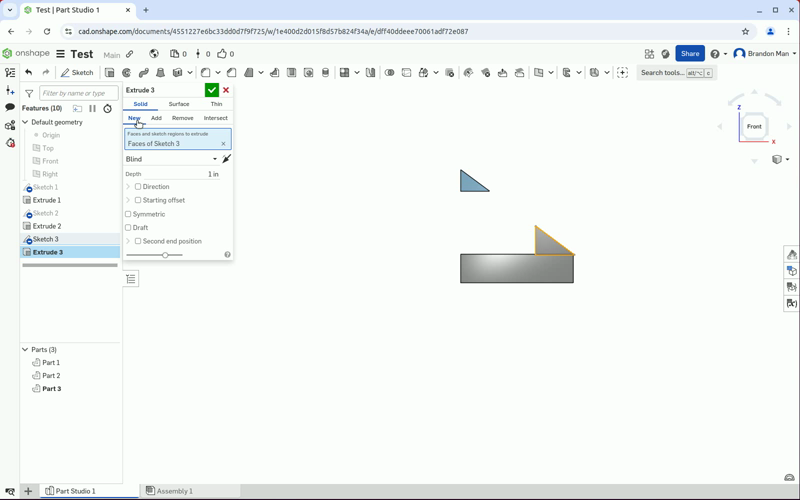
key(tab, 4)
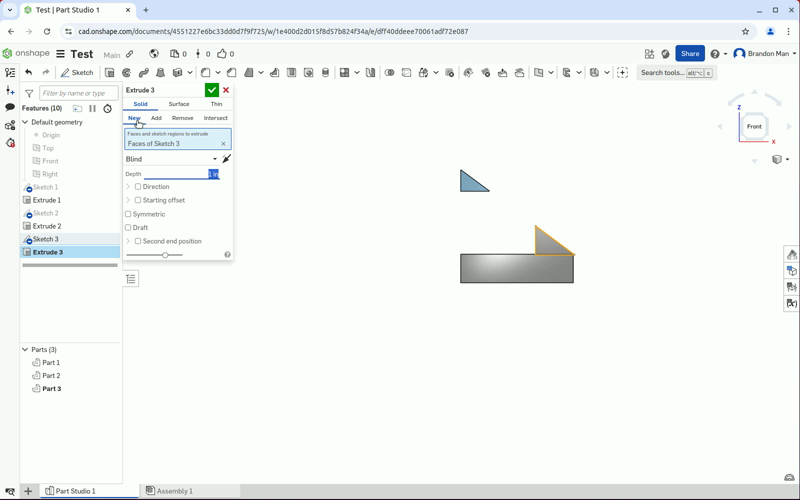
text(34.662)
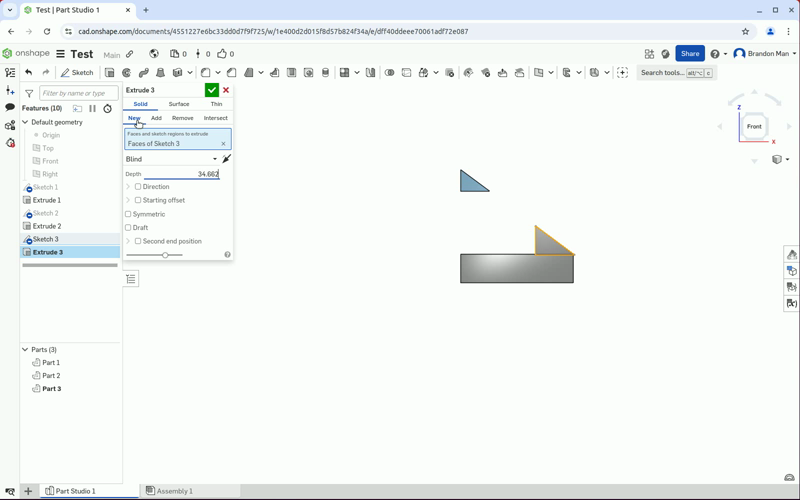
key(tab, 3)
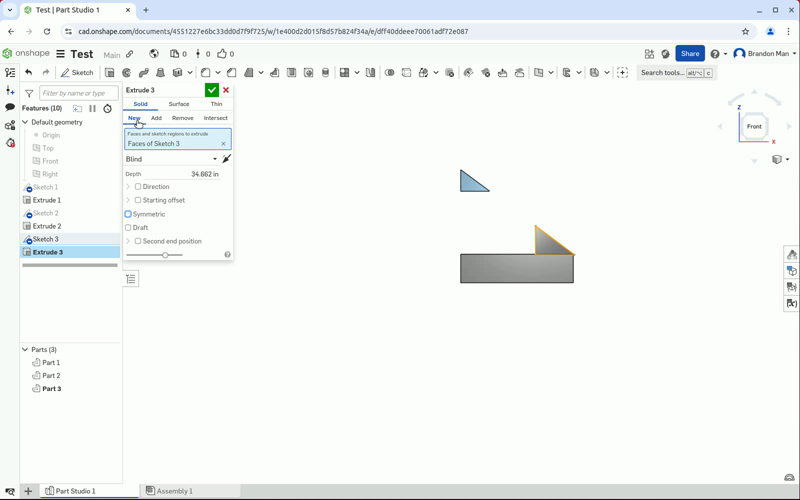
key(space)
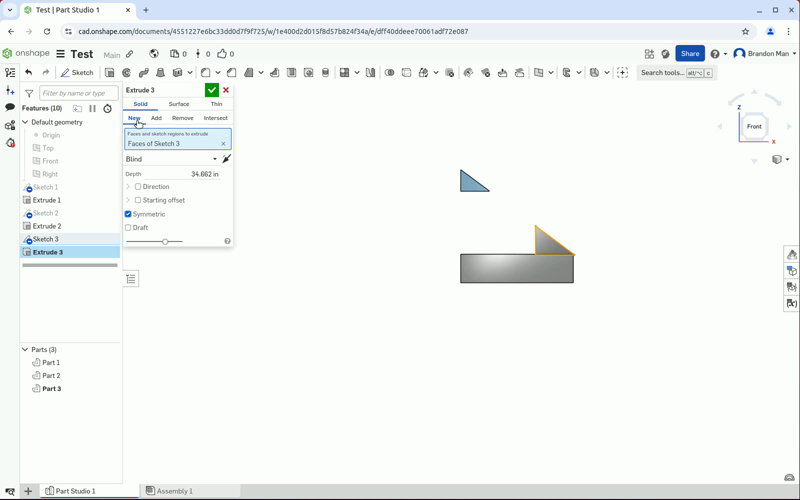
key(enter)
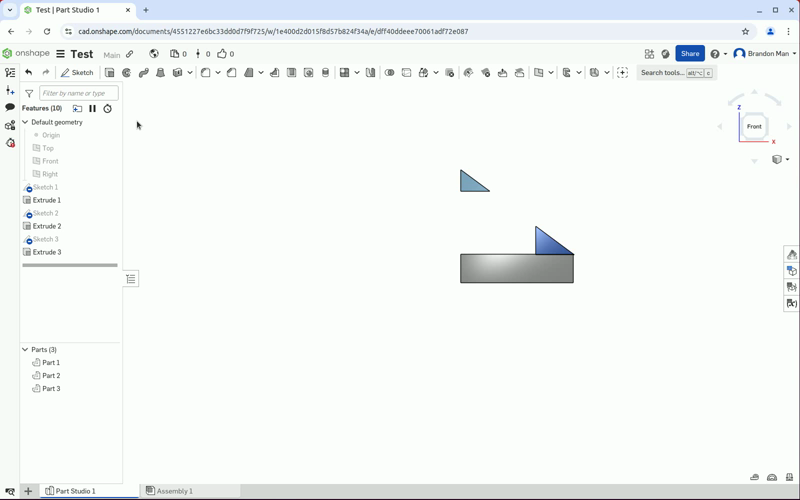
key(shift+h)
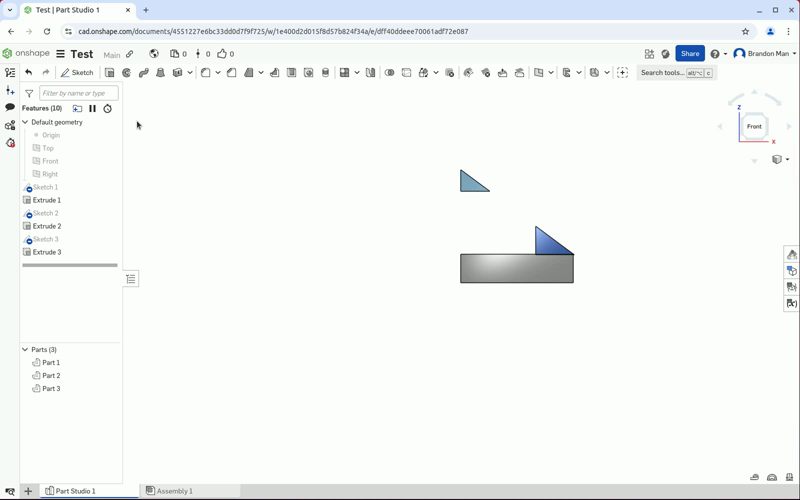
key(shift+h)
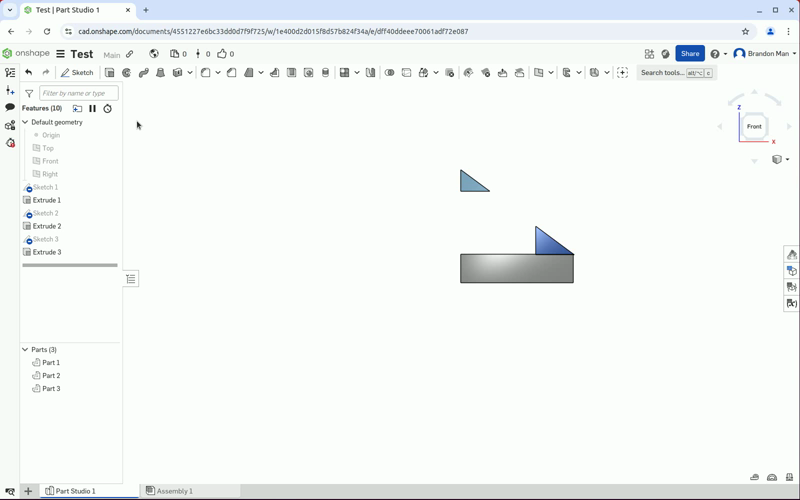
mouse_move(73, 189)
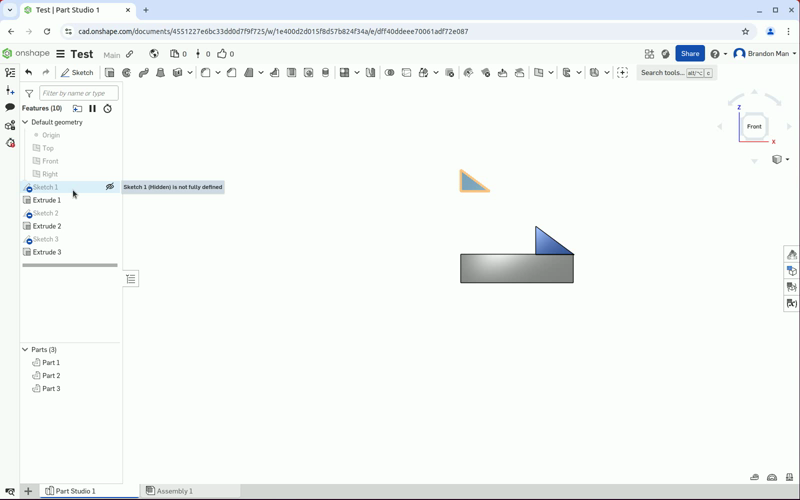
click(73, 189)
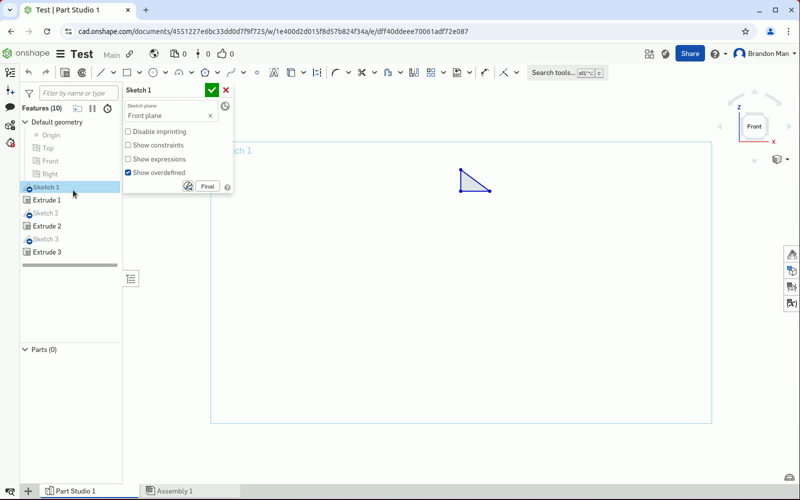
mouse_move(229, 92)
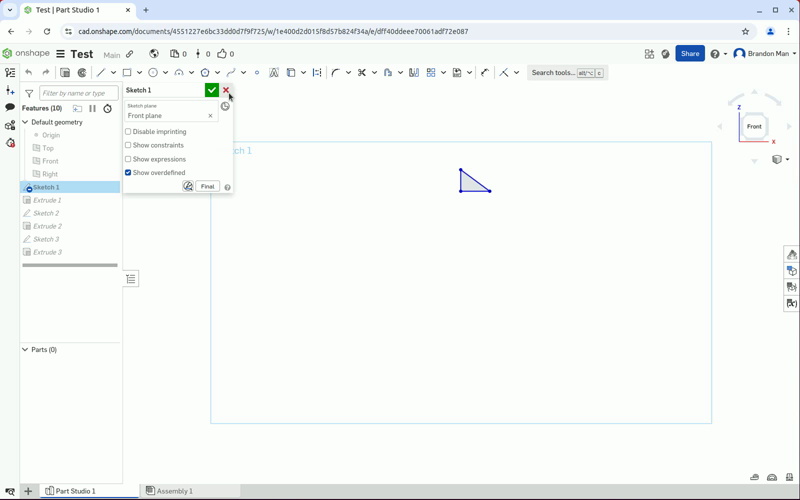
click(229, 92)
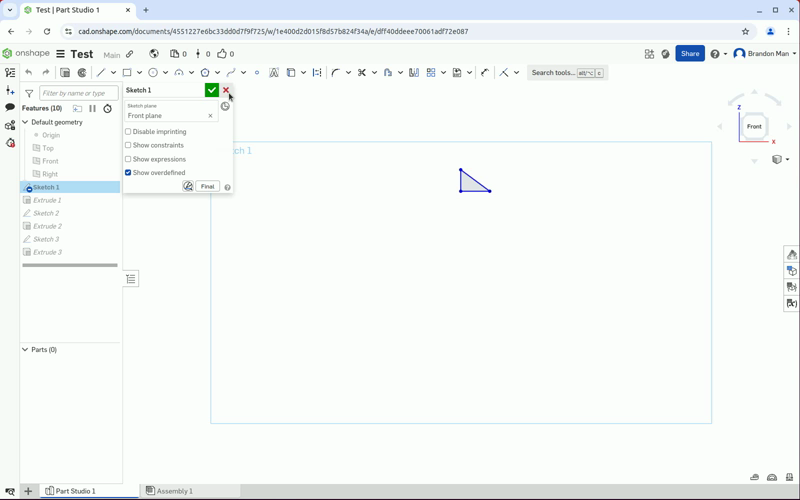
key(shift+s)
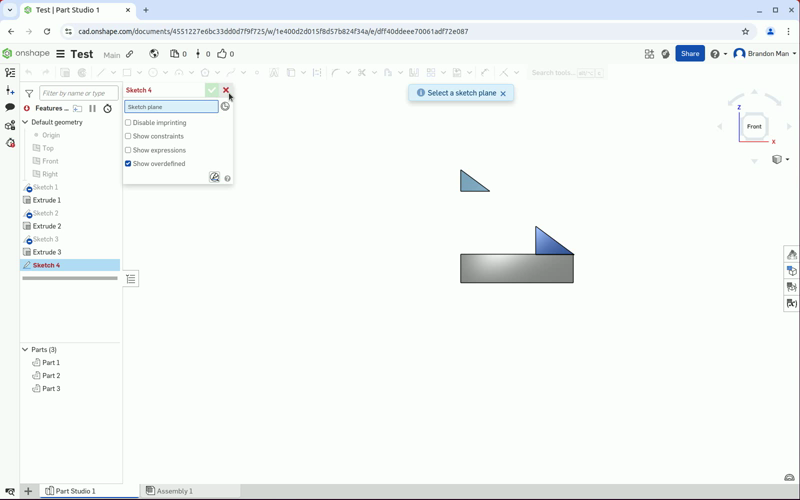
mouse_move(73, 163)
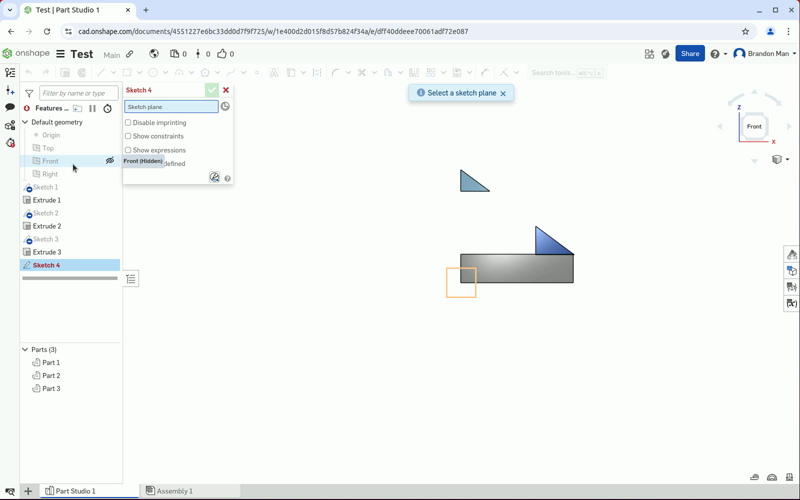
click(73, 163)
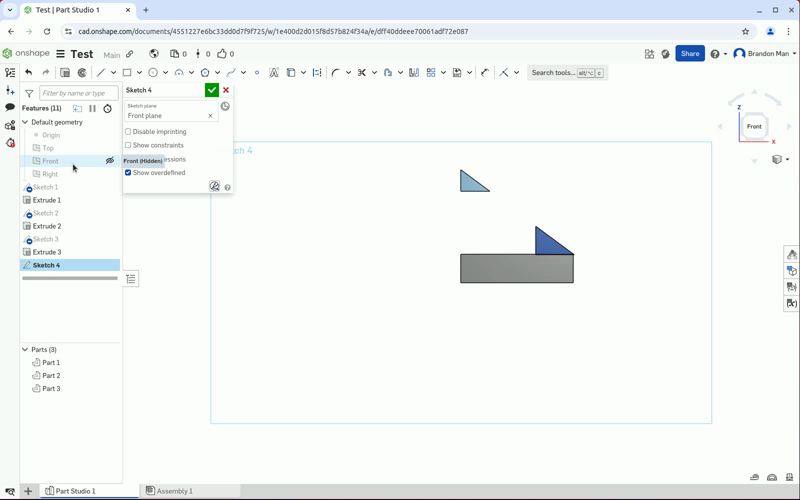
mouse_move(73, 352)
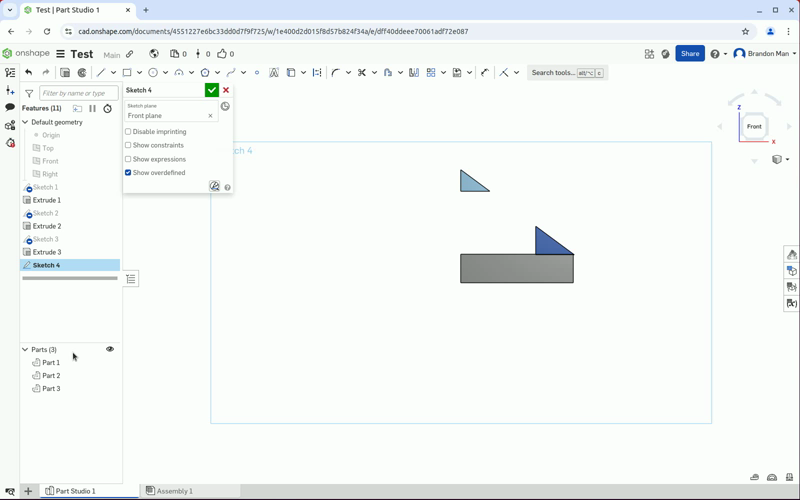
key(y)
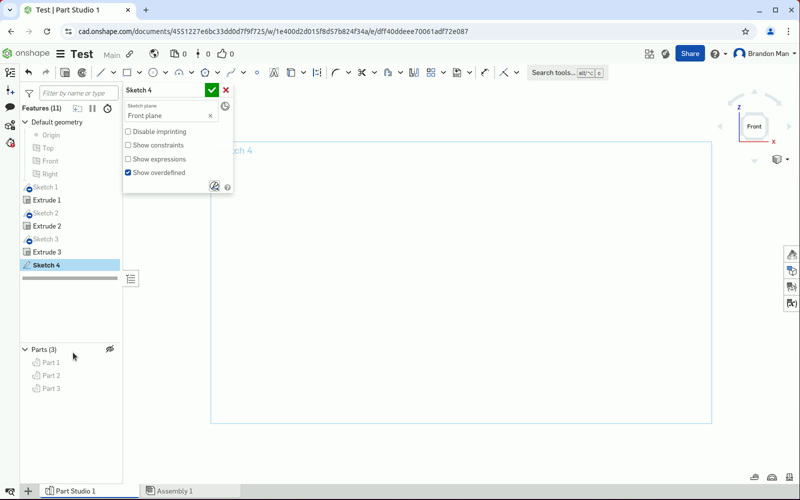
key(l)
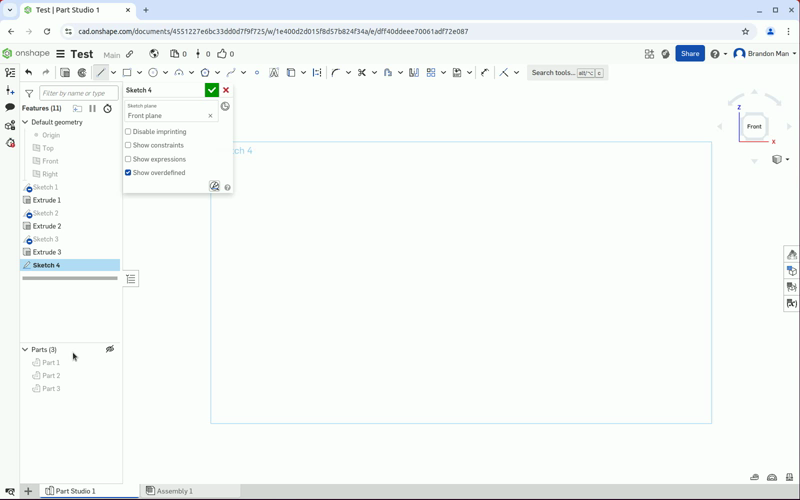
key_down(shift)
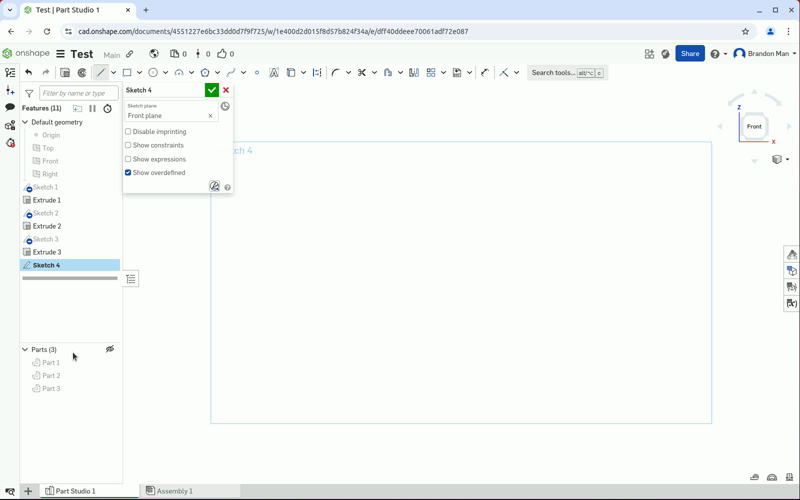
mouse_move(460, 254)
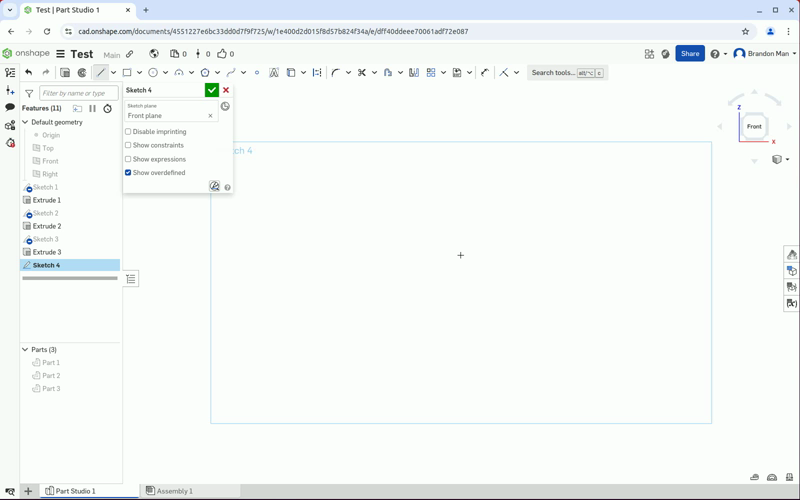
click(460, 254)
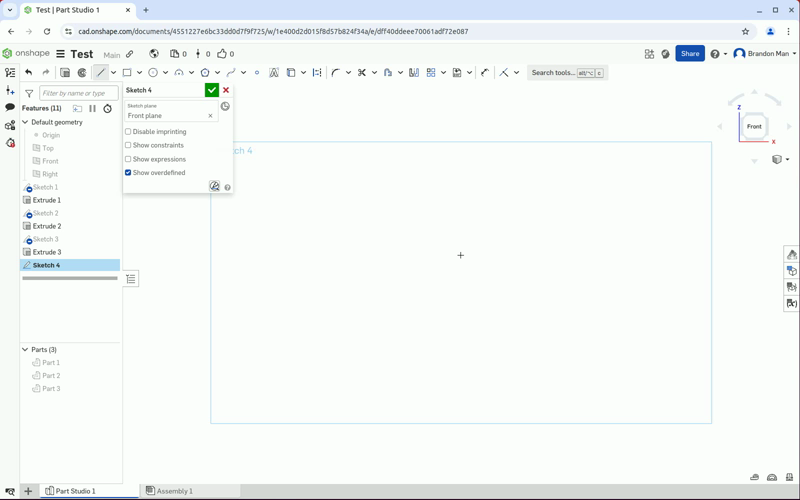
key_up(shift)
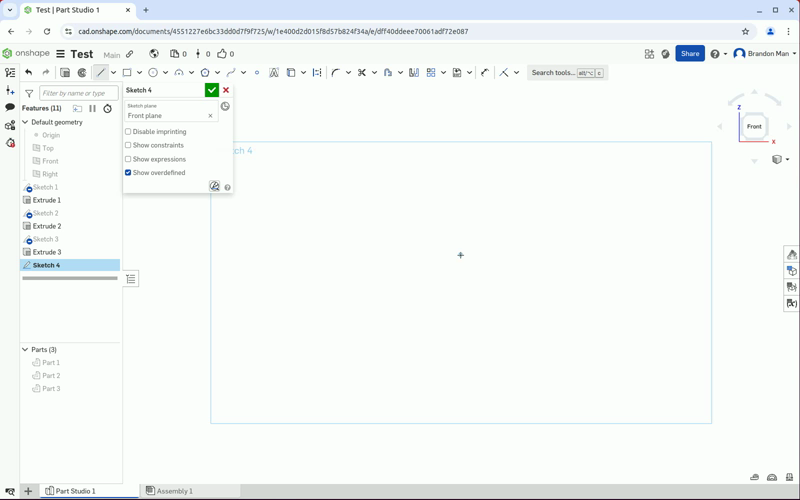
key_down(shift)
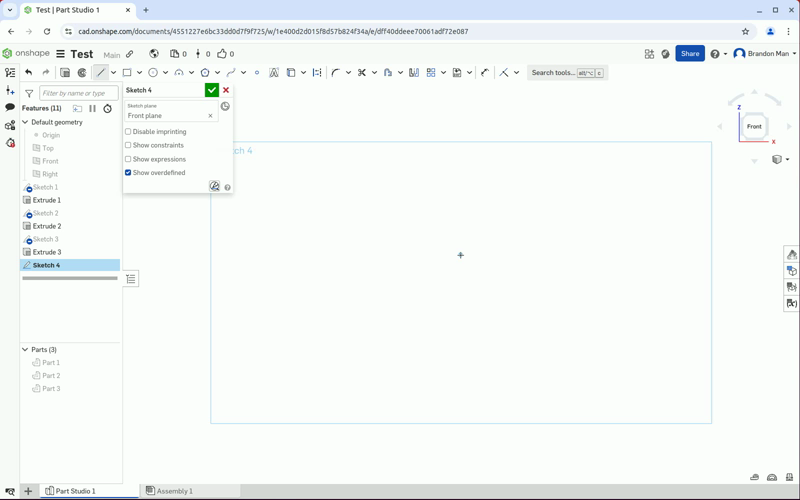
mouse_move(536, 254)
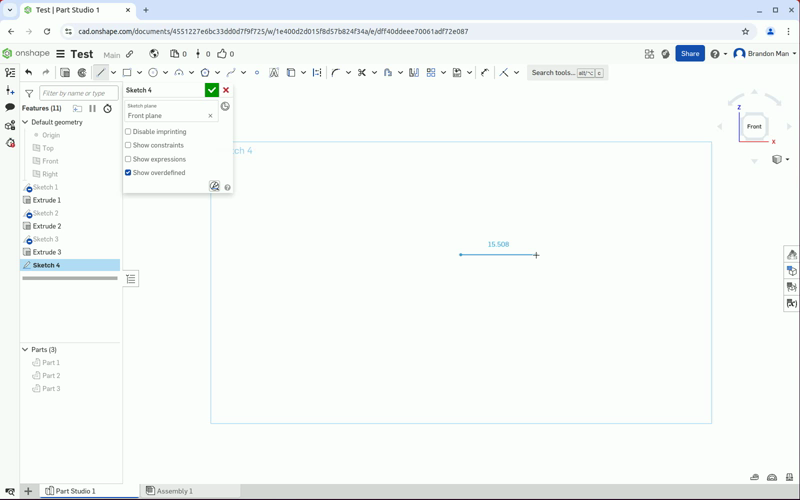
click(536, 254)
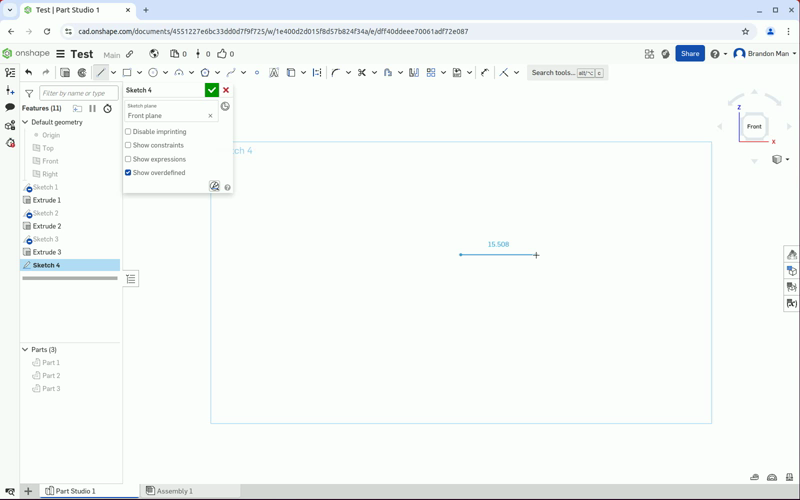
key_up(shift)
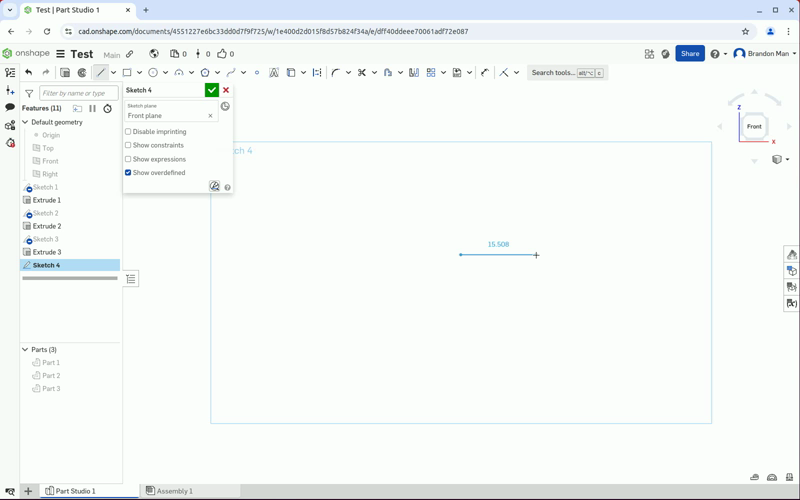
key_down(shift)
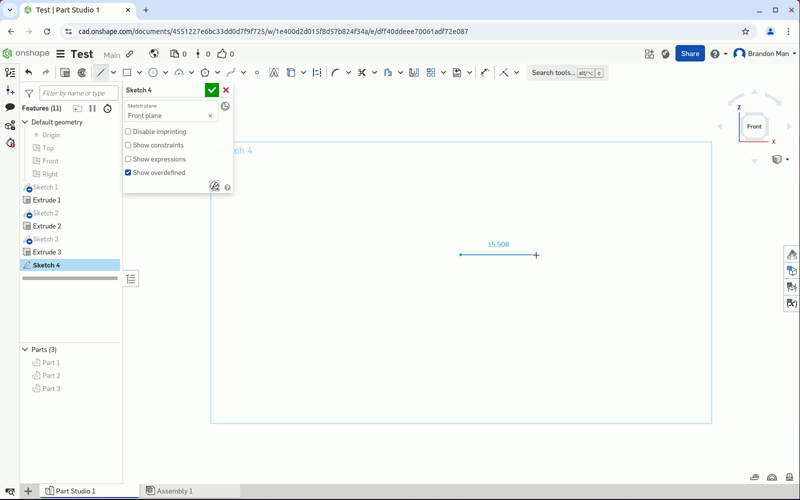
mouse_move(566, 254)
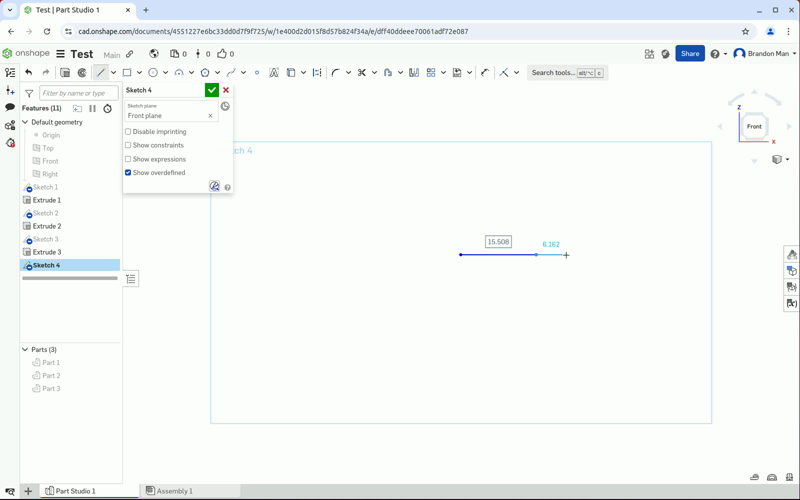
mouse_move(536, 226)
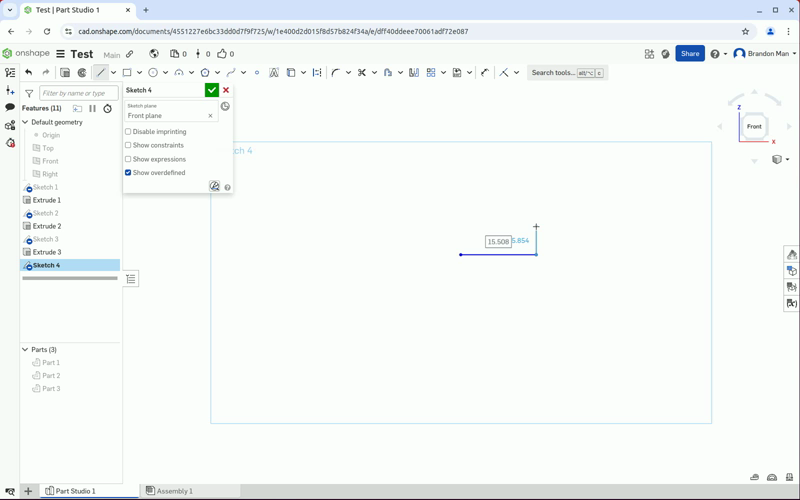
click(536, 226)
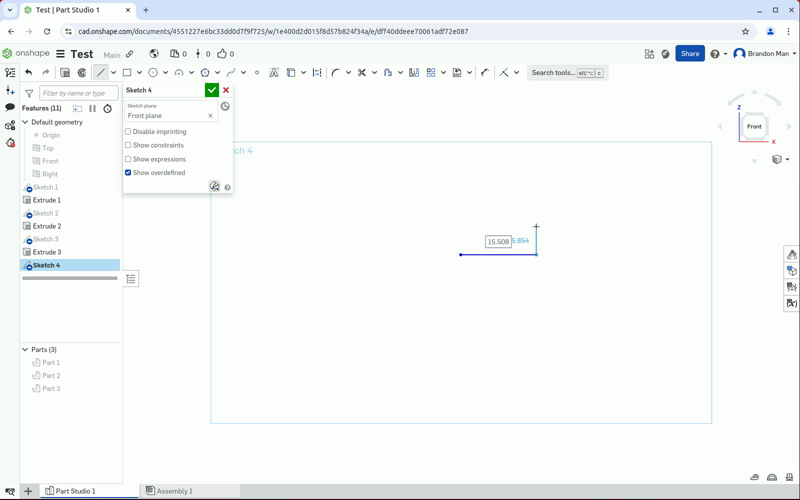
key_up(shift)
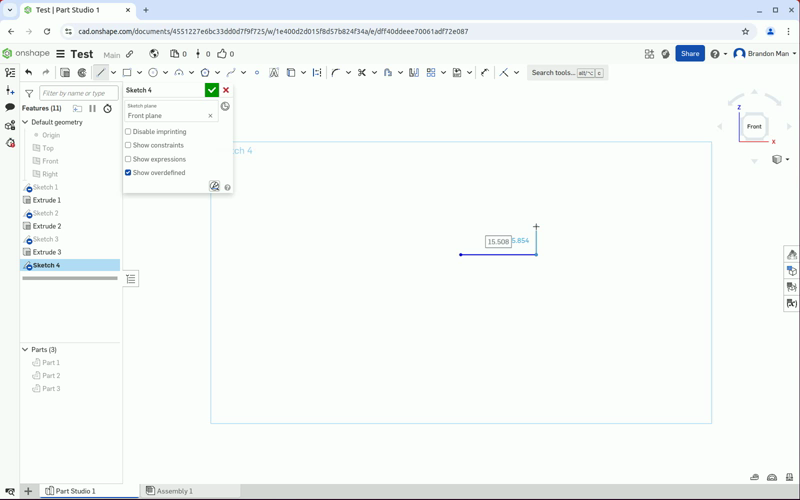
key_down(shift)
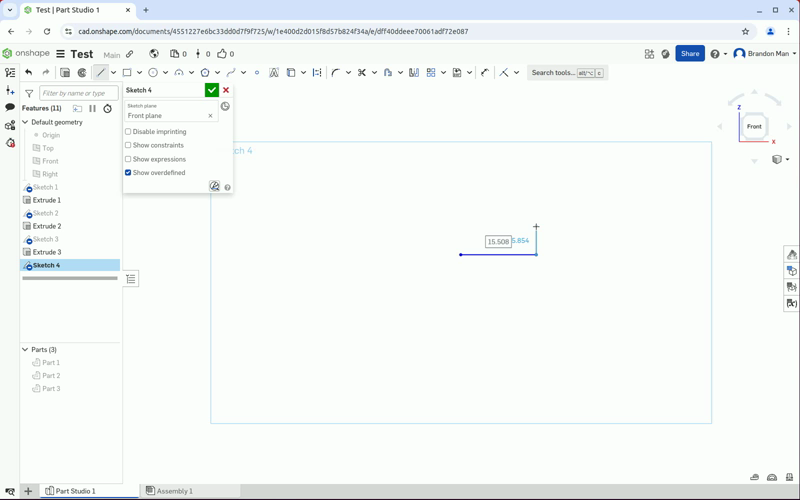
mouse_move(566, 226)
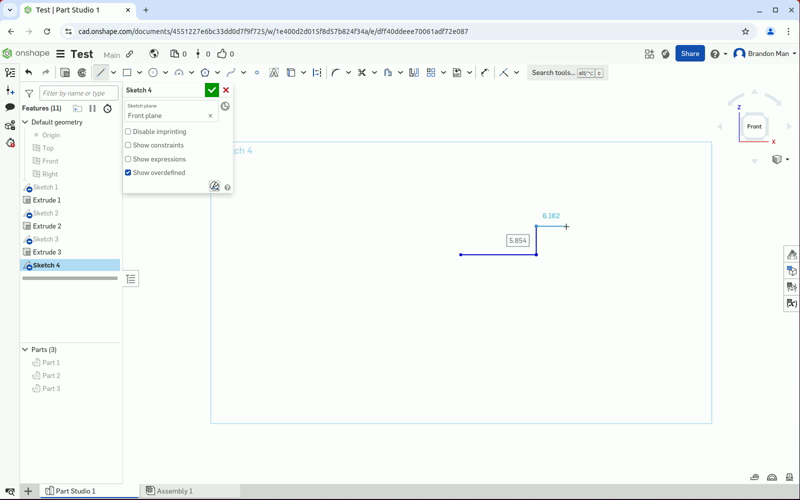
mouse_move(489, 191)
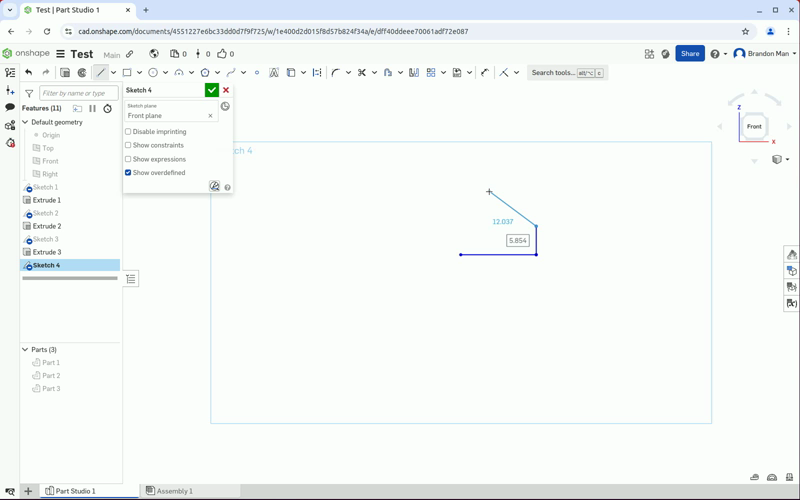
click(489, 191)
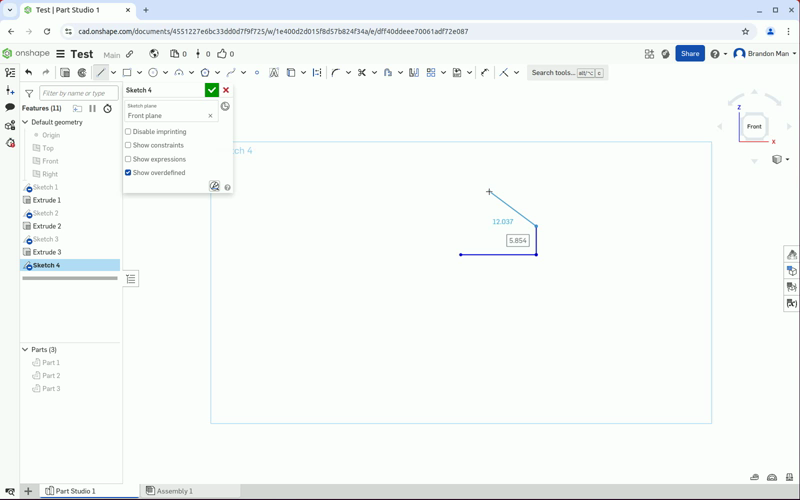
key_up(shift)
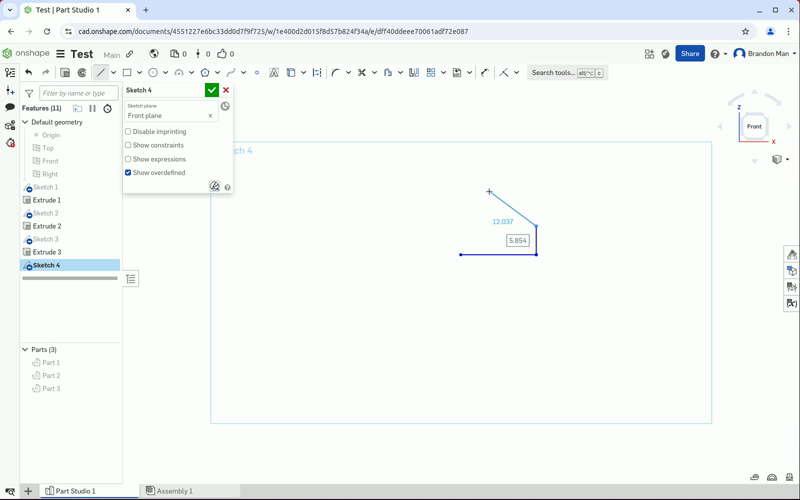
key_down(shift)
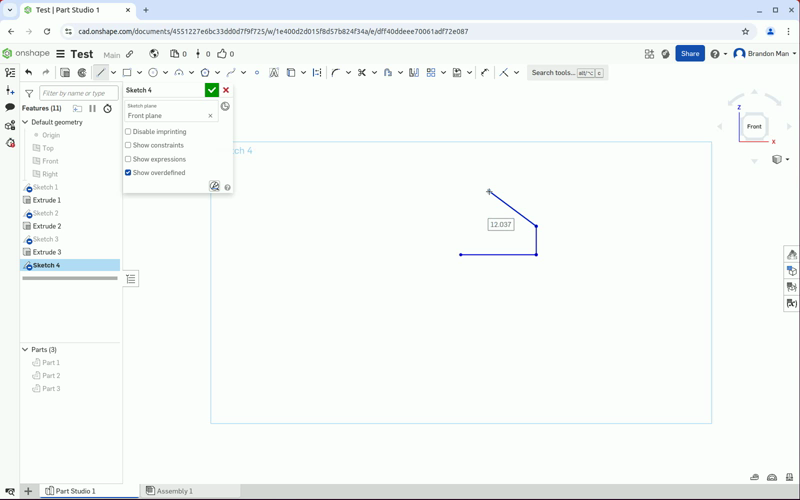
mouse_move(519, 191)
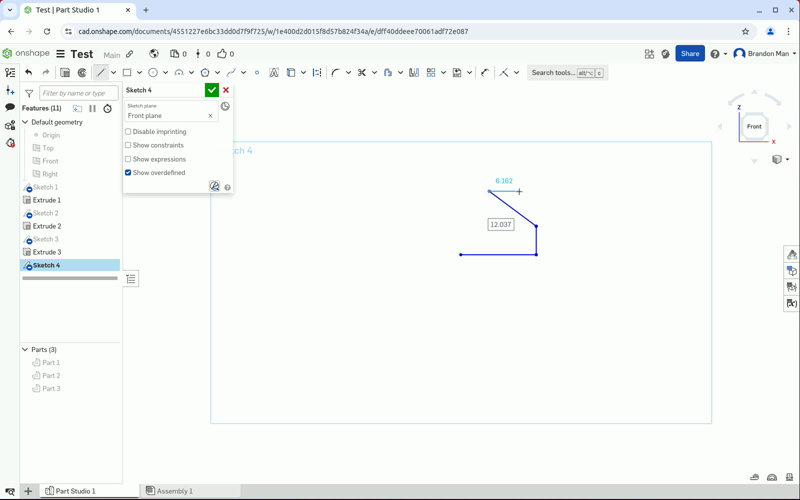
mouse_move(460, 191)
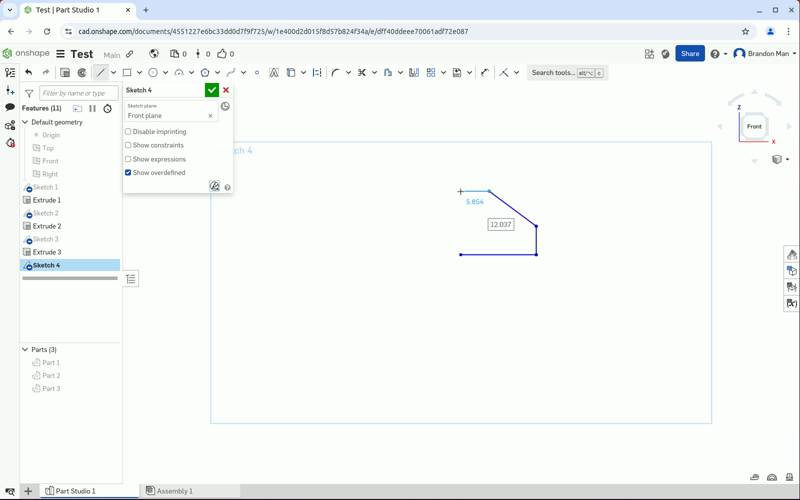
click(460, 191)
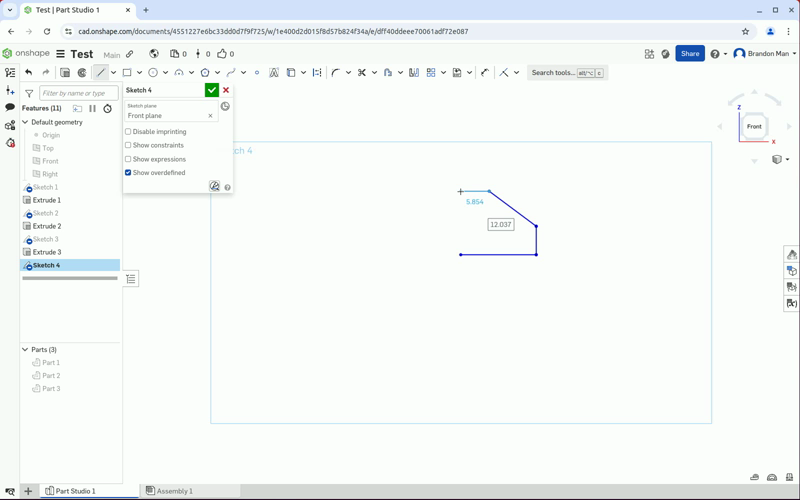
key_up(shift)
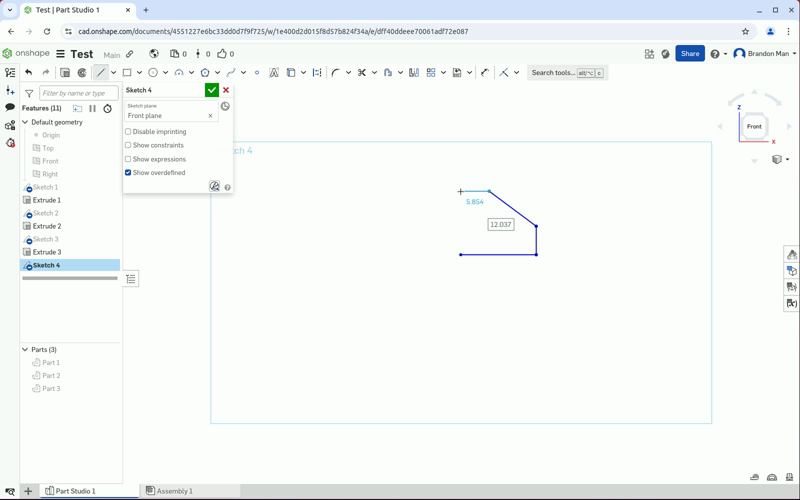
key_down(shift)
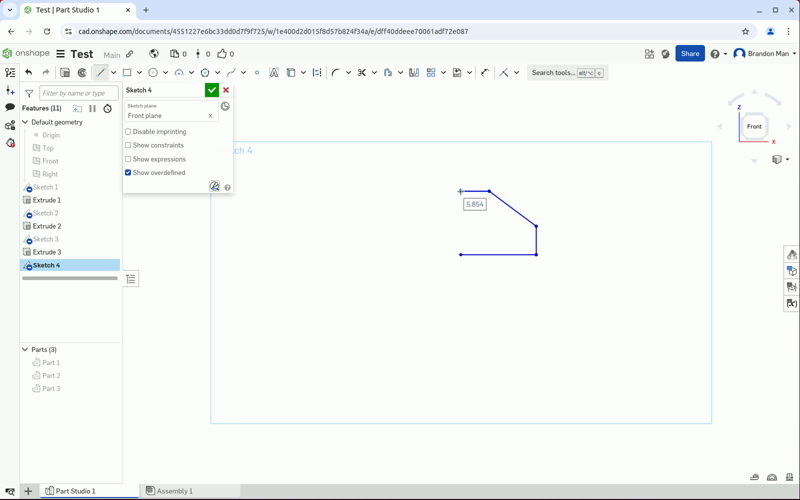
mouse_move(460, 254)
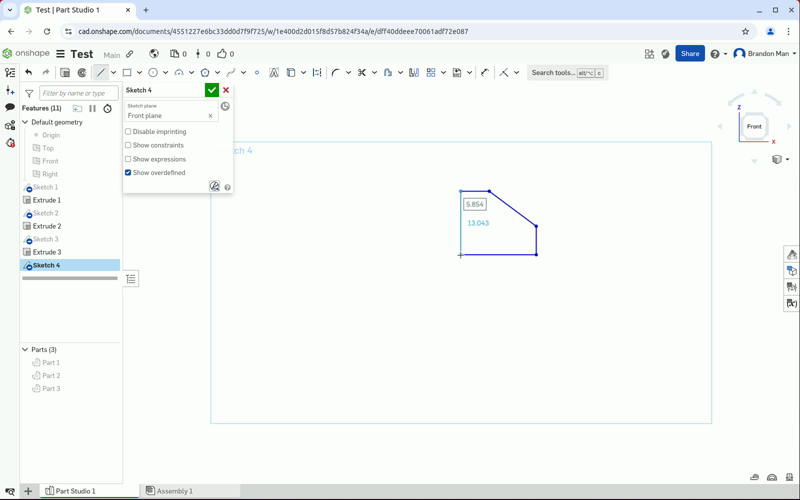
key_up(shift)
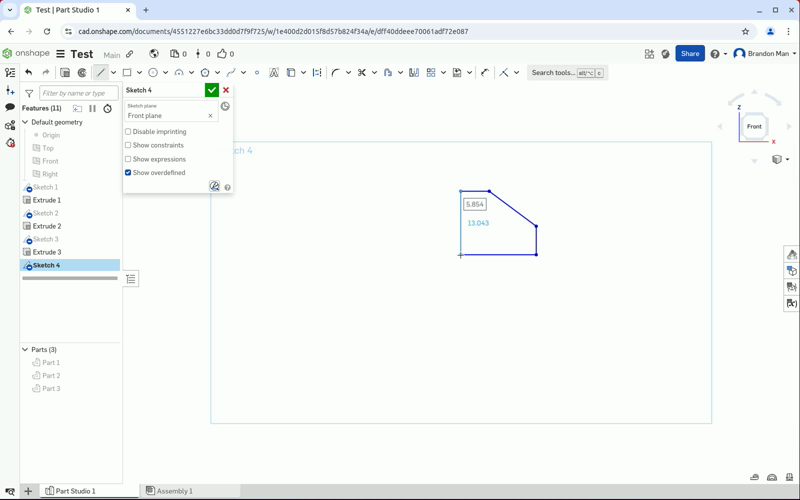
click(460, 254)
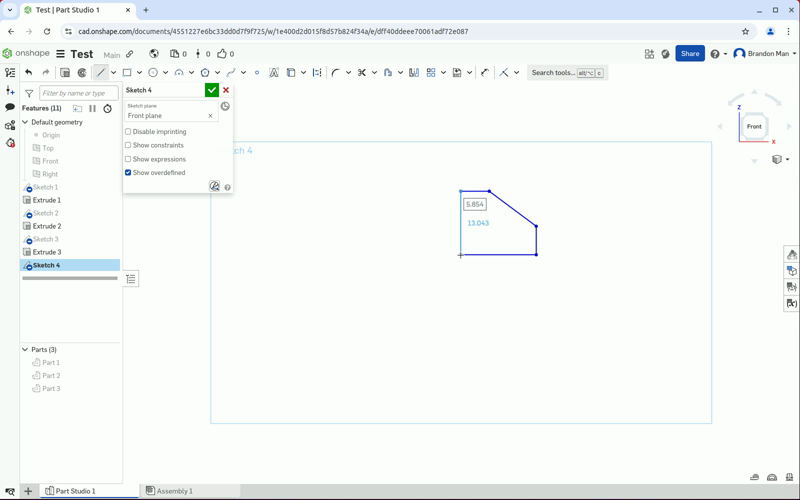
key(esc)
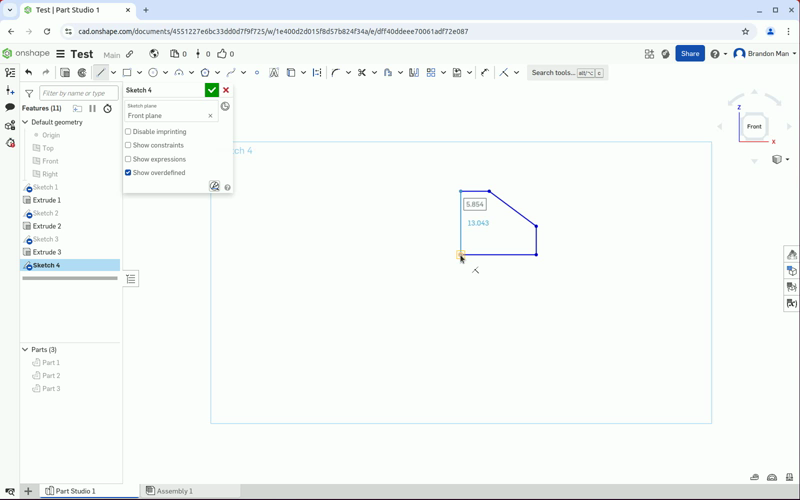
mouse_move(480, 242)
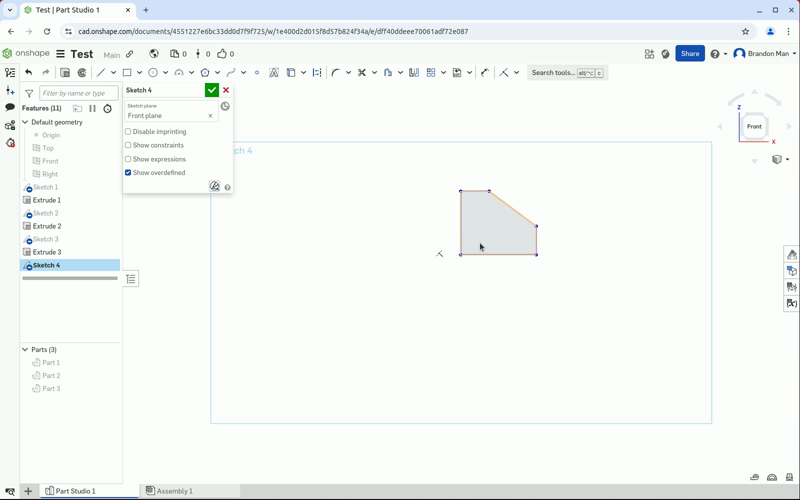
click(480, 242)
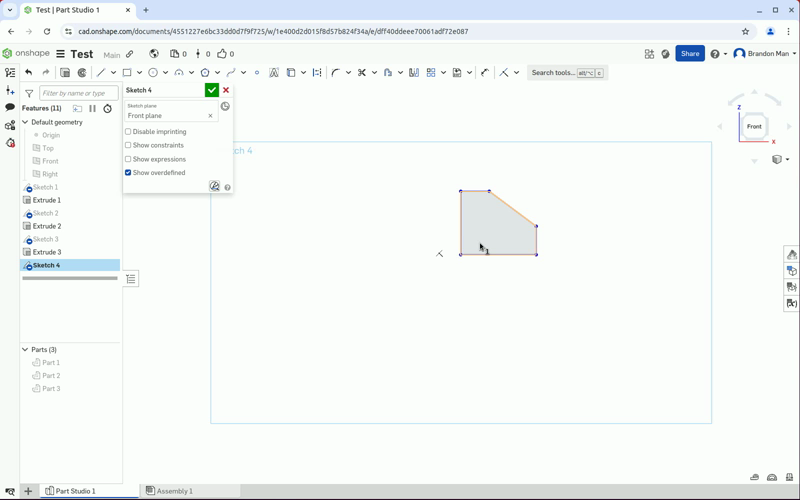
mouse_move(73, 352)
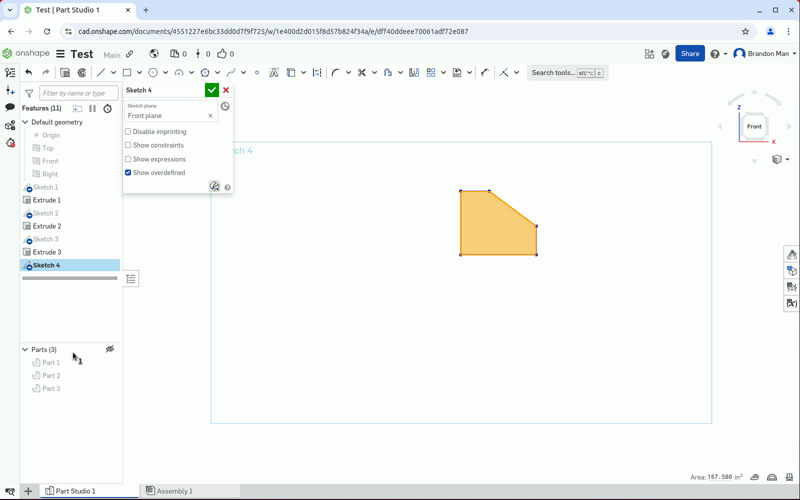
key(shift+y)
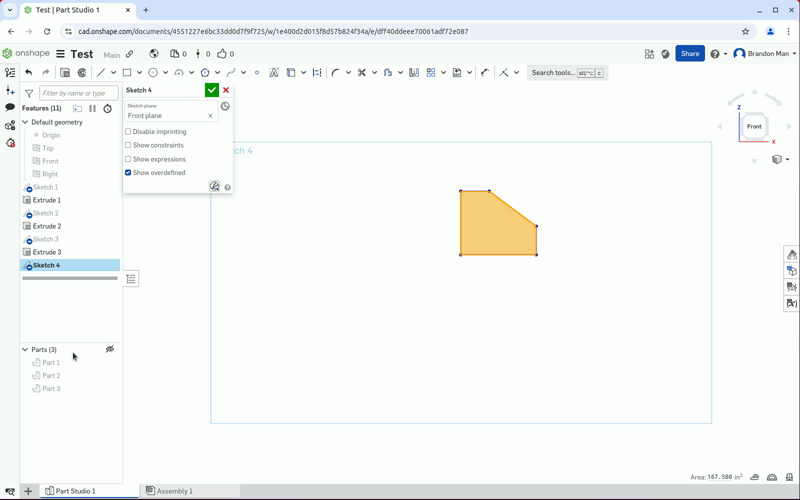
key(shift+e)
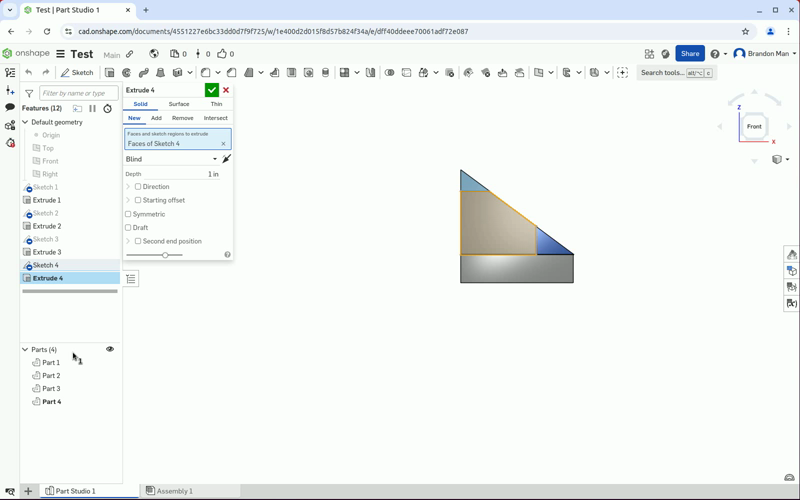
mouse_move(143, 106)
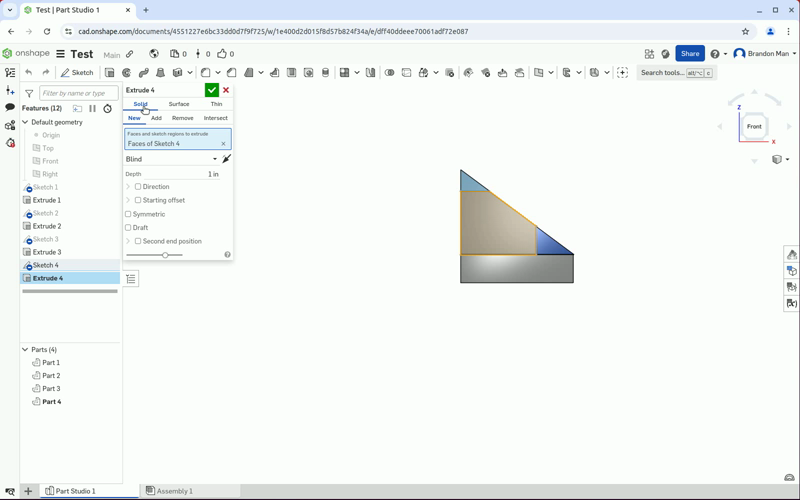
click(143, 106)
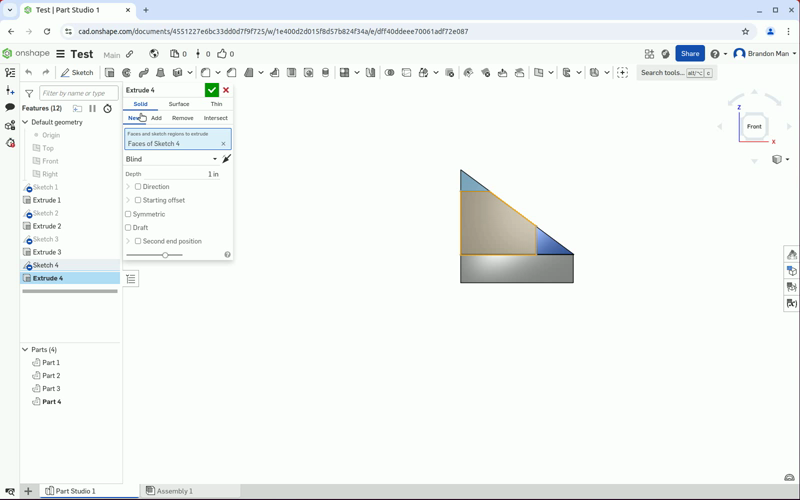
mouse_move(137, 120)
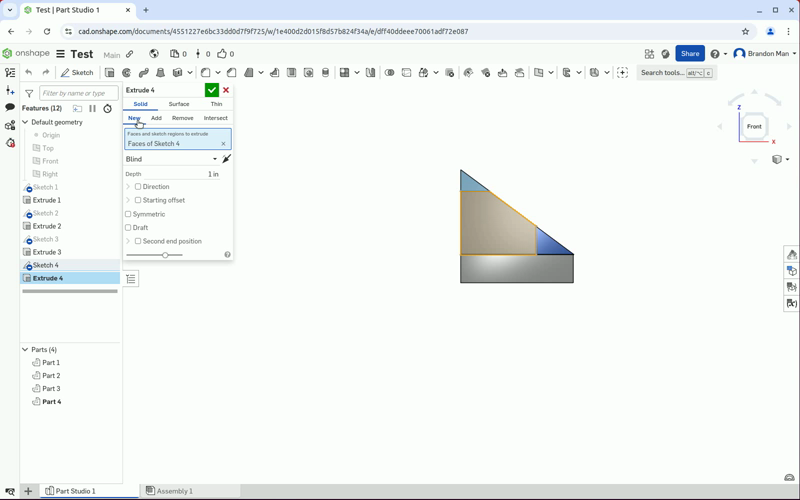
click(137, 120)
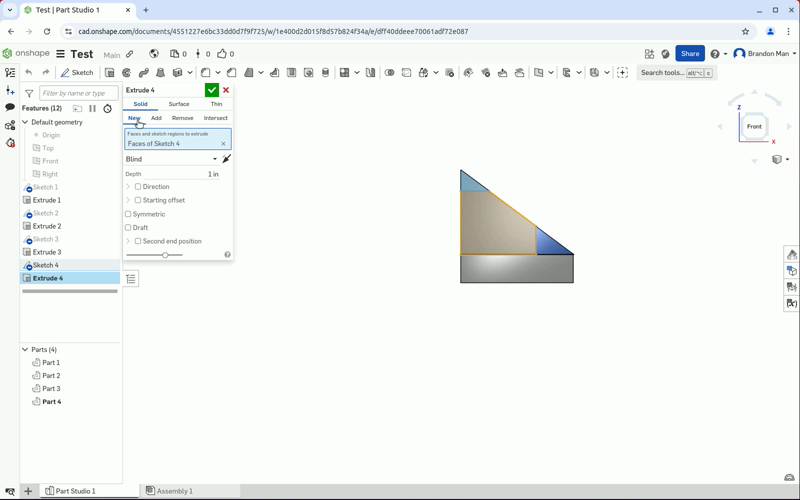
key(tab, 4)
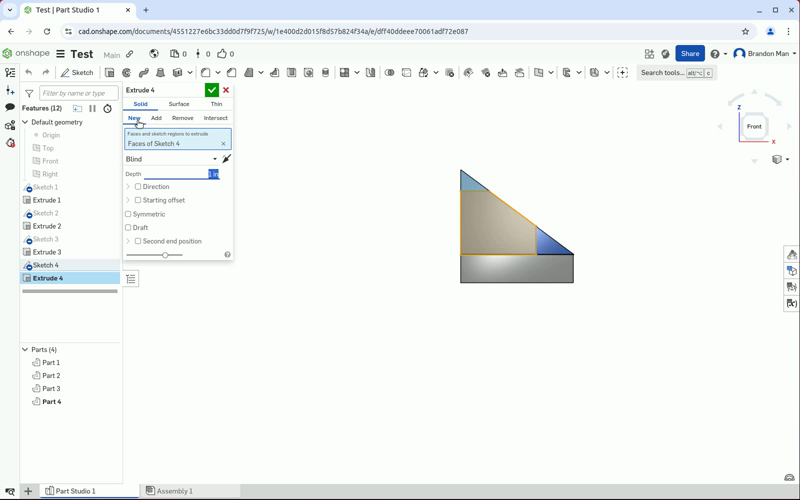
text(34.662)
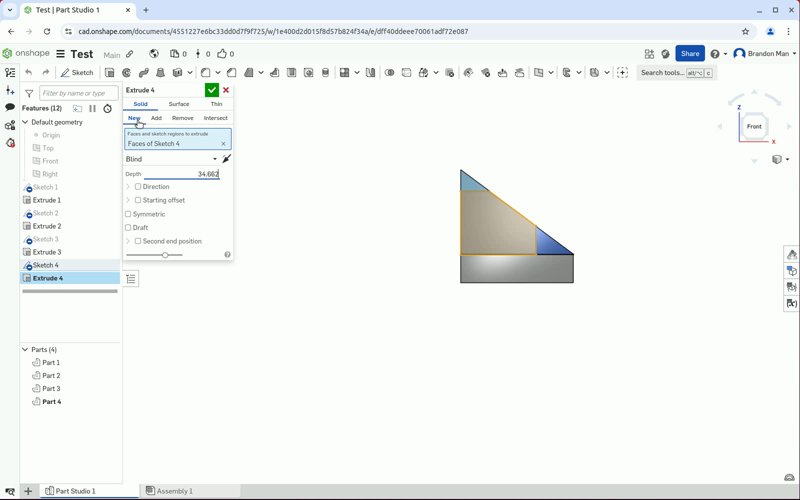
key(tab, 3)
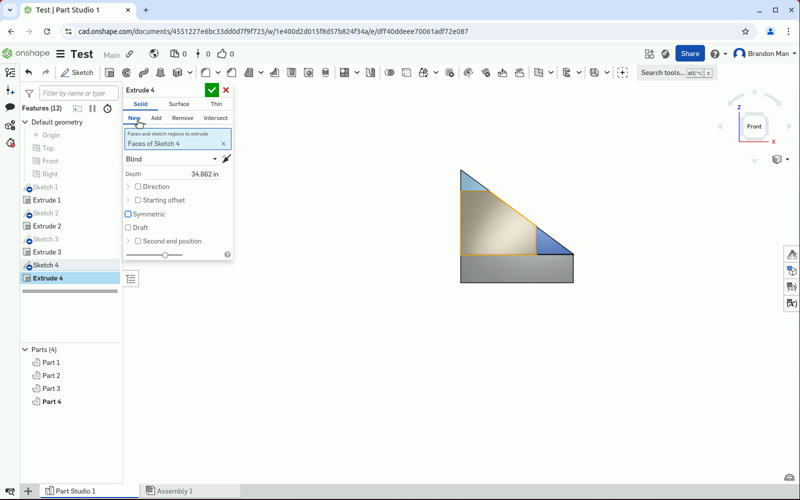
key(space)
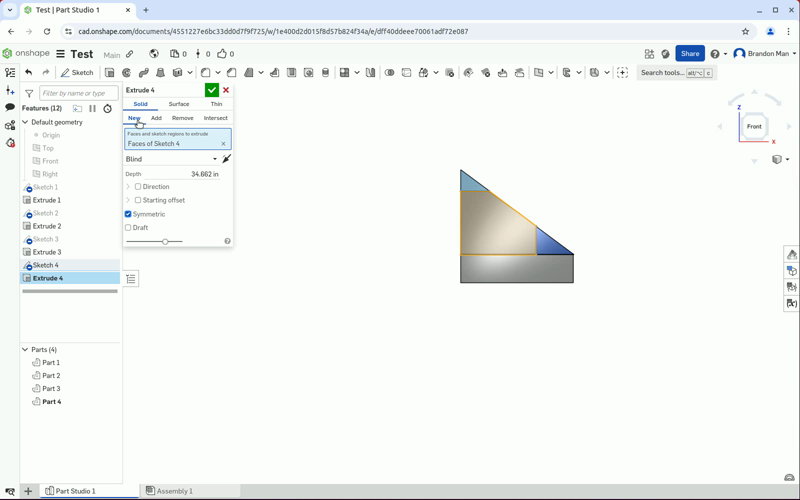
key(enter)
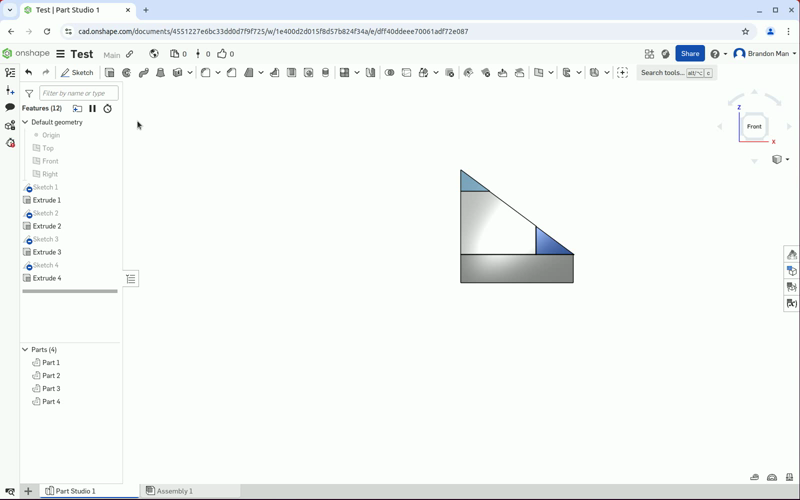
key(shift+h)
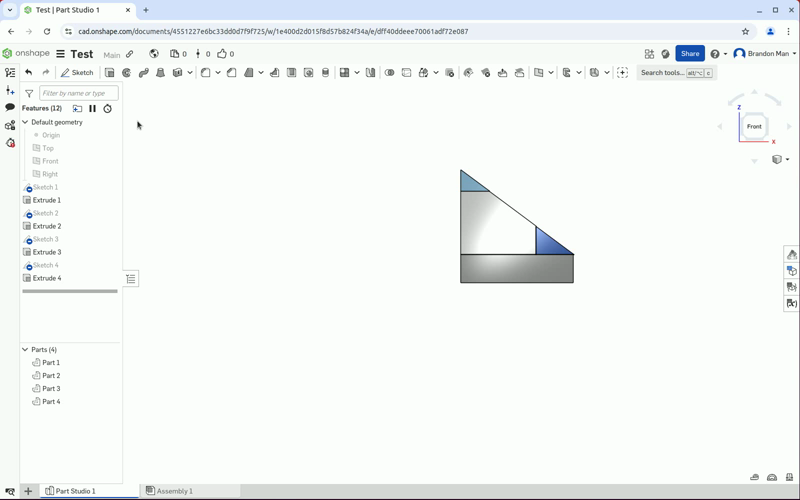
key(shift+h)
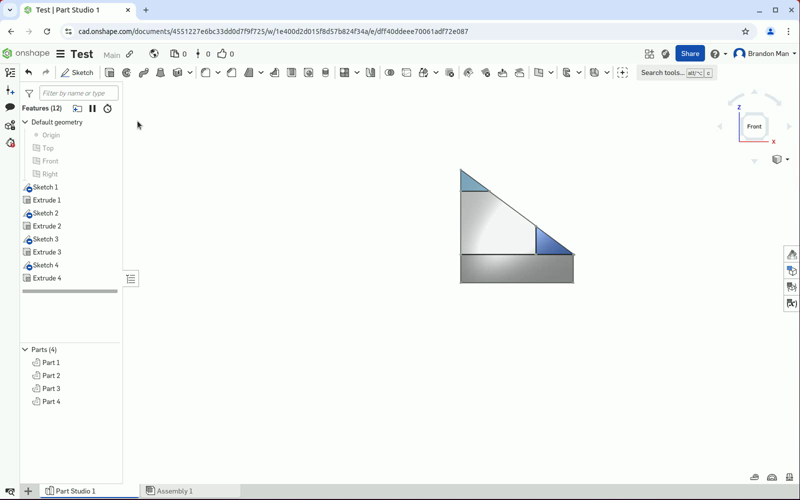
key(shift+7)
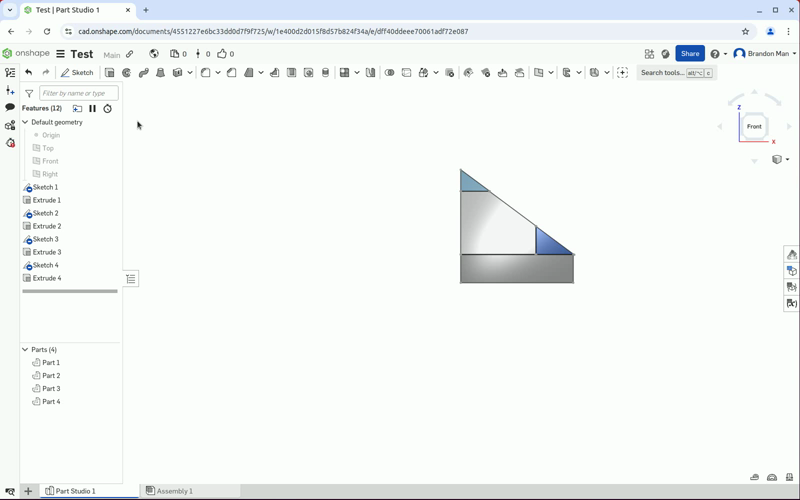
key(left, 2)
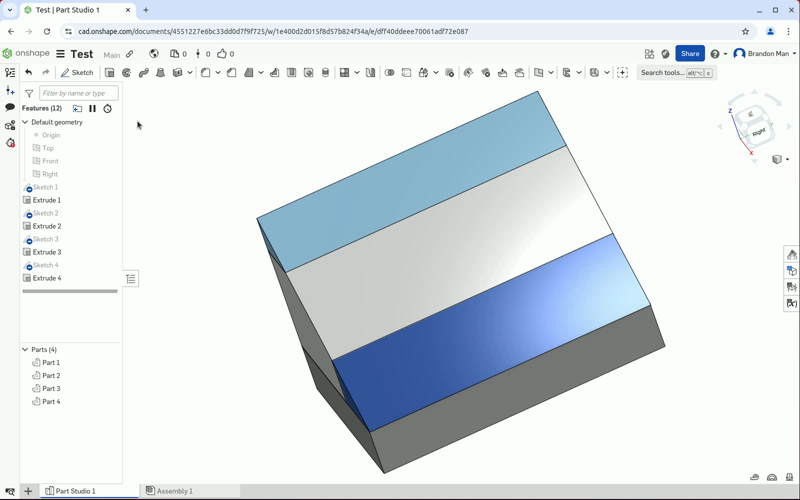
key(down, 2)
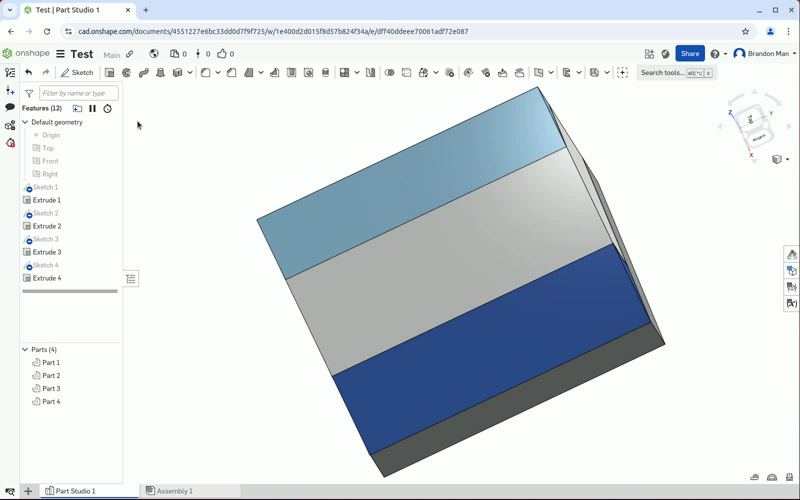
key(up, 2)
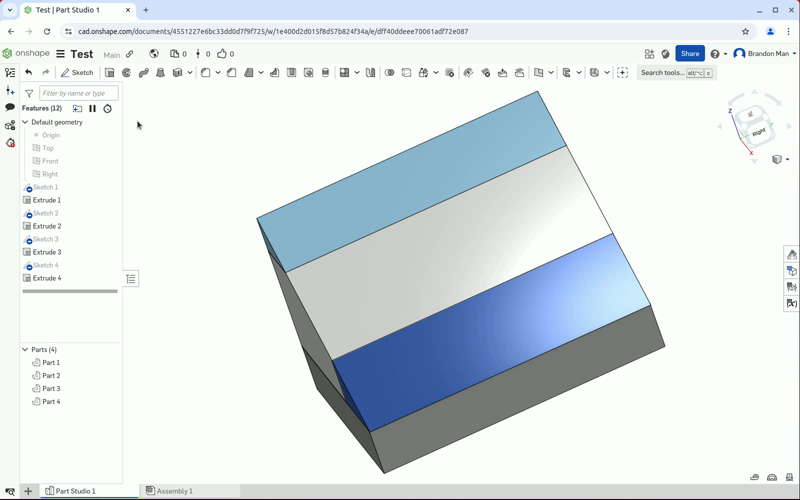
key(right, 2)
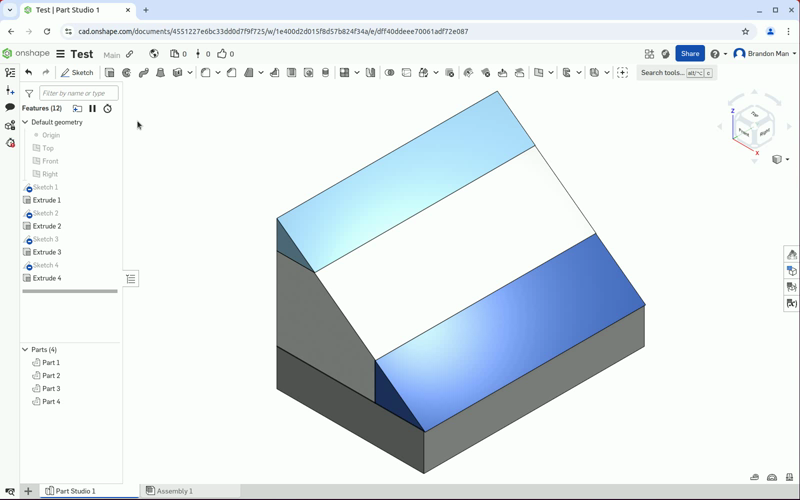
mouse_move(73, 189)
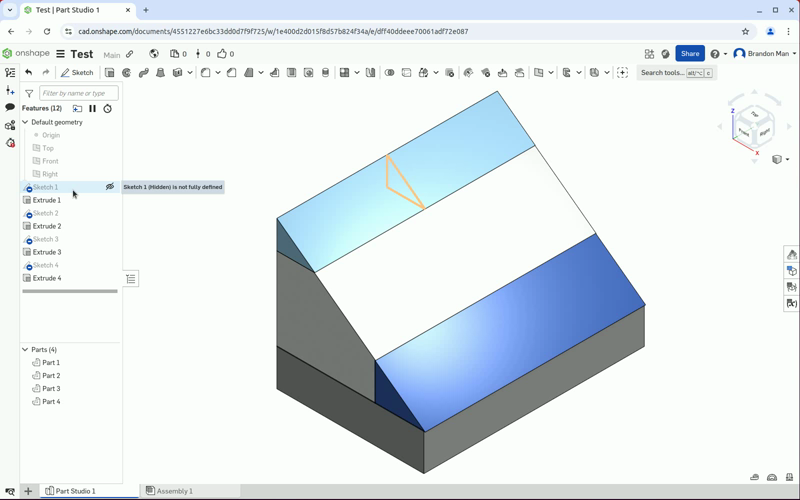
click(73, 189)